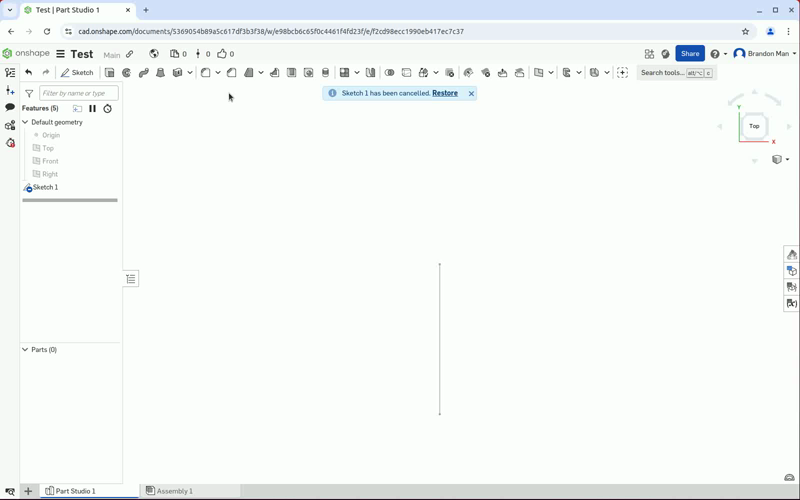
key(shift+h)
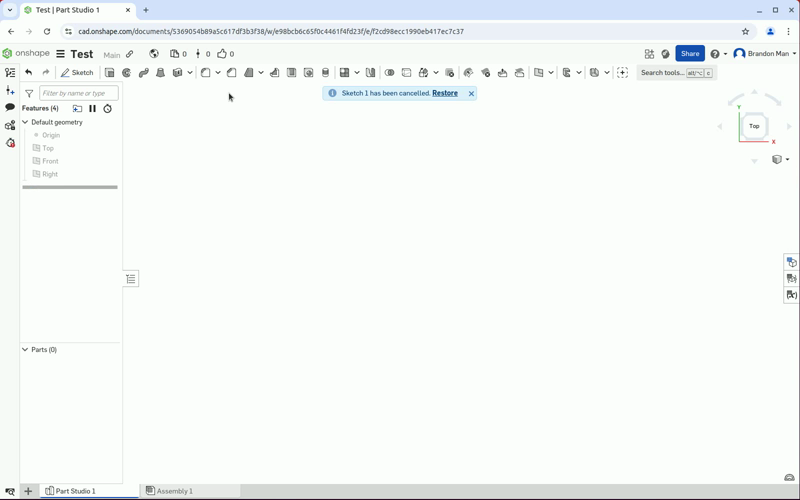
mouse_move(73, 352)
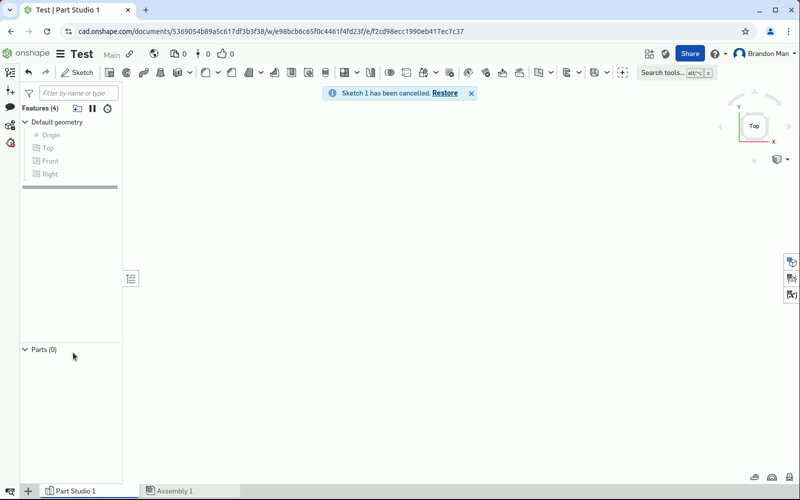
key(y)
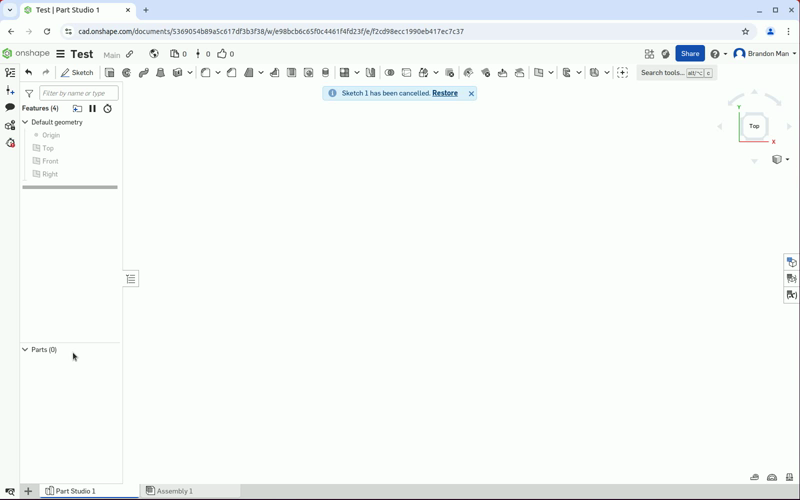
key(shift+p)
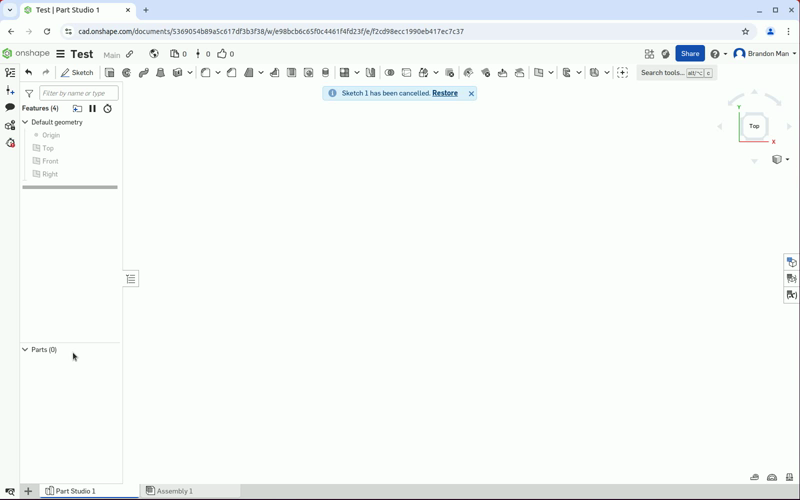
key(space)
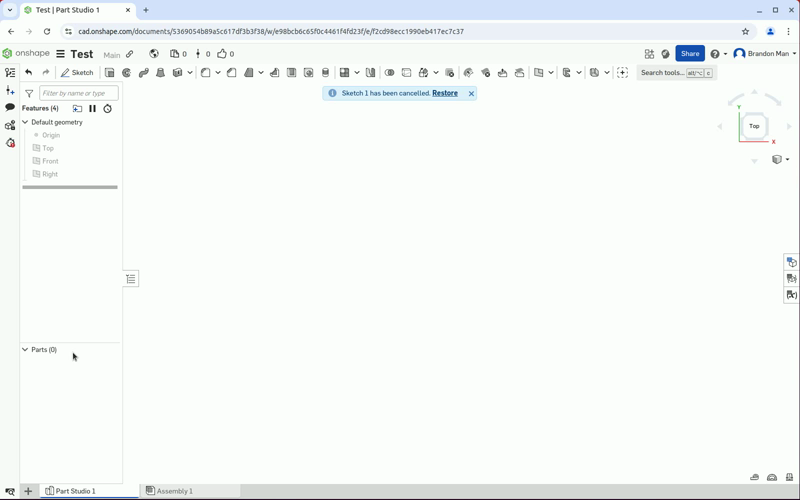
key_down(shift)
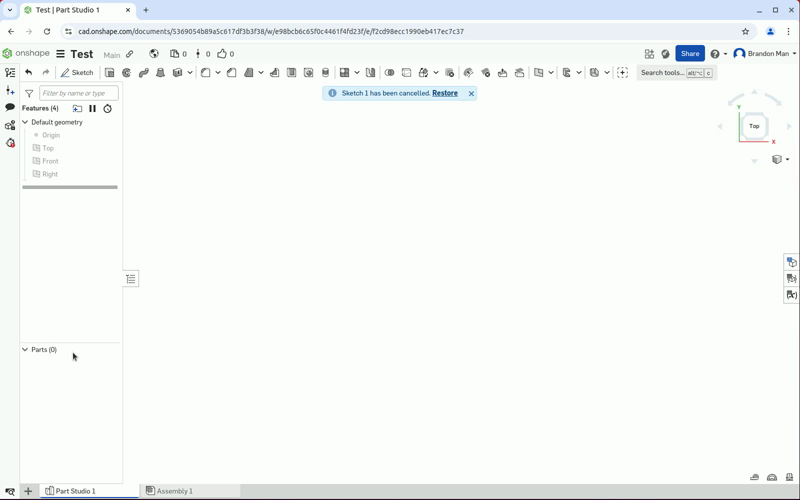
key(up)
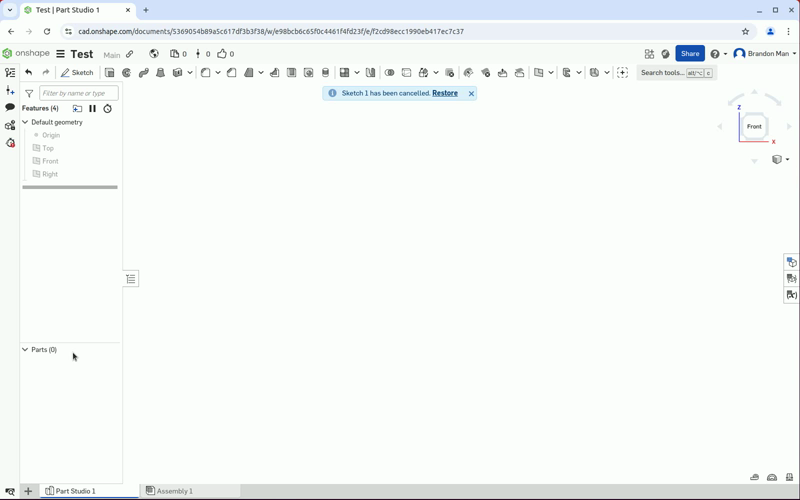
key_up(shift)
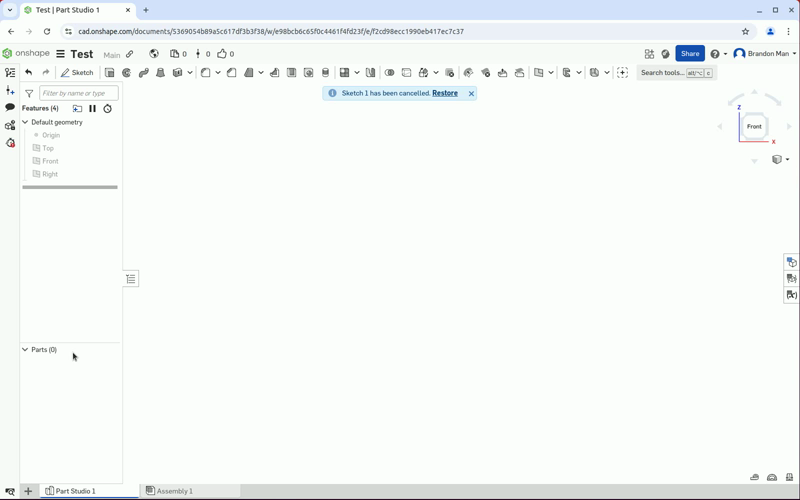
key(space)
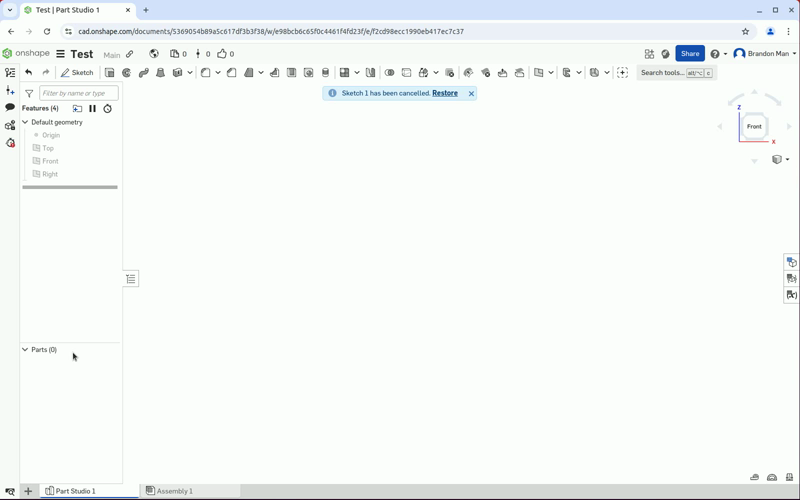
key_down(shift)
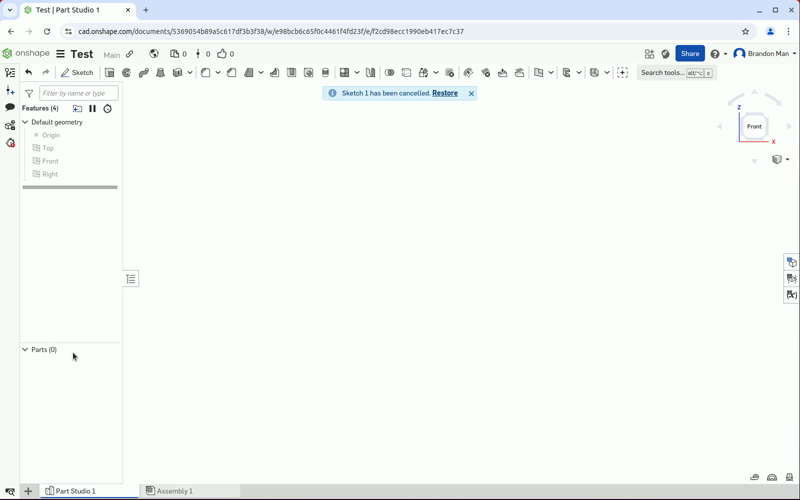
key(left)
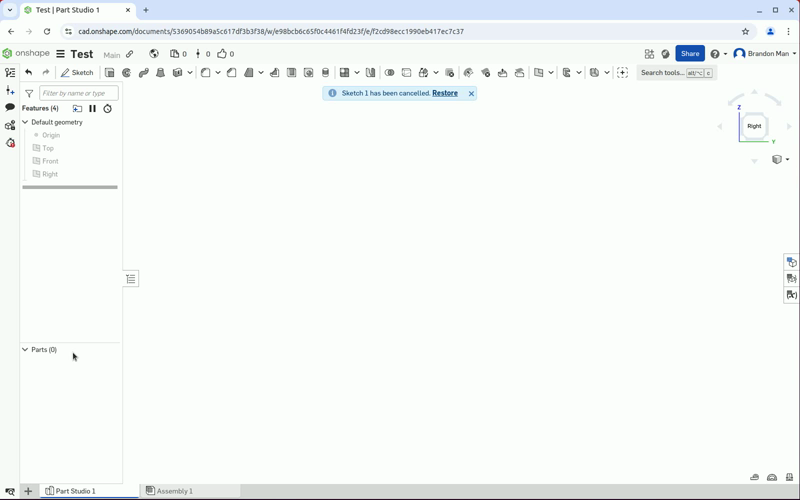
key_up(shift)
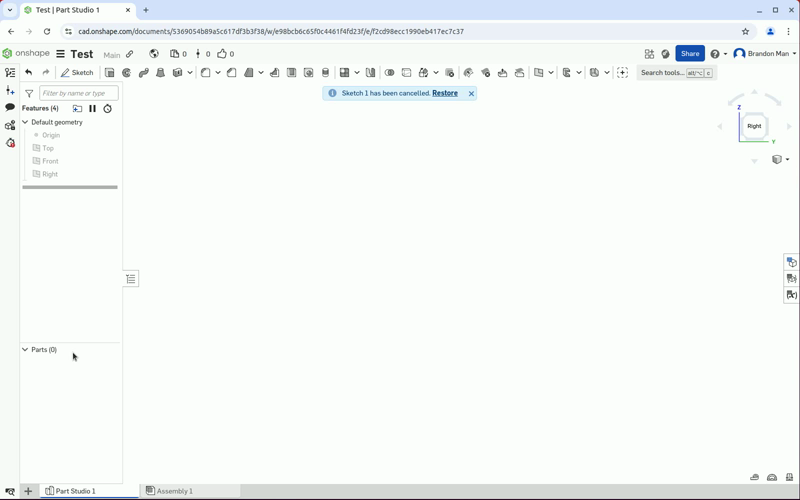
mouse_move(73, 352)
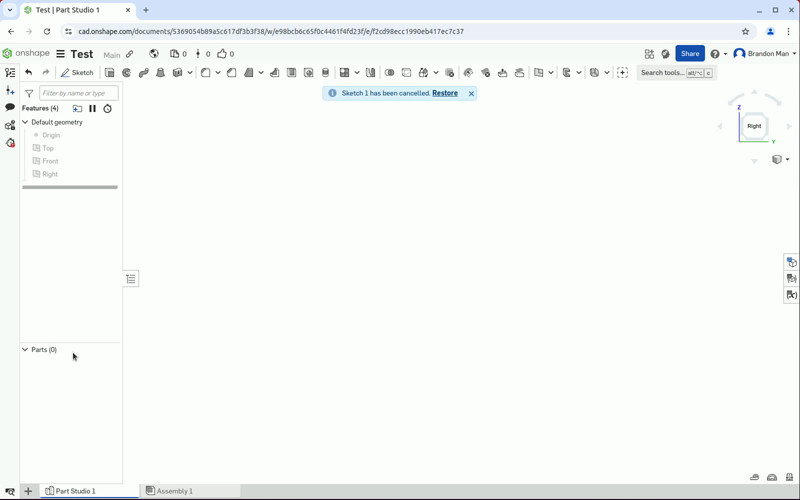
key(shift+y)
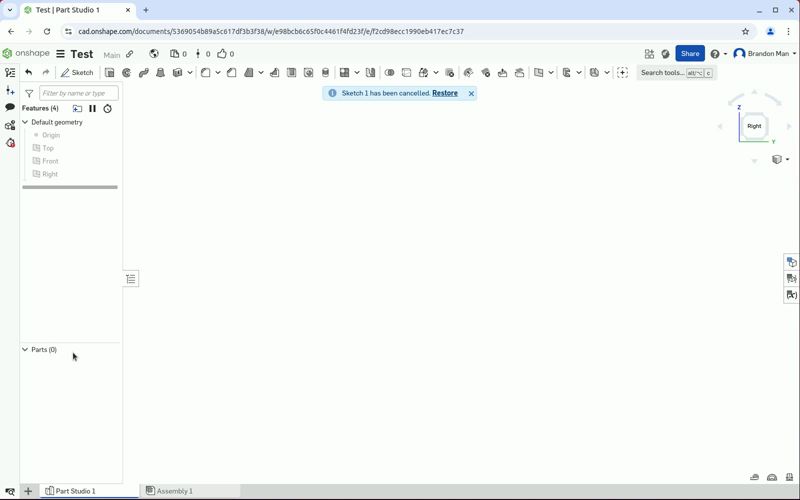
key(shift+s)
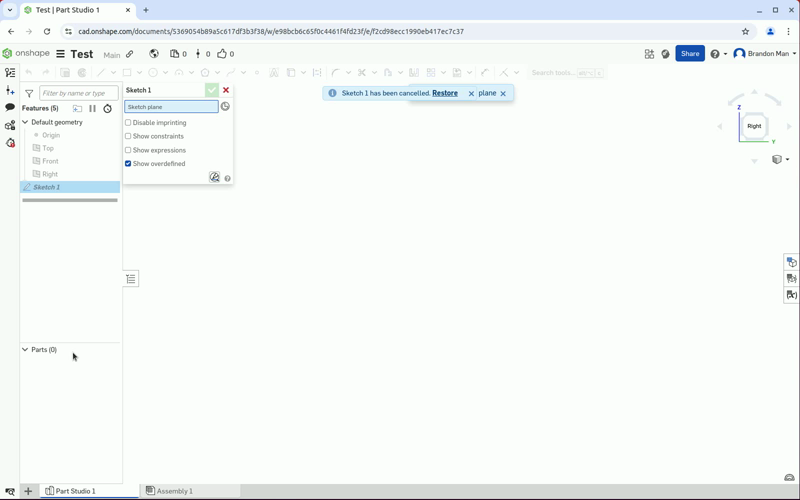
mouse_move(73, 176)
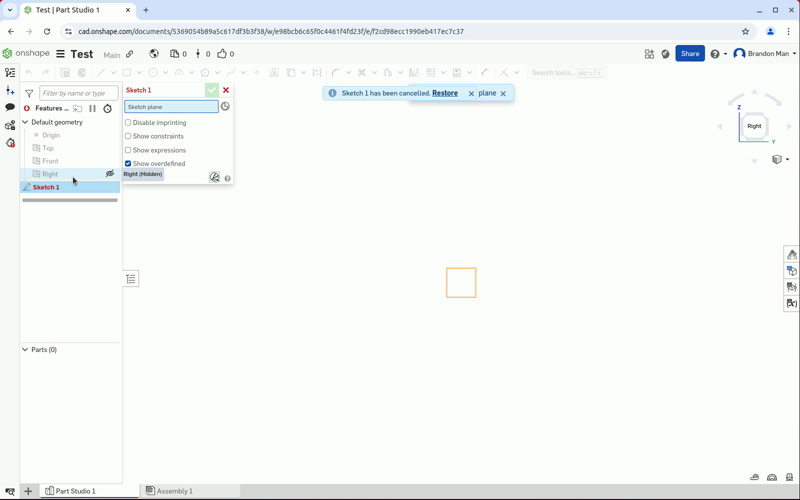
click(73, 176)
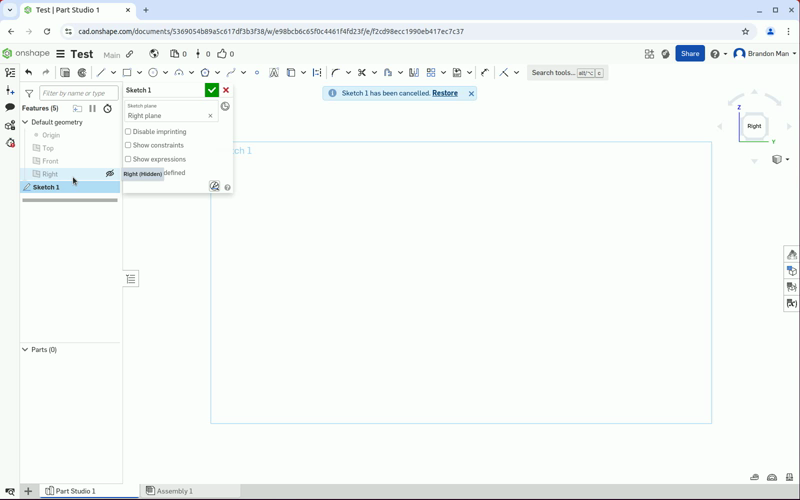
mouse_move(73, 352)
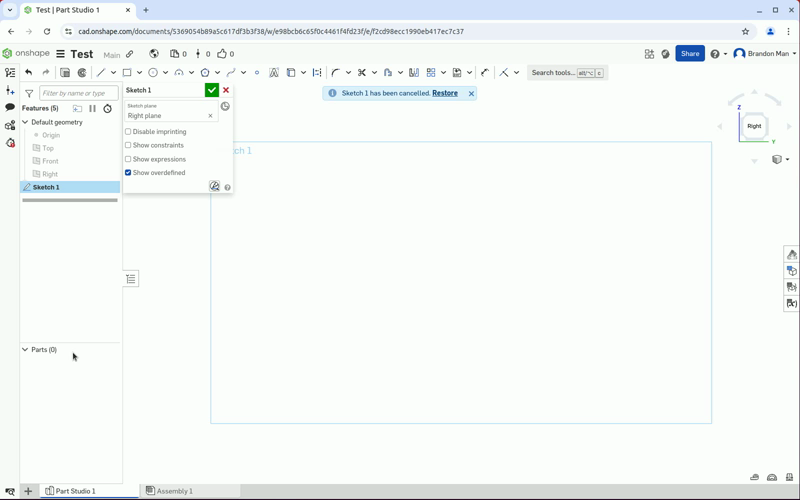
key(y)
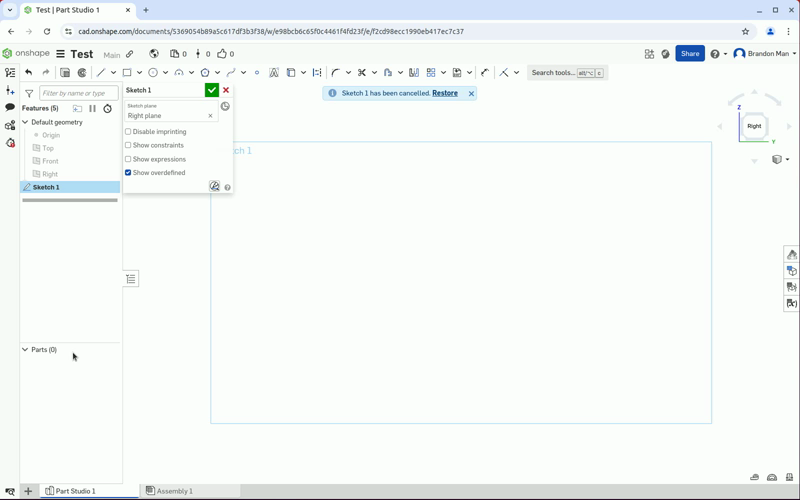
key(l)
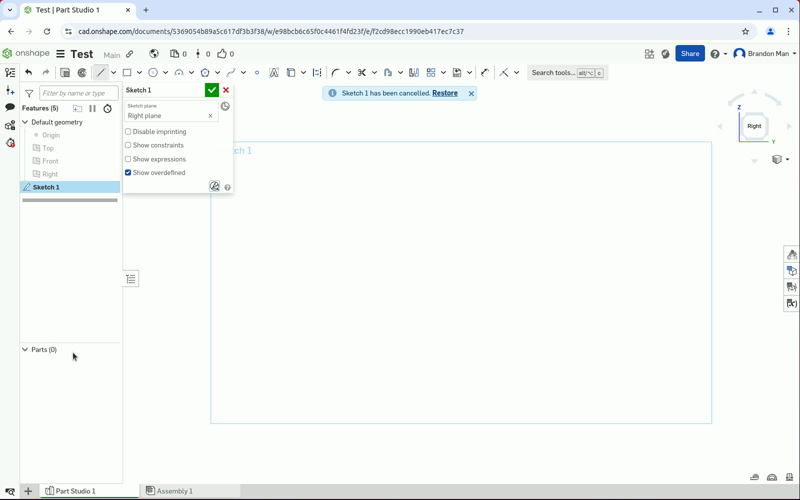
key_down(shift)
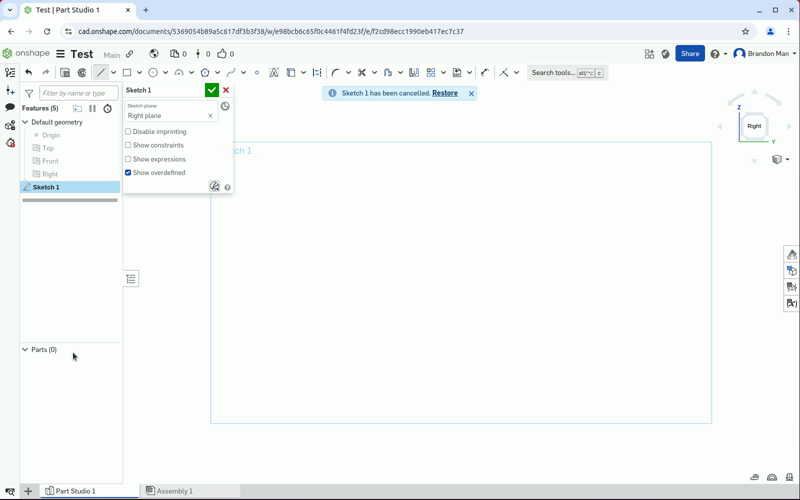
mouse_move(454, 339)
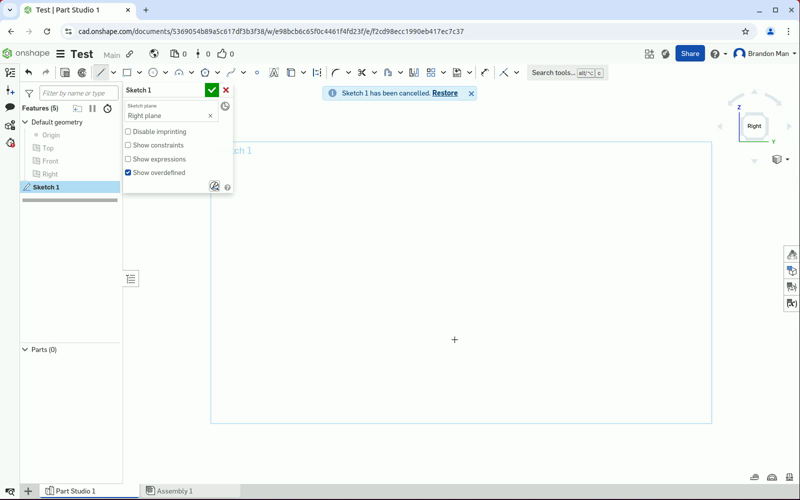
click(454, 339)
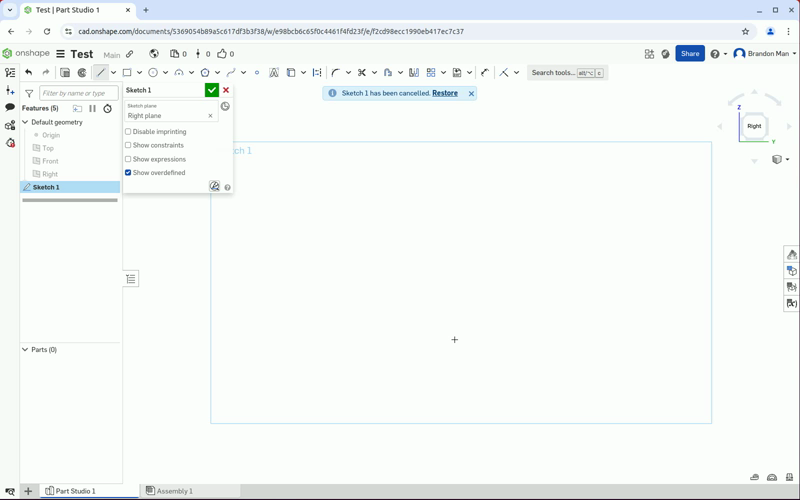
key_up(shift)
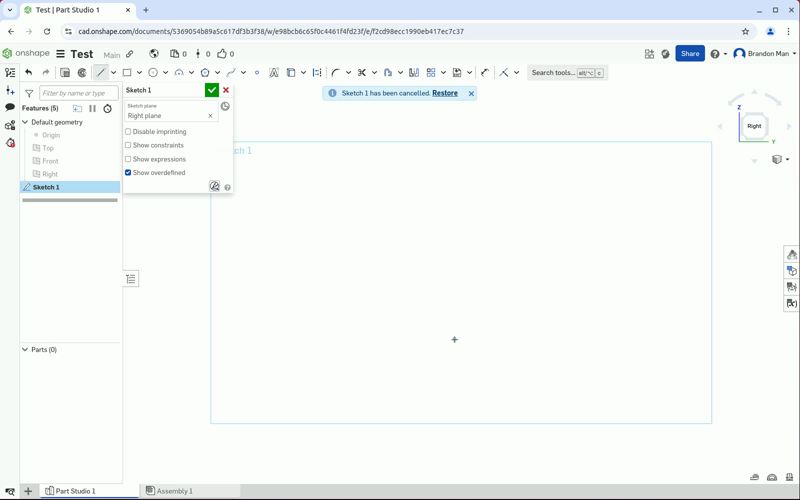
key_down(shift)
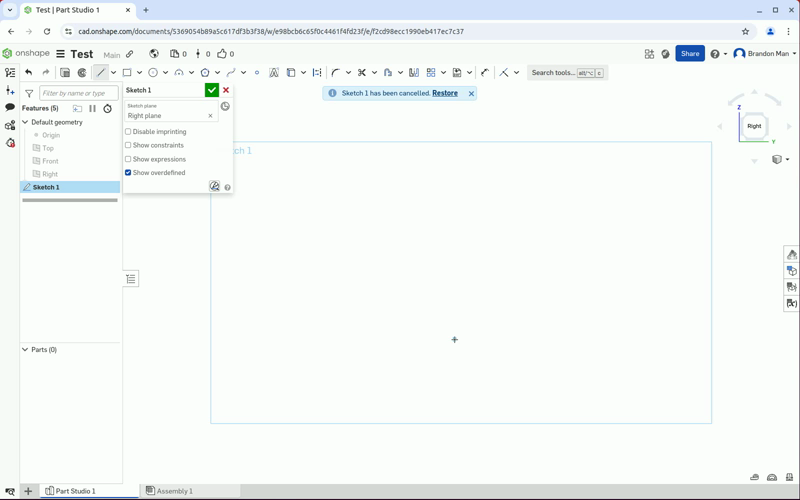
mouse_move(484, 339)
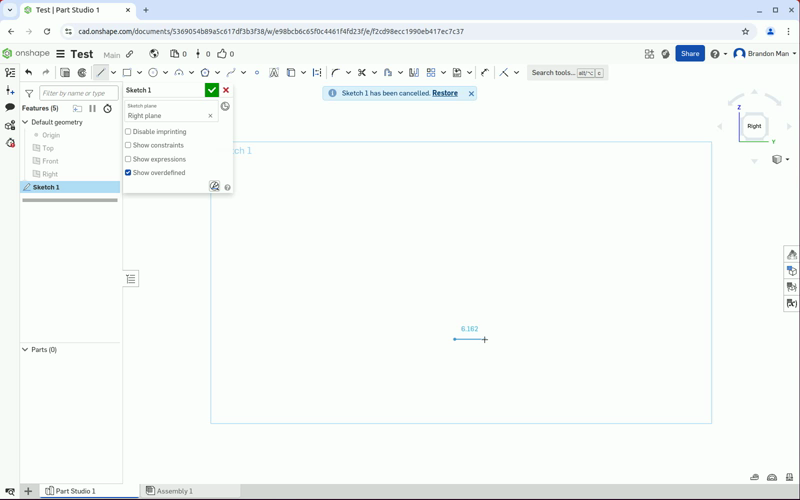
mouse_move(460, 339)
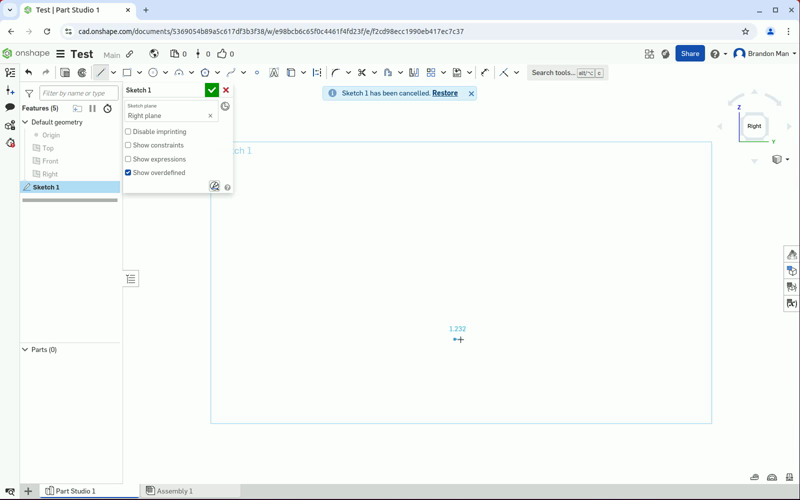
scroll(6)
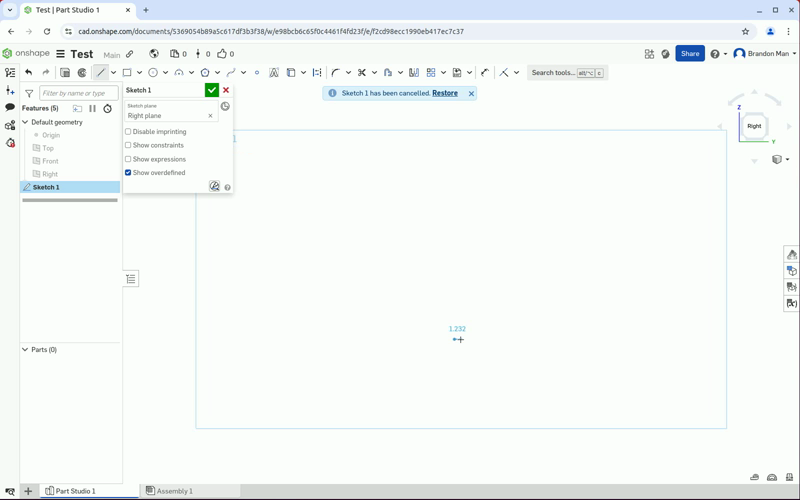
scroll(6)
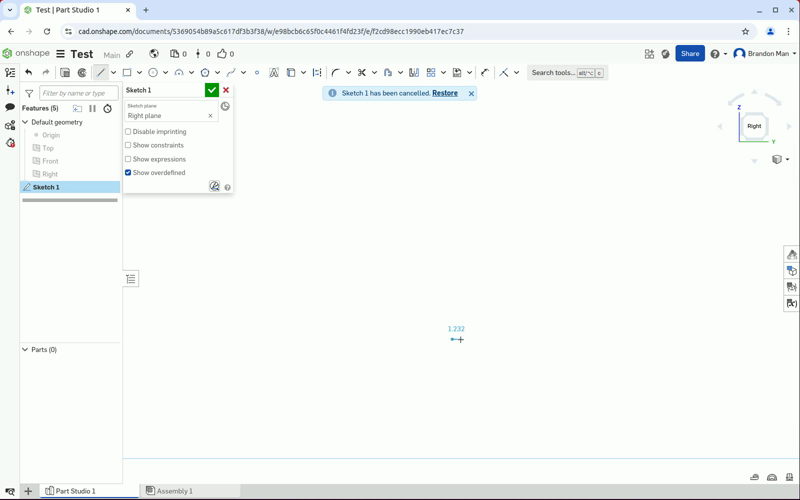
scroll(6)
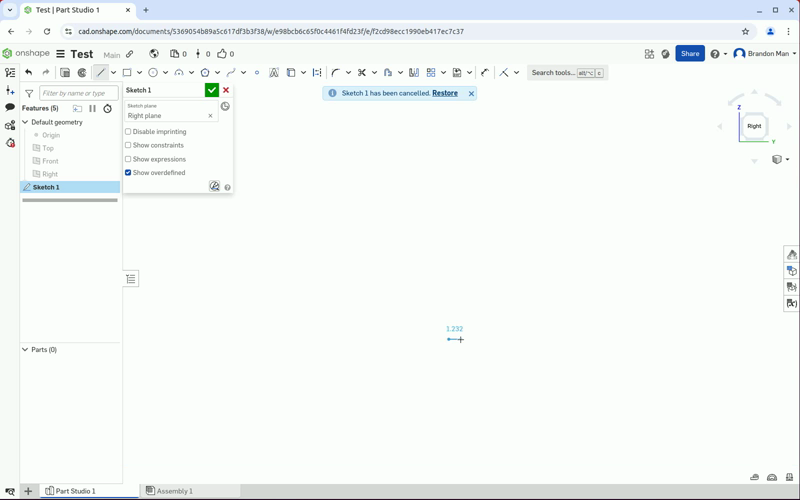
scroll(6)
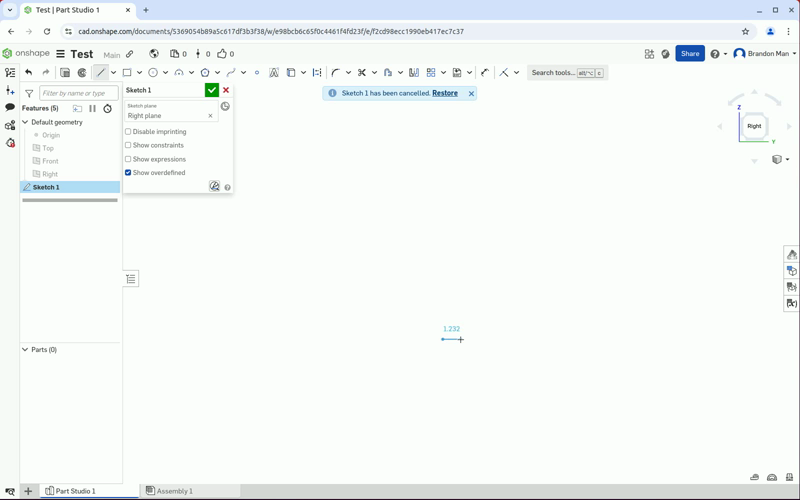
scroll(6)
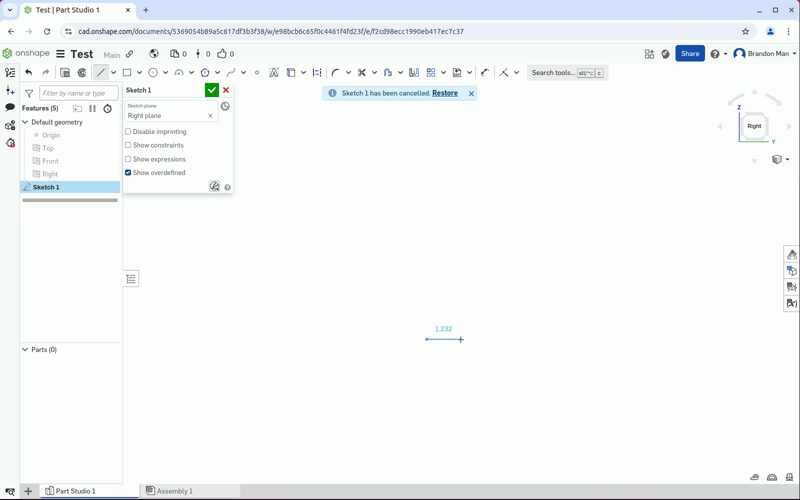
scroll(6)
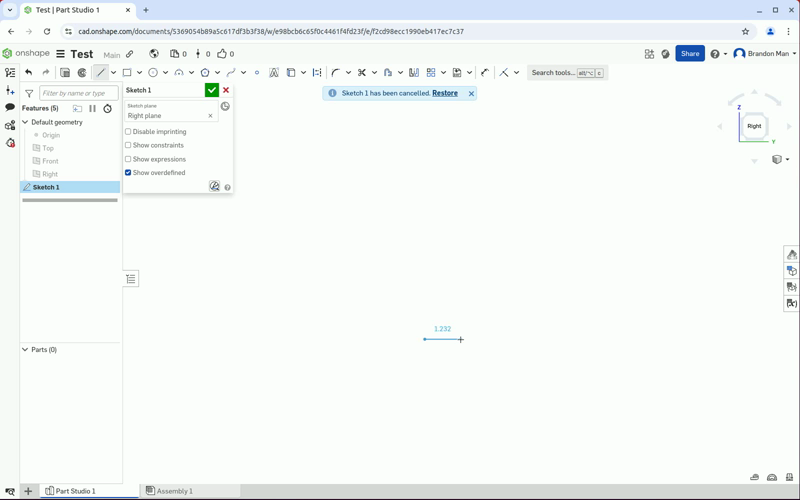
scroll(6)
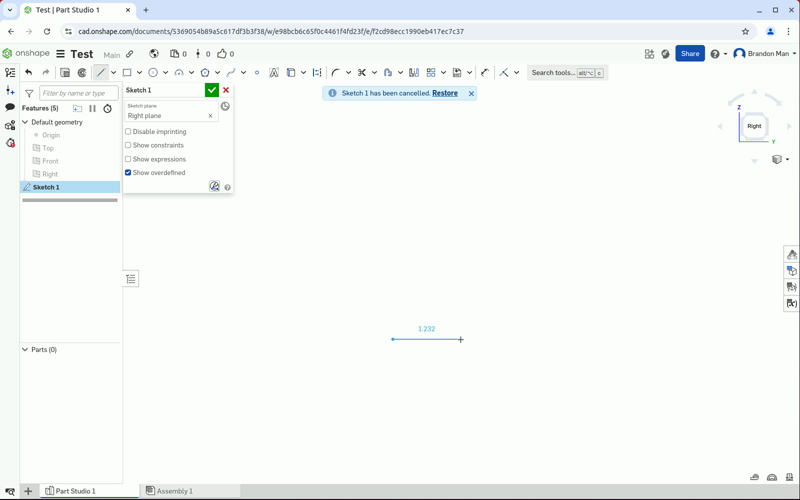
click(460, 339)
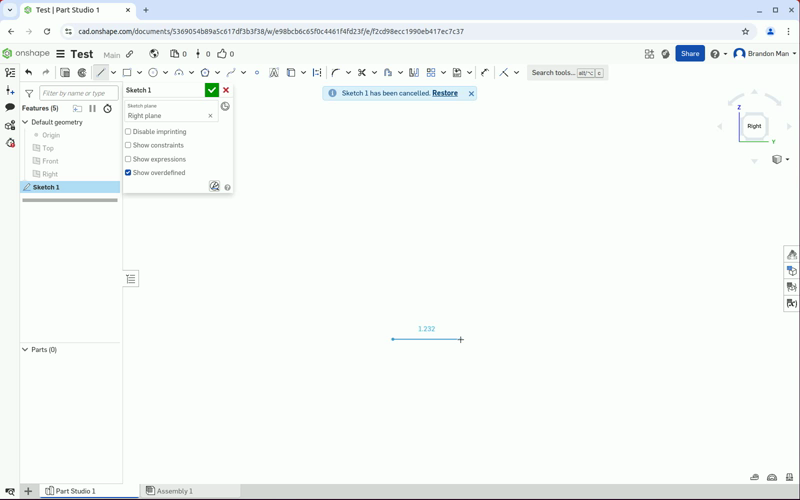
scroll(-6)
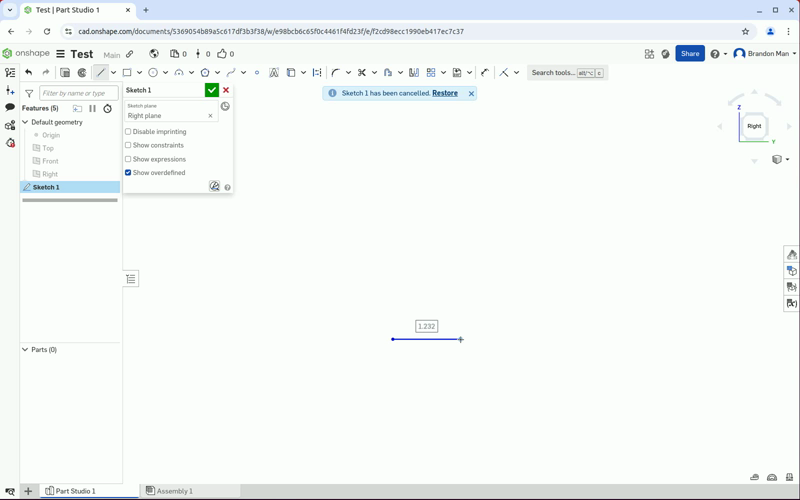
scroll(-6)
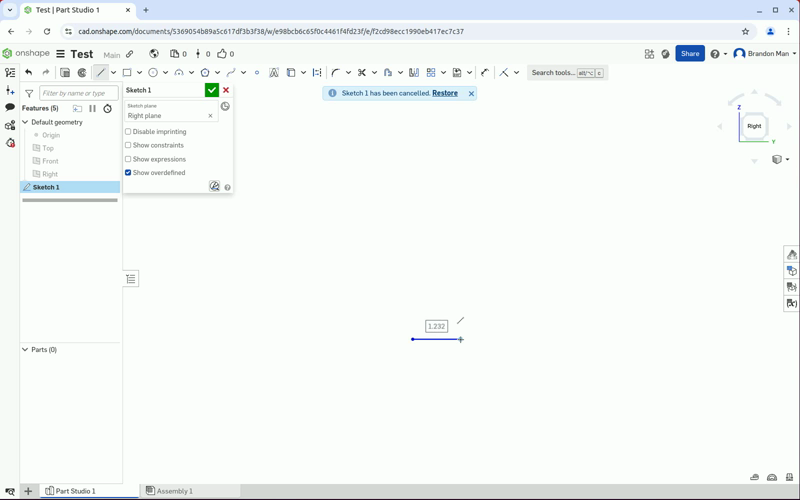
scroll(-6)
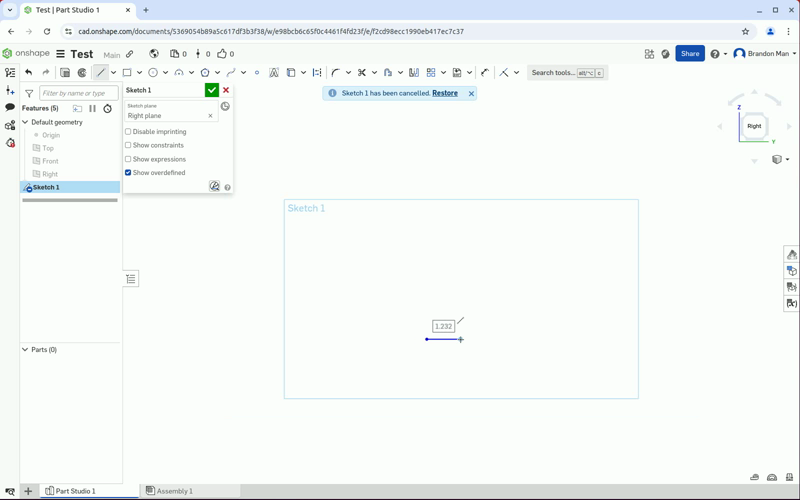
scroll(-6)
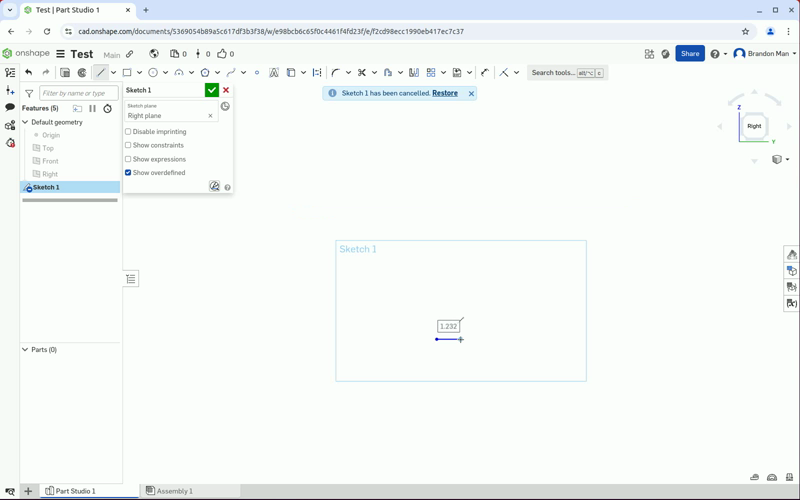
scroll(-6)
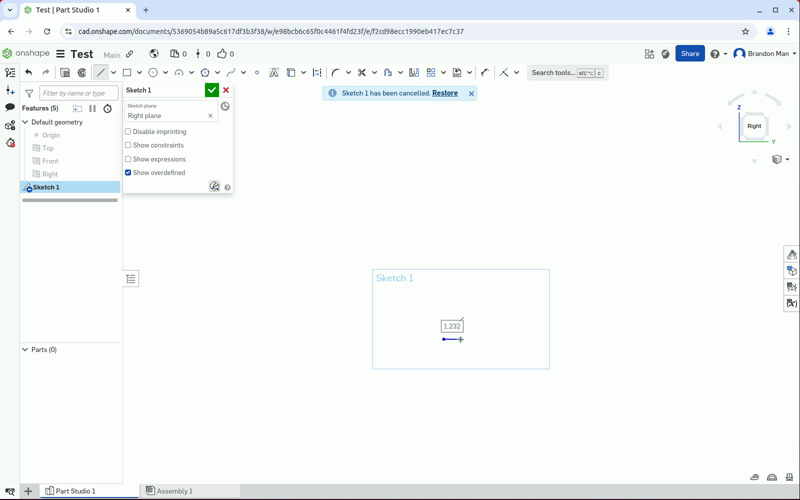
scroll(-6)
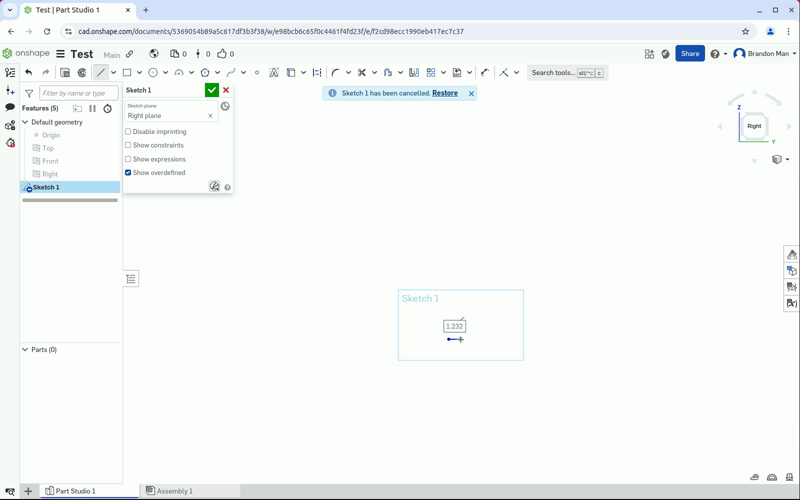
scroll(-6)
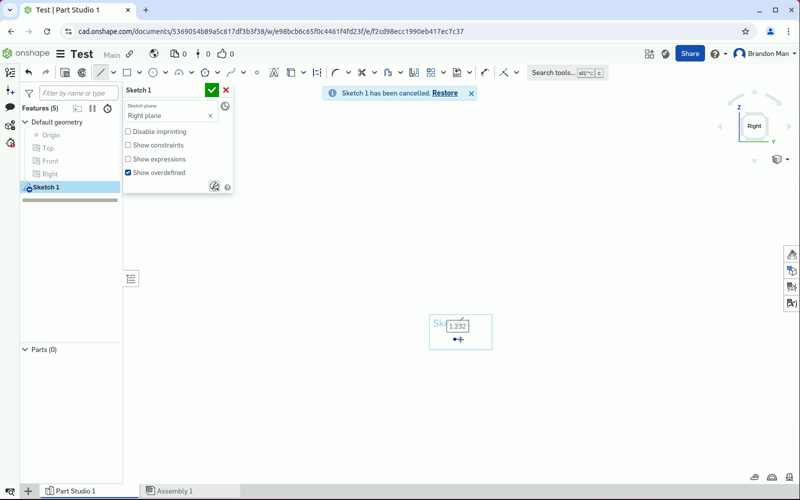
key_up(shift)
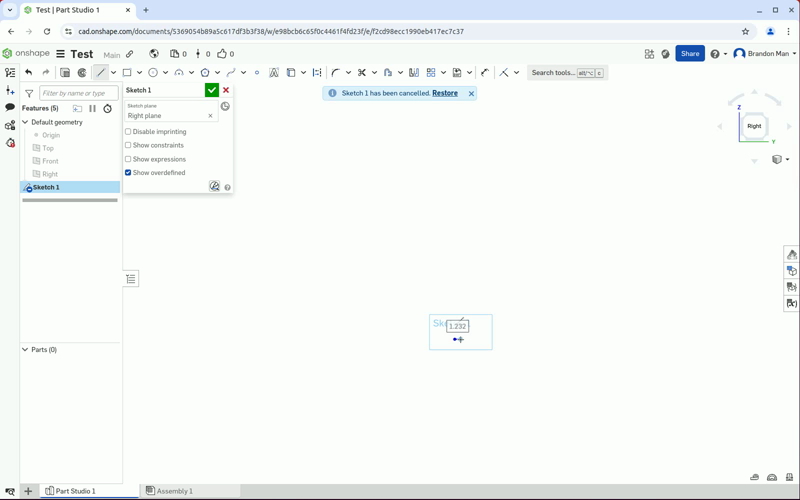
key_down(shift)
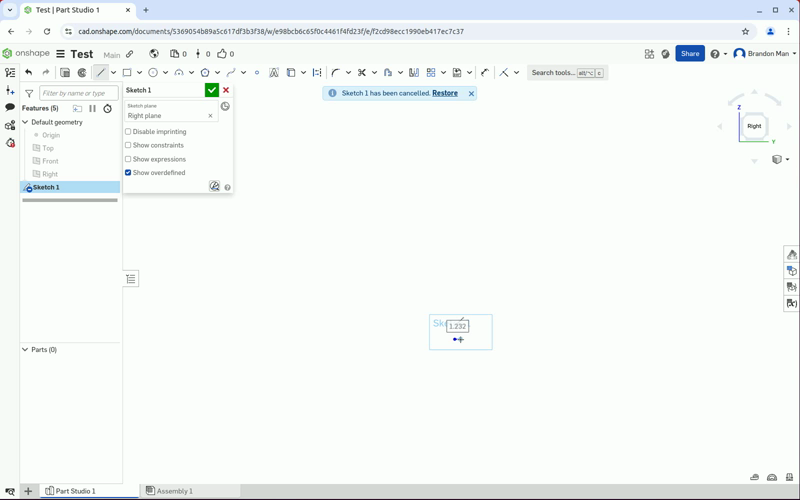
mouse_move(490, 339)
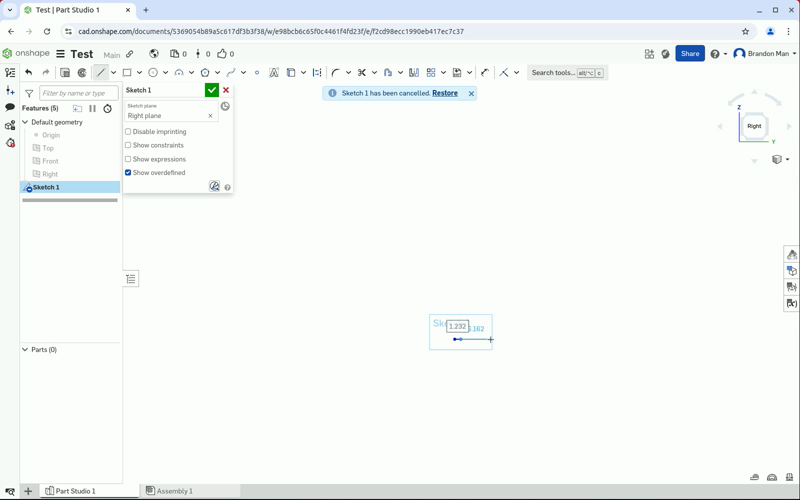
mouse_move(460, 282)
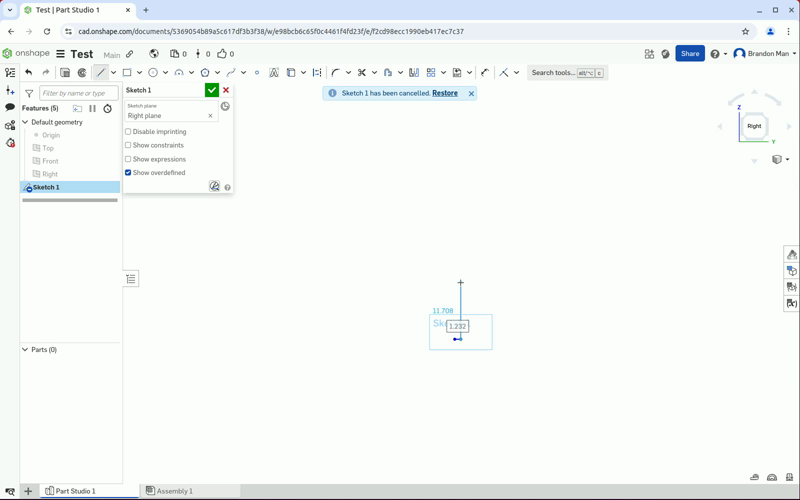
click(460, 282)
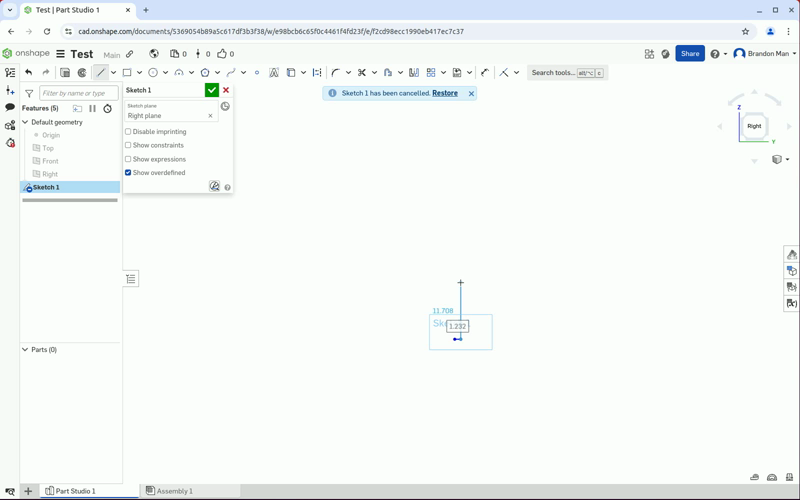
key_up(shift)
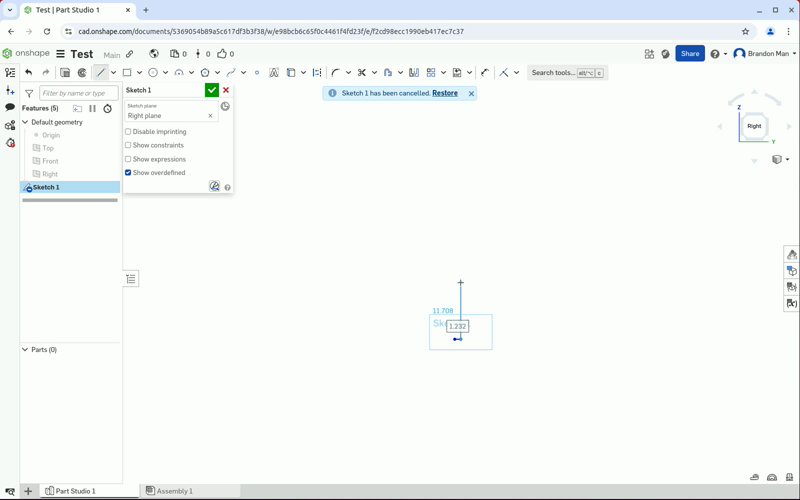
key_down(shift)
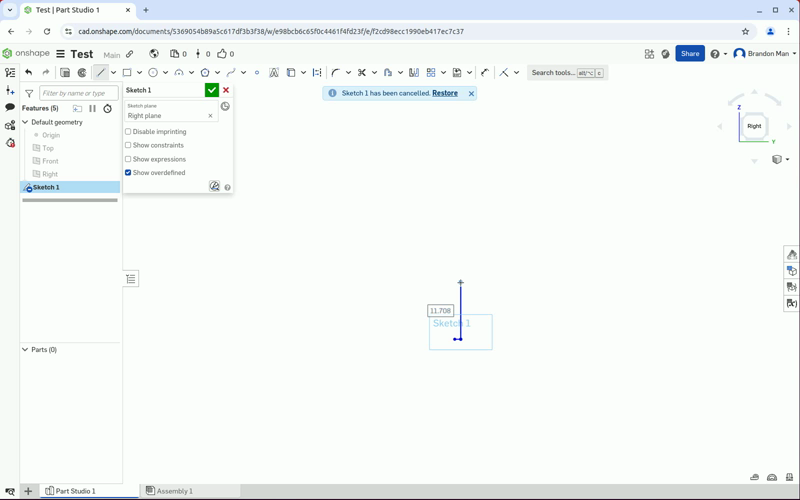
mouse_move(490, 282)
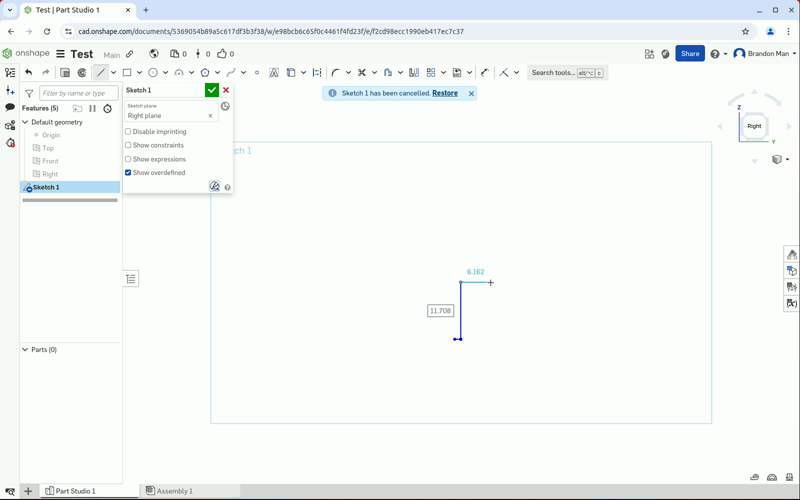
mouse_move(454, 291)
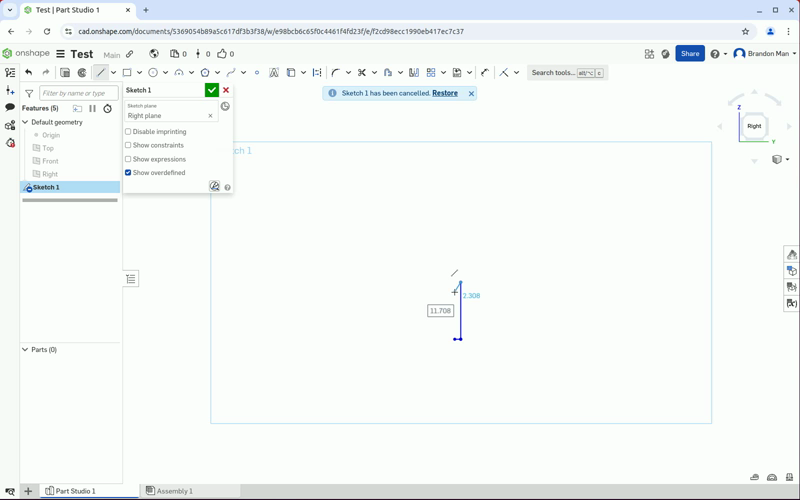
click(454, 291)
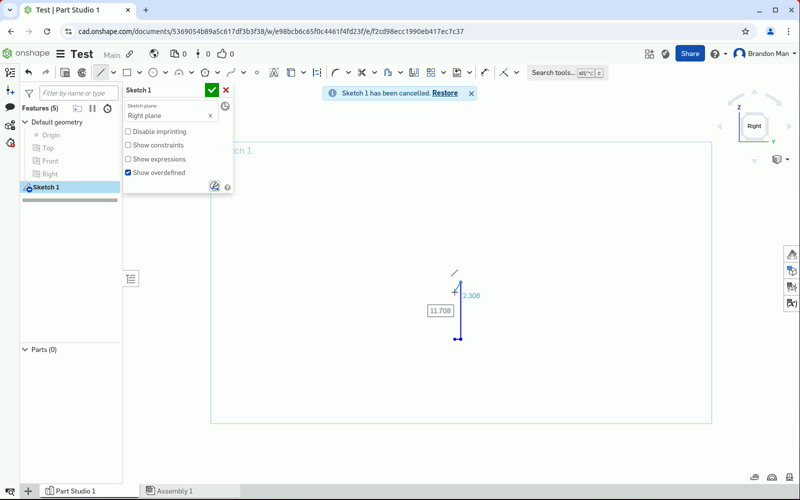
key_up(shift)
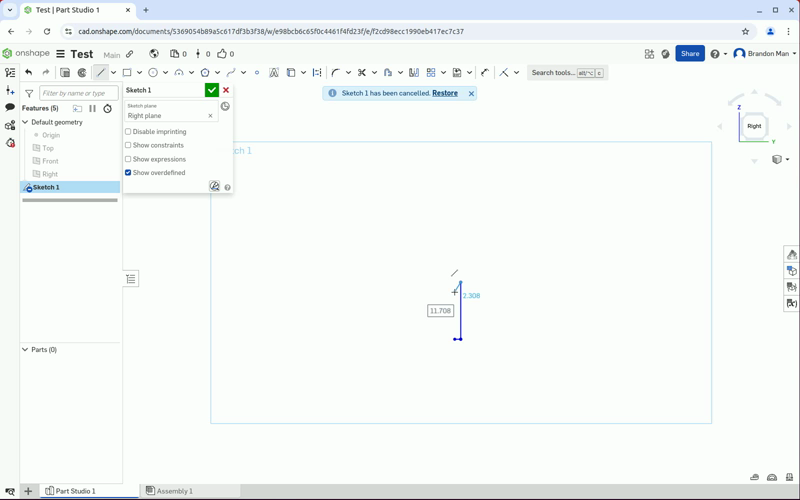
mouse_move(484, 291)
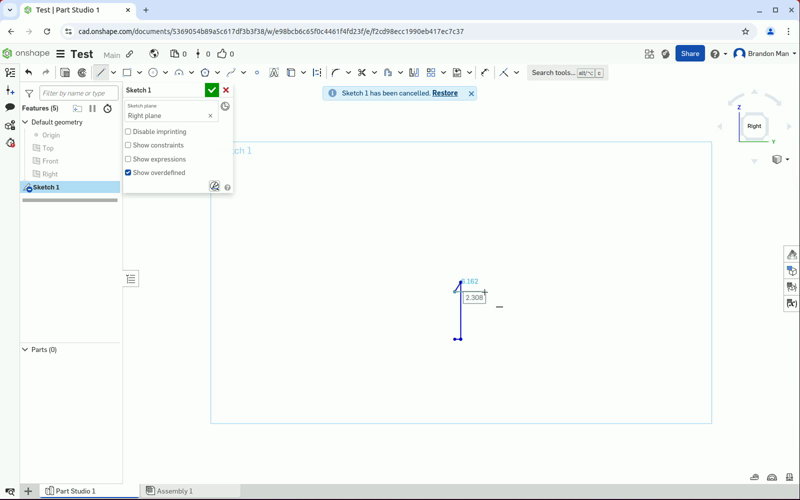
key_down(shift)
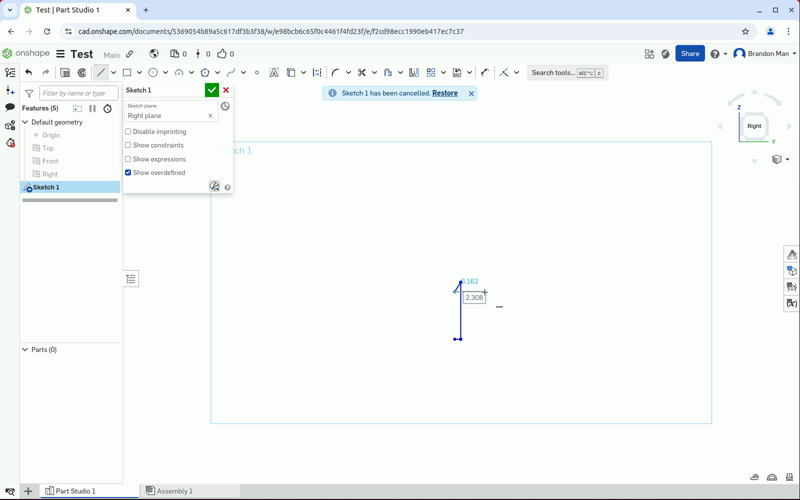
mouse_move(454, 339)
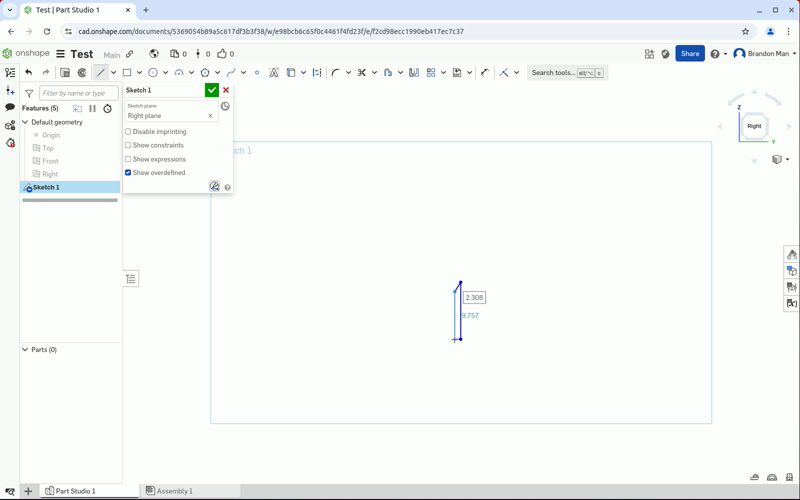
key_up(shift)
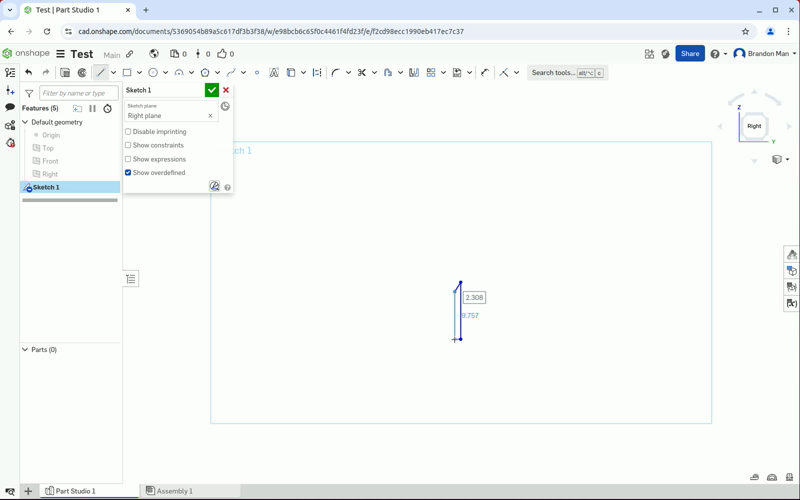
click(454, 339)
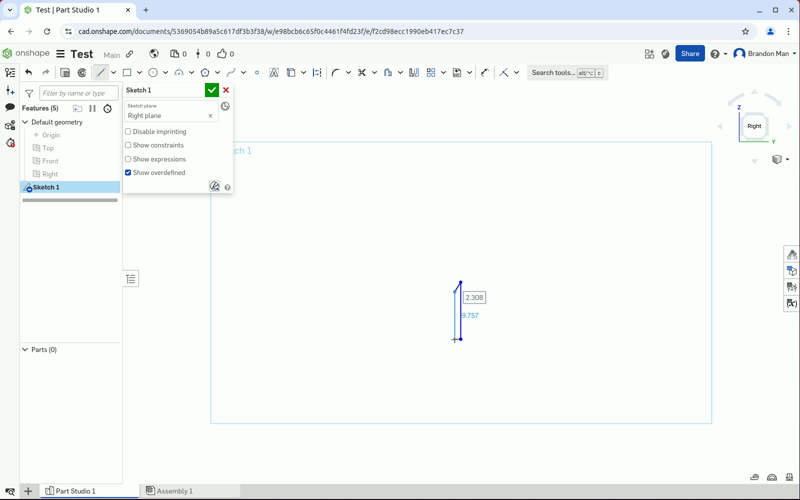
key(esc)
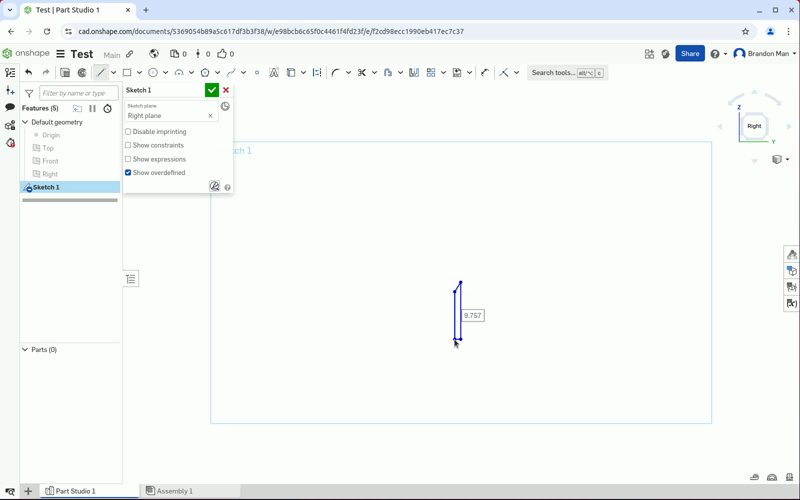
mouse_move(456, 292)
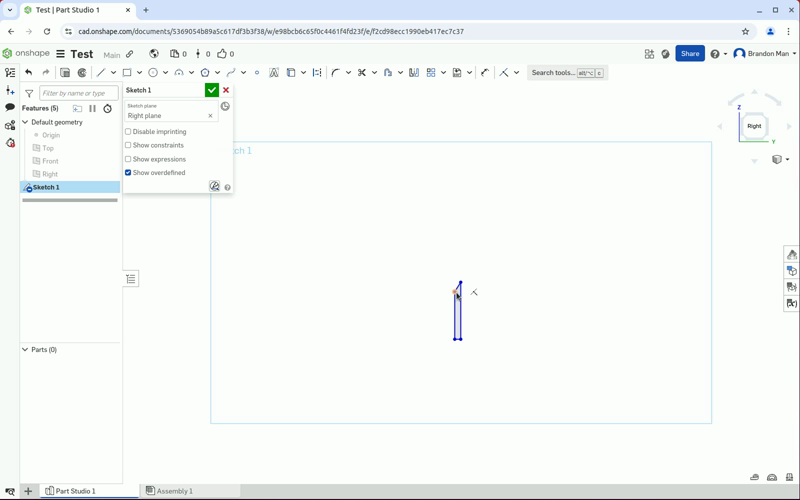
scroll(6)
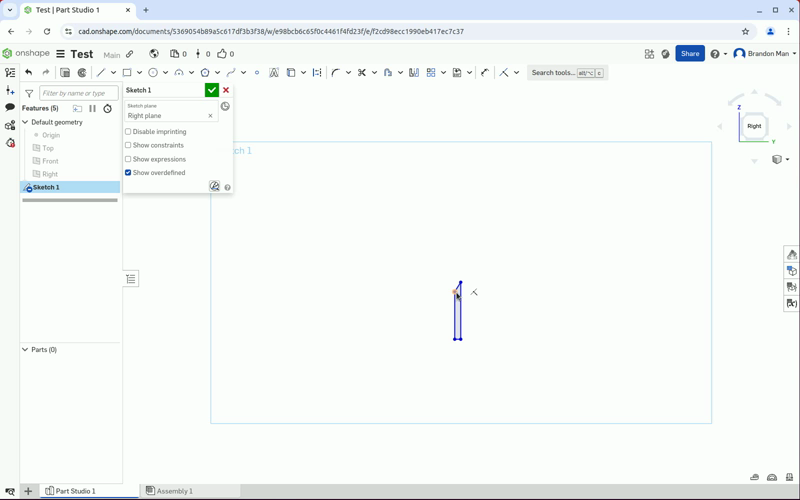
scroll(6)
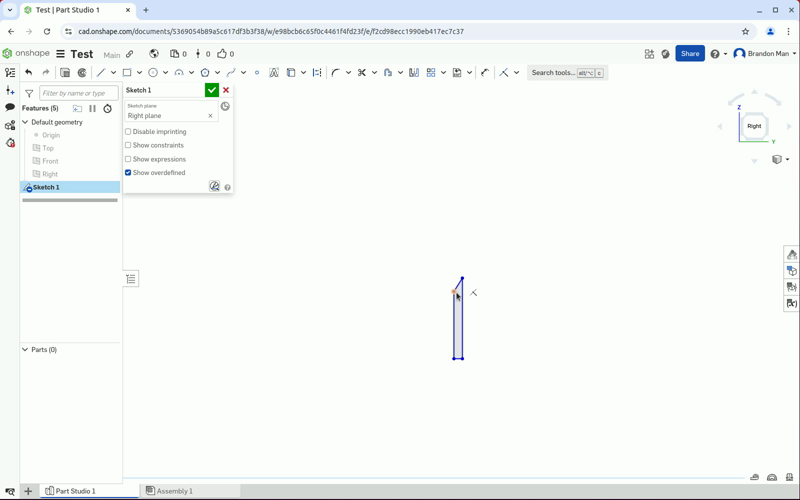
scroll(6)
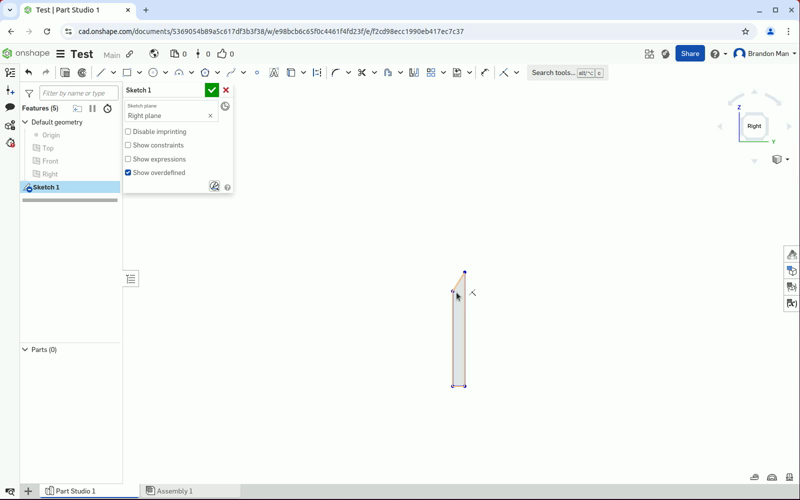
scroll(6)
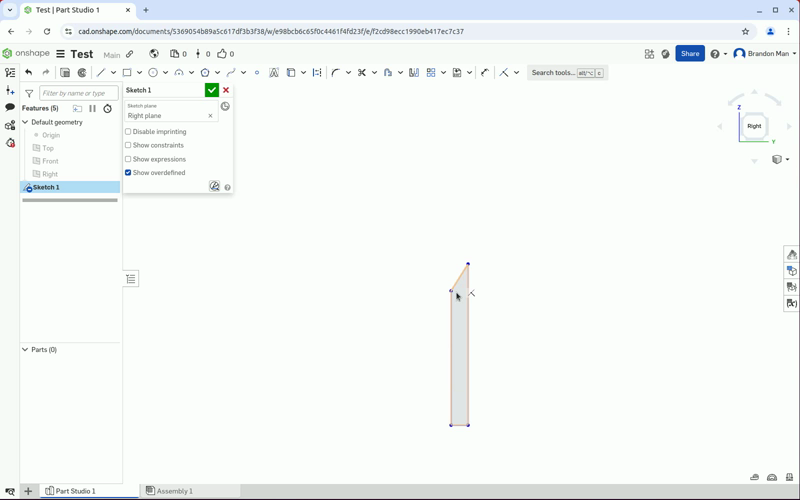
scroll(6)
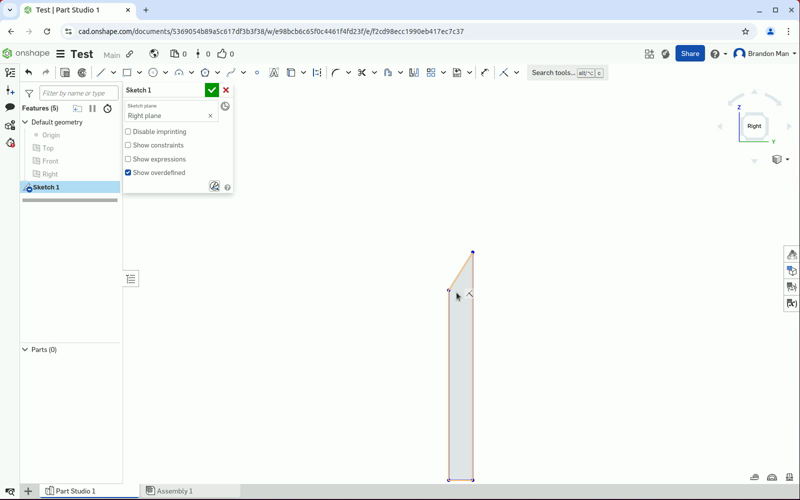
scroll(6)
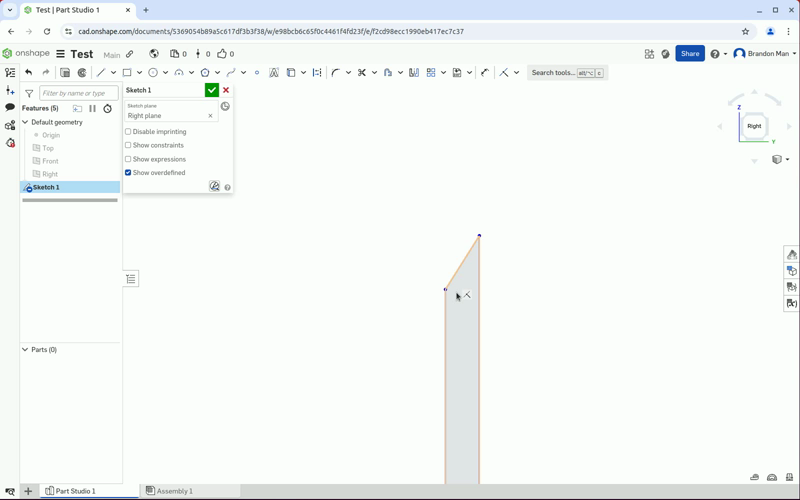
scroll(6)
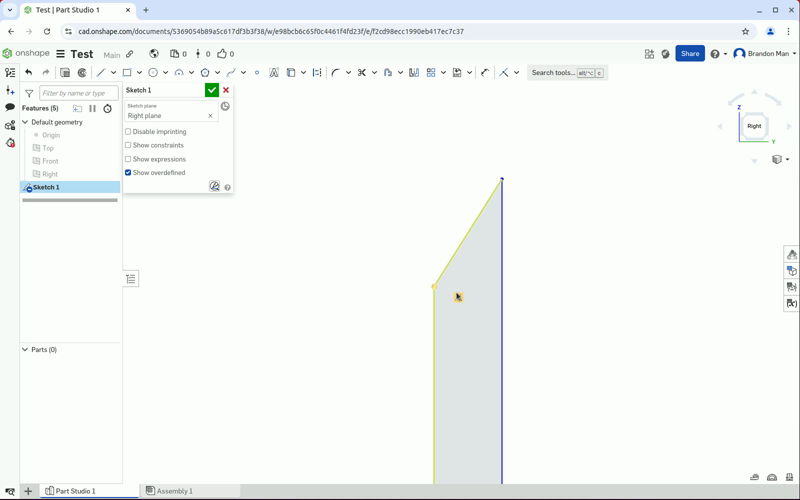
click(456, 292)
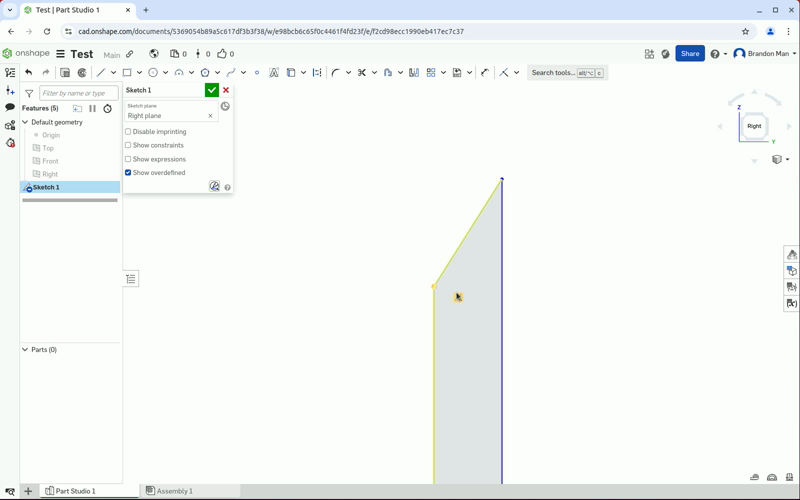
scroll(-6)
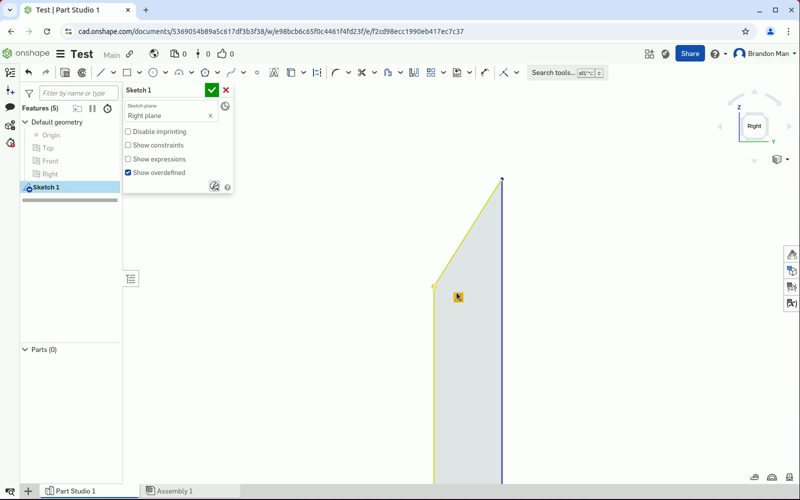
scroll(-6)
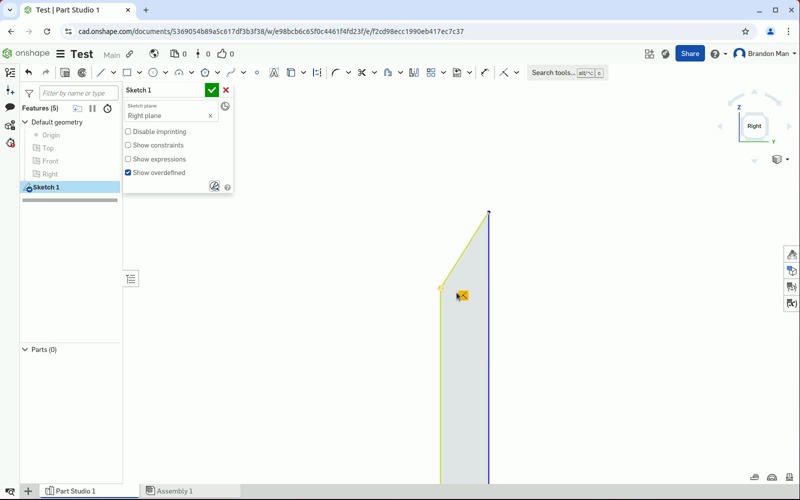
scroll(-6)
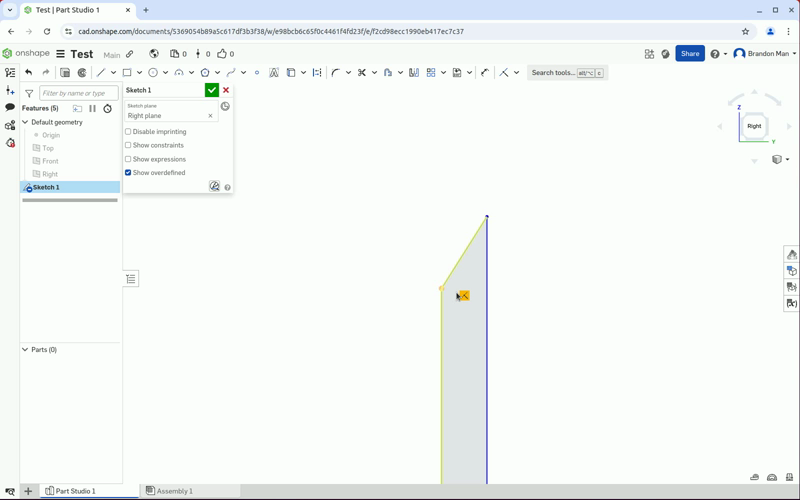
scroll(-6)
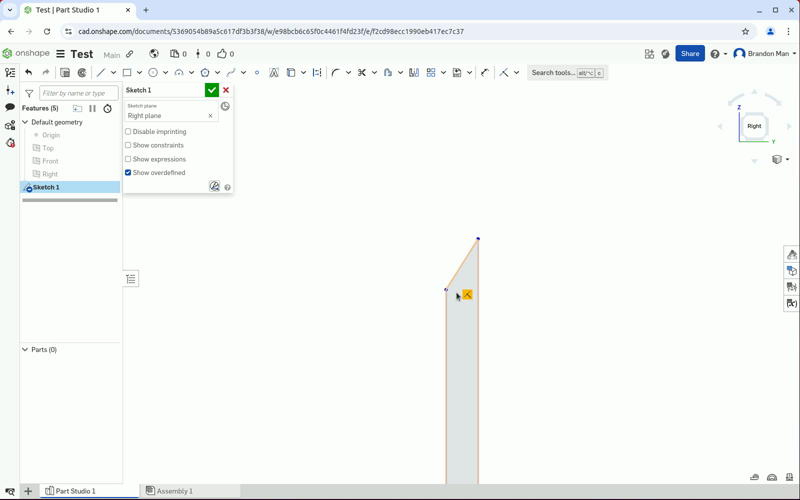
scroll(-6)
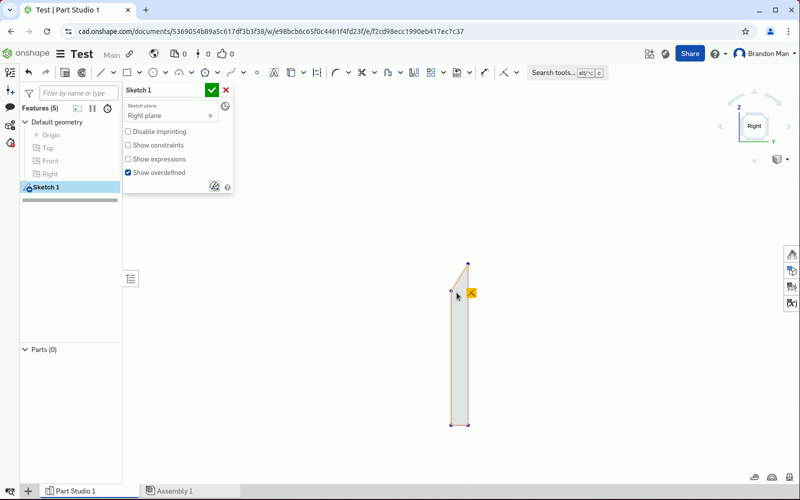
scroll(-6)
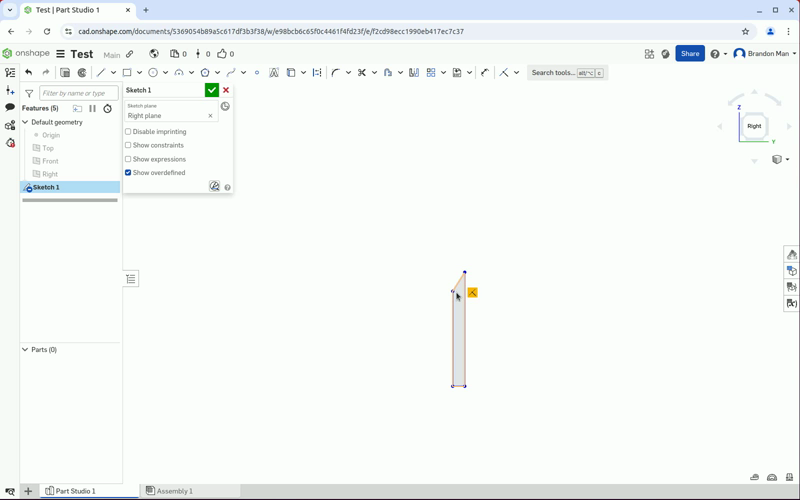
scroll(-6)
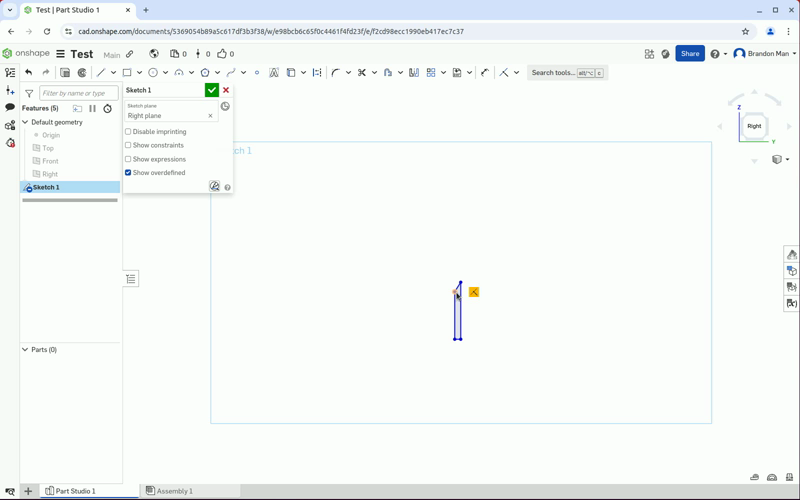
mouse_move(73, 352)
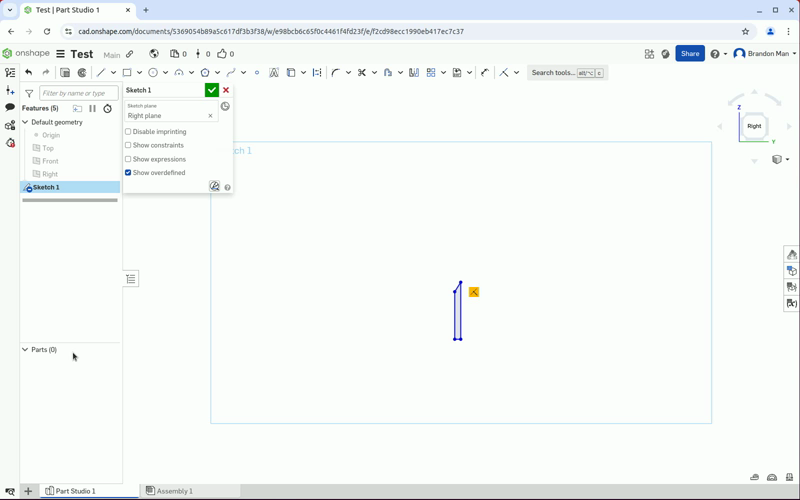
key(shift+y)
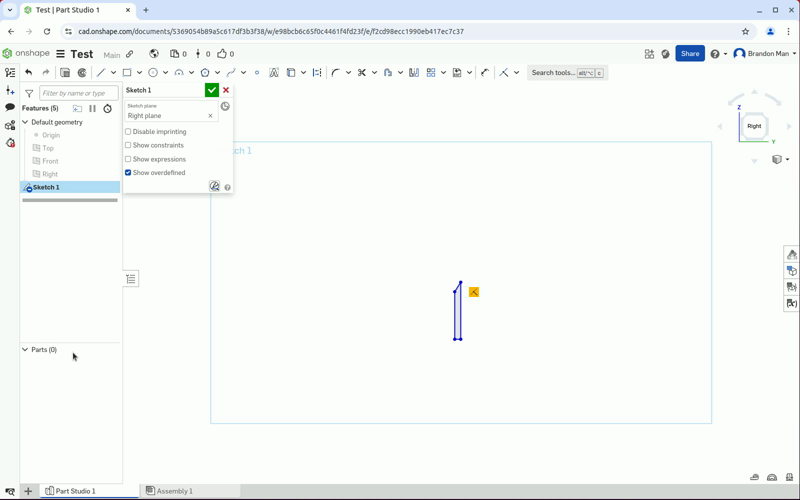
key(shift+e)
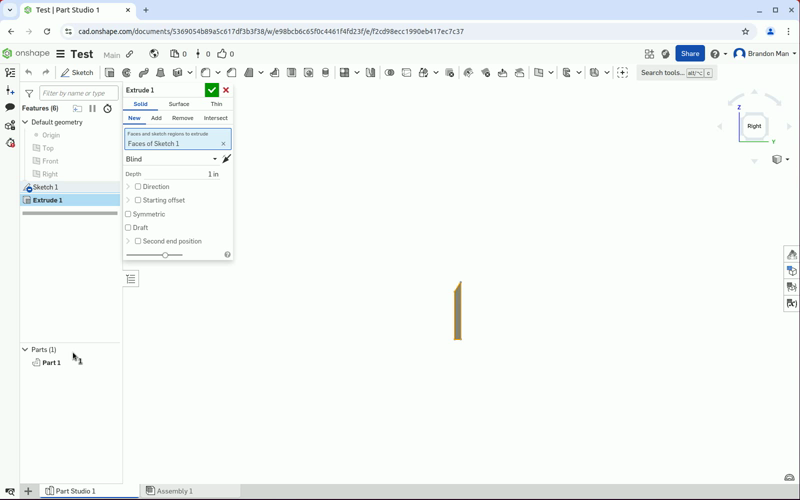
mouse_move(143, 106)
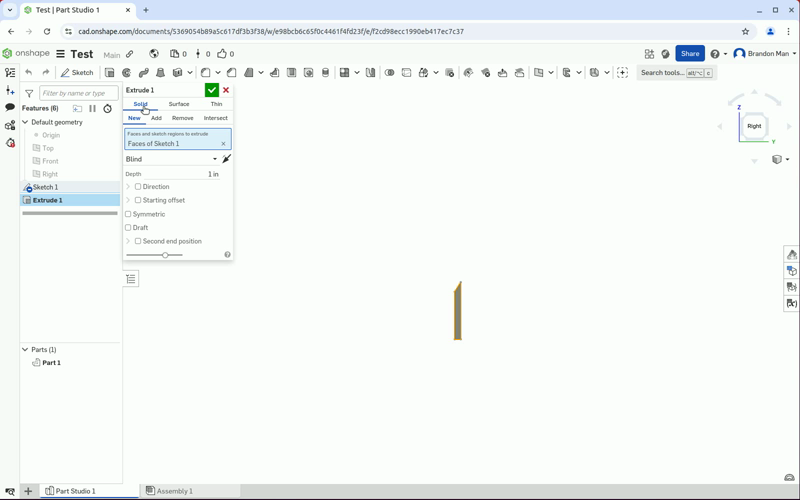
click(143, 106)
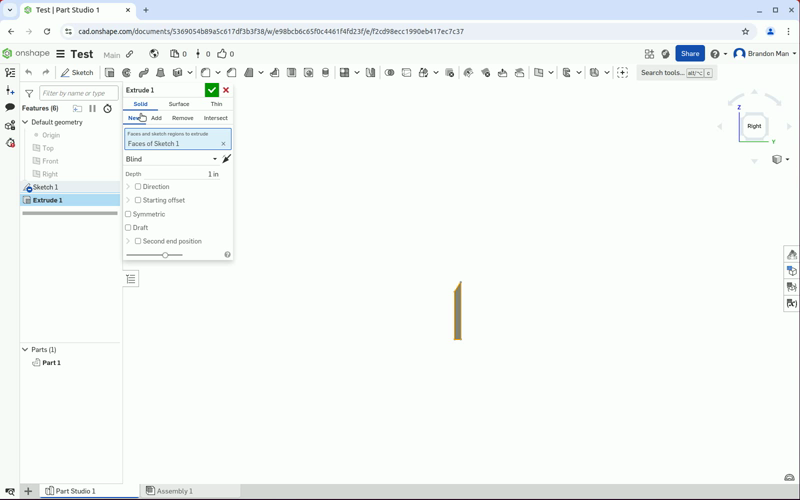
mouse_move(137, 120)
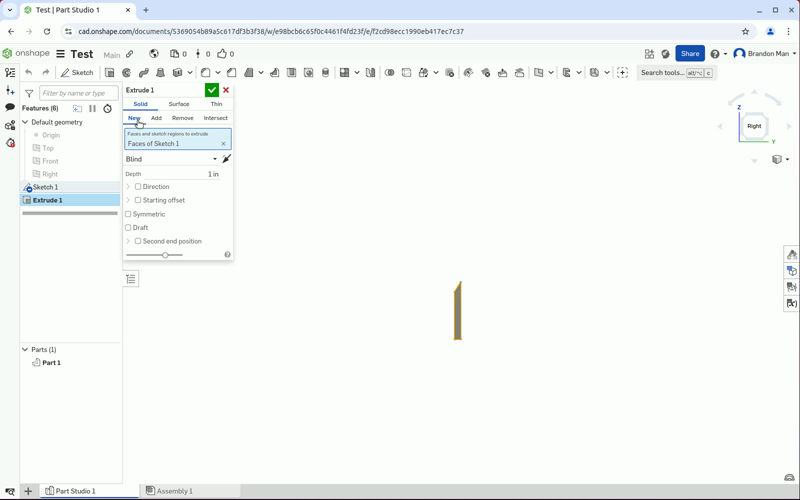
click(137, 120)
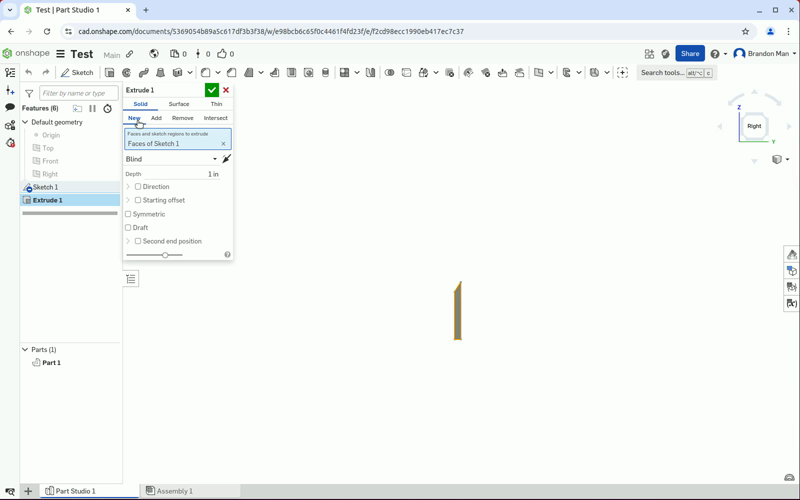
key(tab, 4)
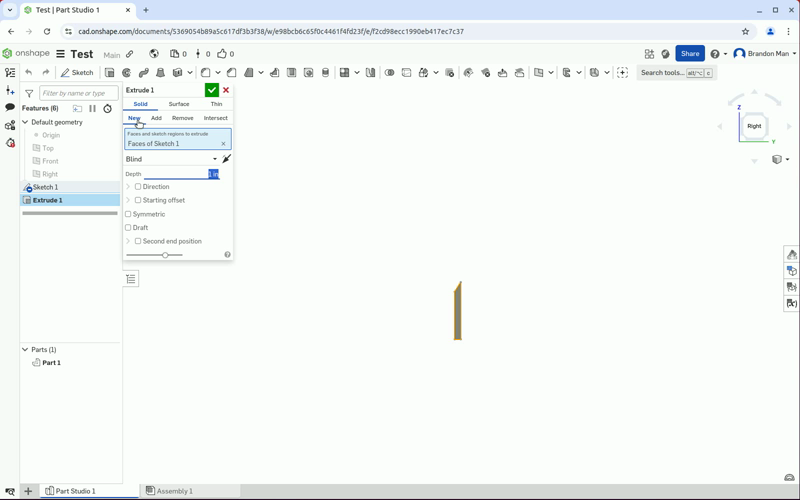
text(23.108)
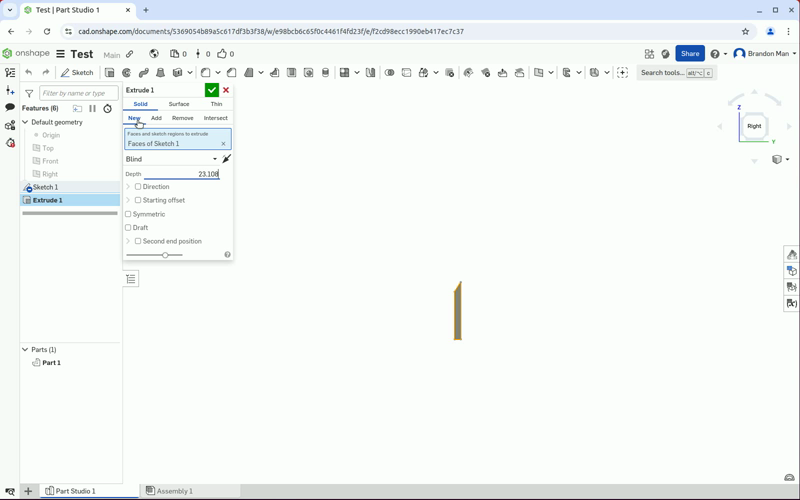
key(enter)
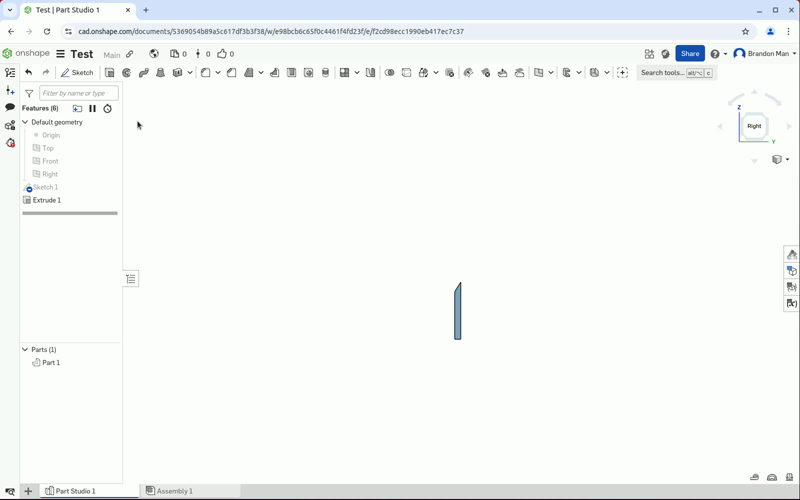
key(shift+h)
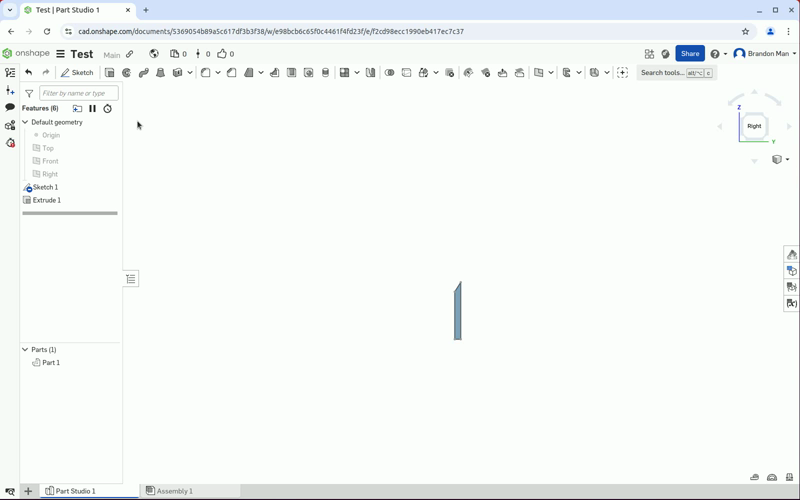
key(shift+h)
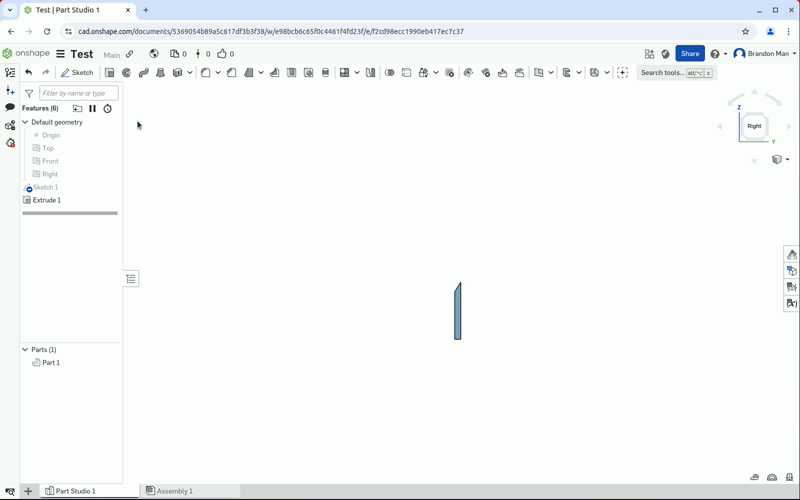
mouse_move(73, 189)
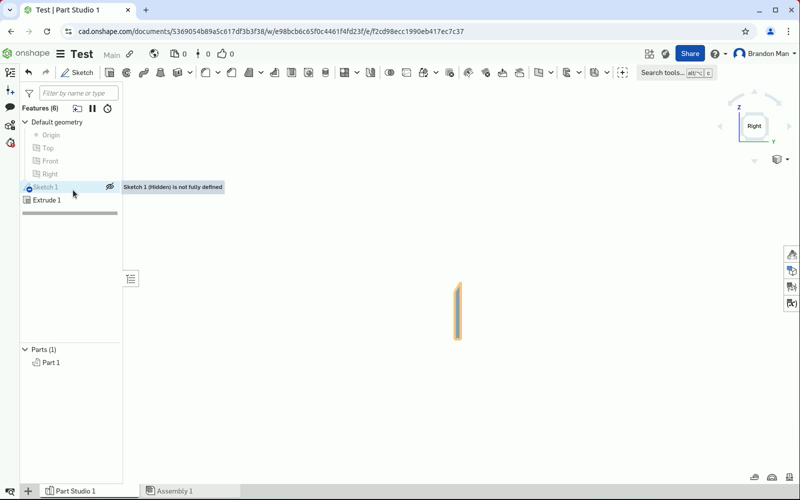
click(73, 189)
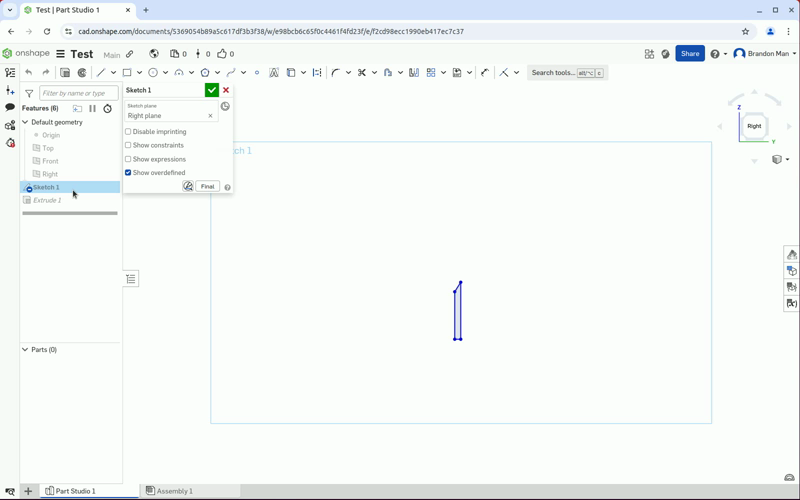
mouse_move(229, 92)
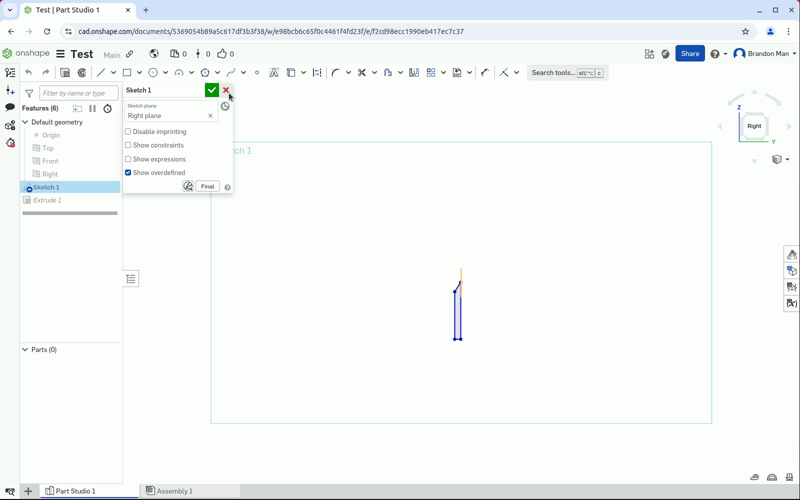
click(229, 92)
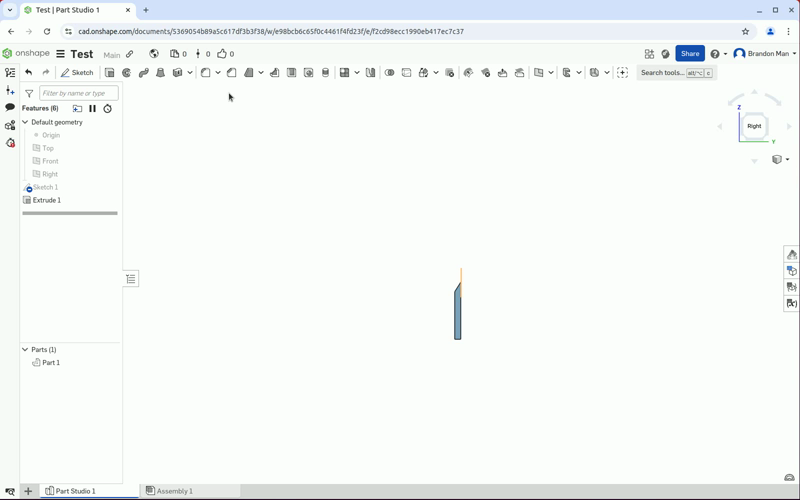
mouse_move(73, 352)
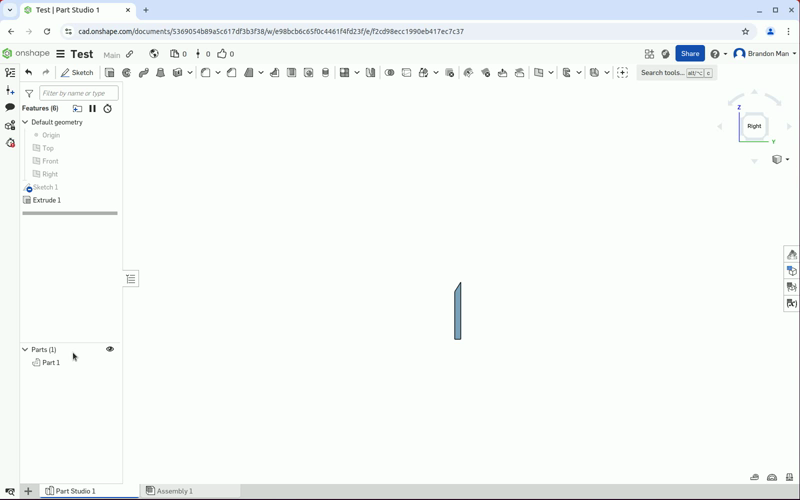
key(y)
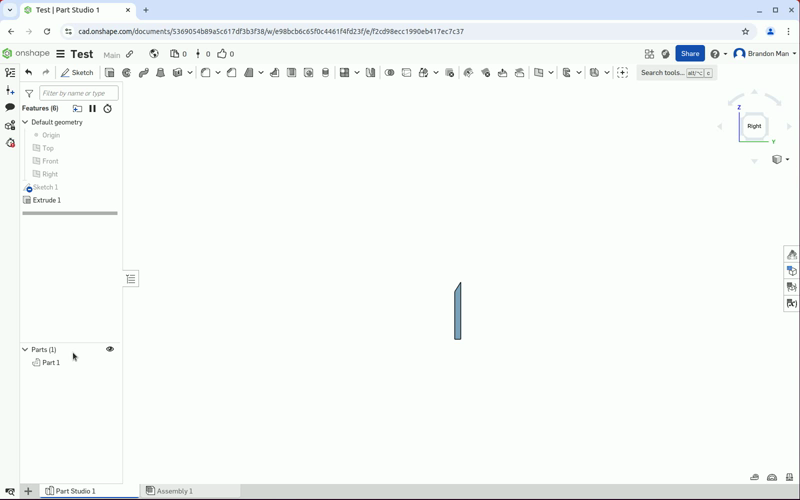
key(shift+p)
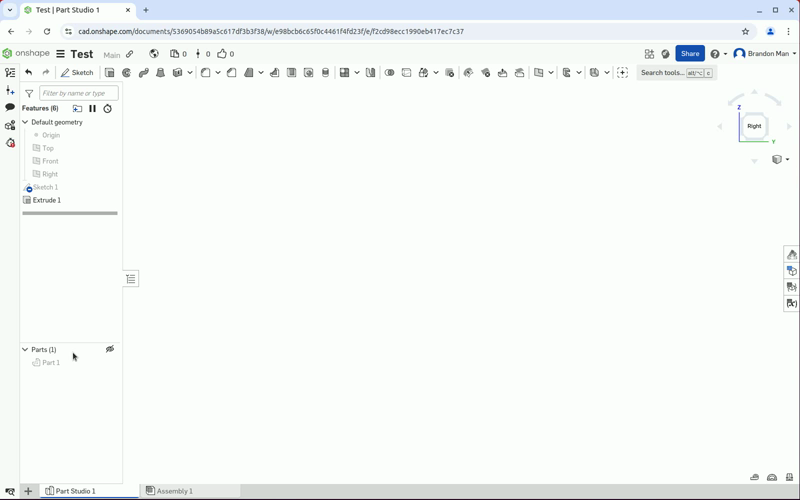
key(space)
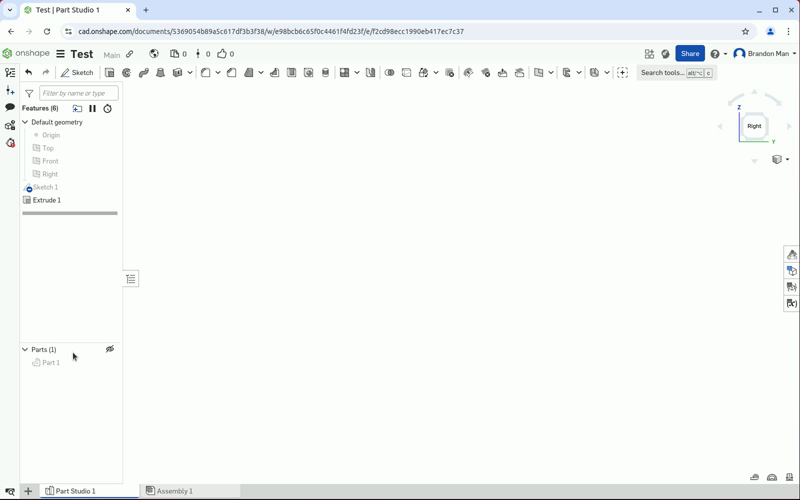
key_down(shift)
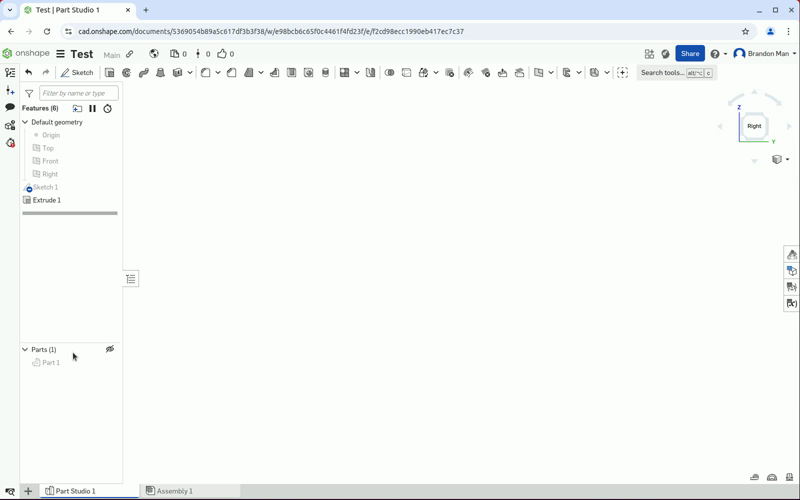
key(right)
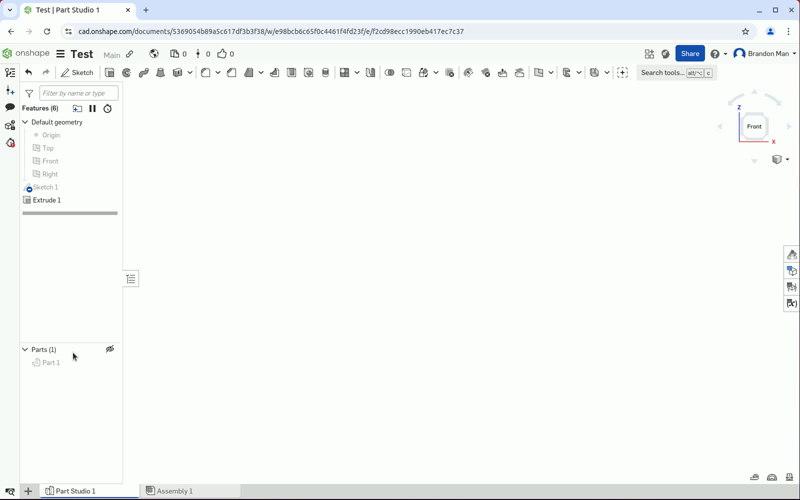
key_up(shift)
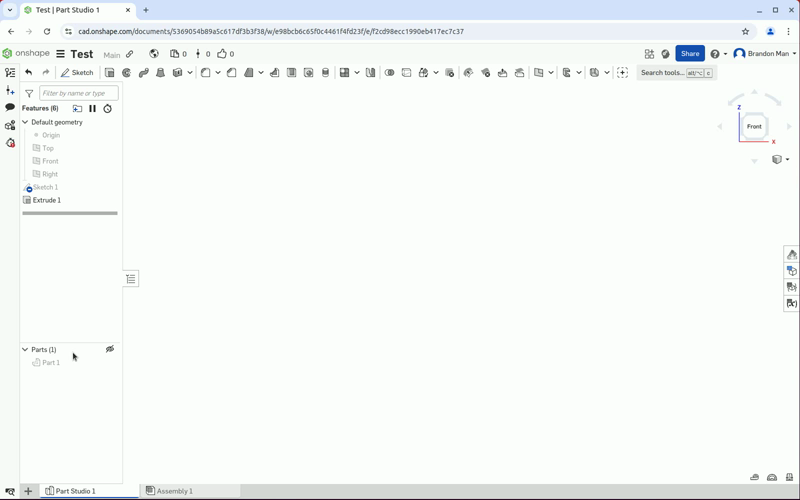
mouse_move(73, 352)
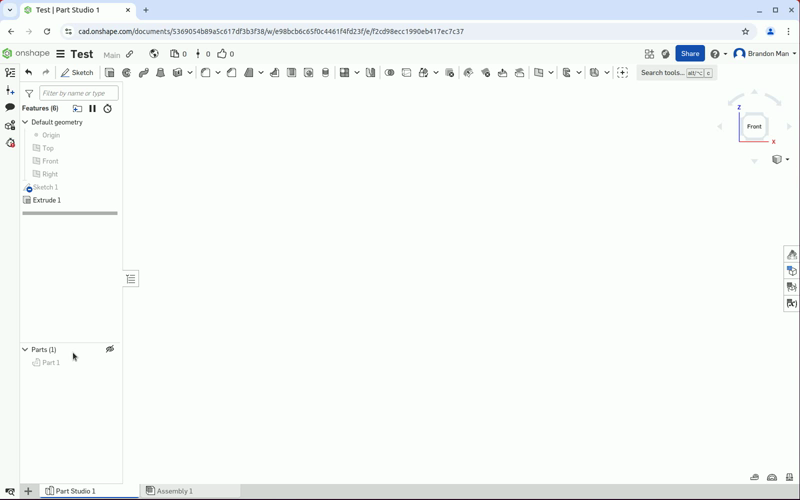
key(shift+y)
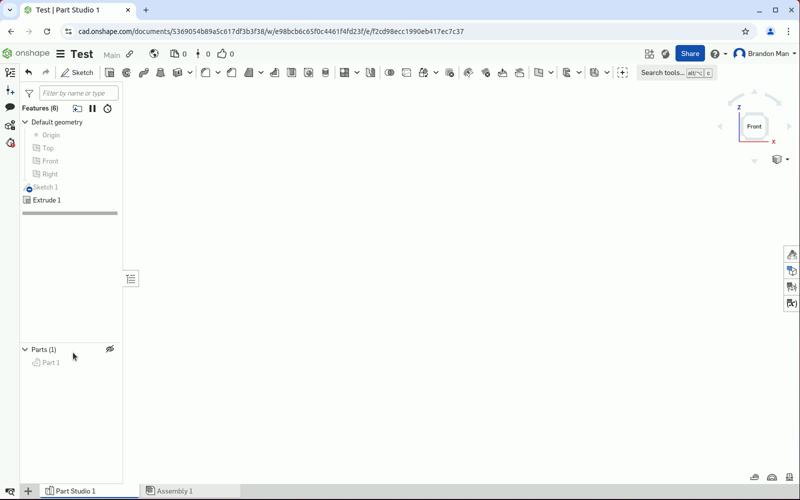
key(shift+s)
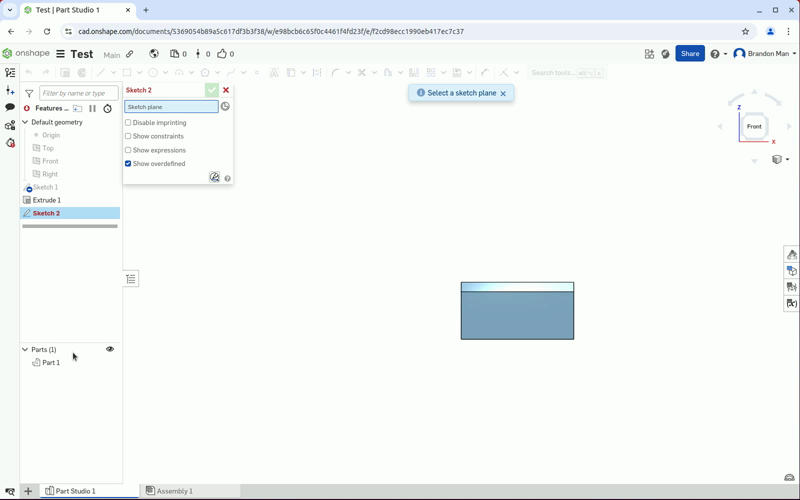
mouse_move(73, 163)
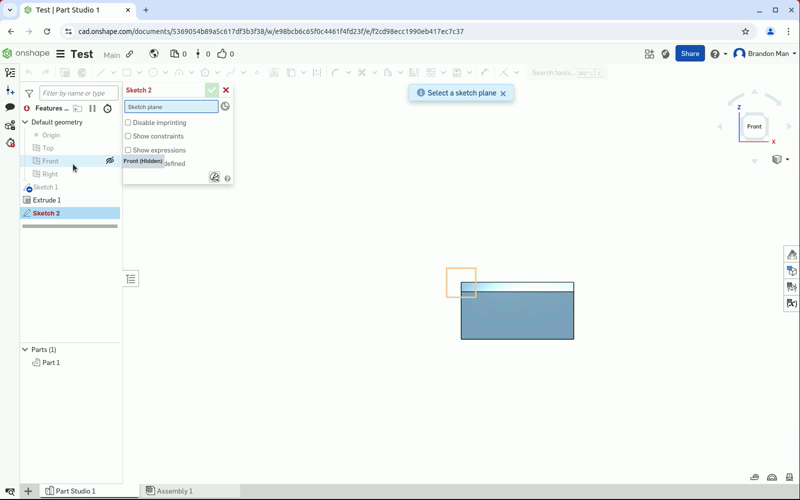
click(73, 163)
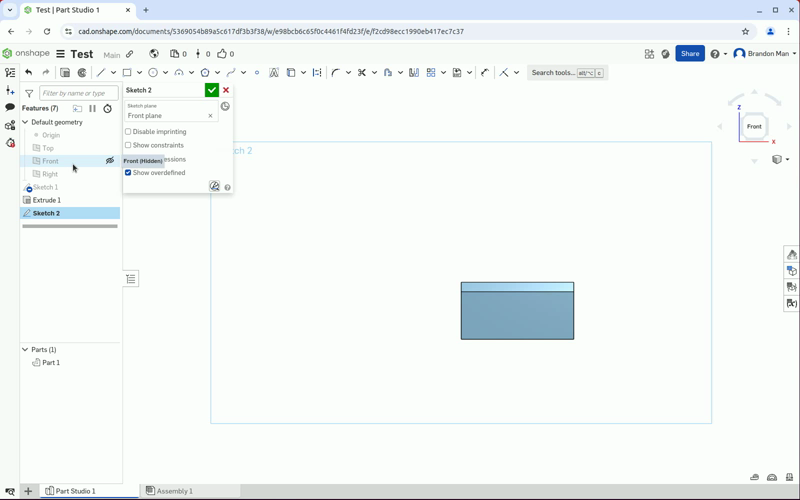
mouse_move(73, 352)
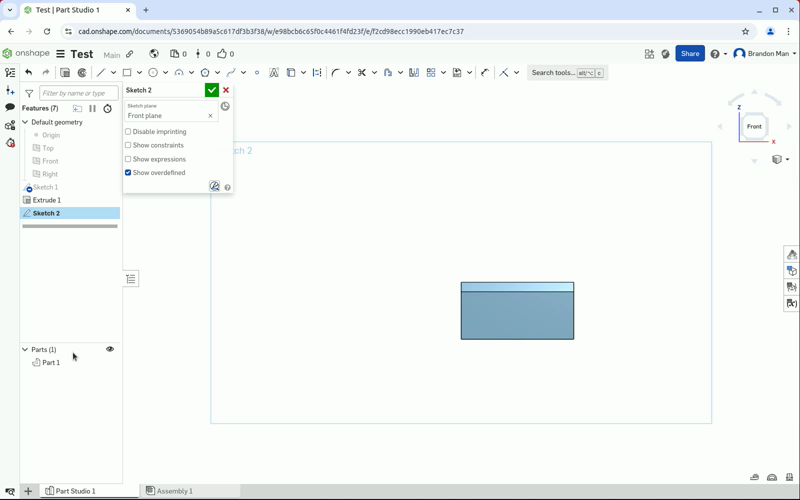
key(y)
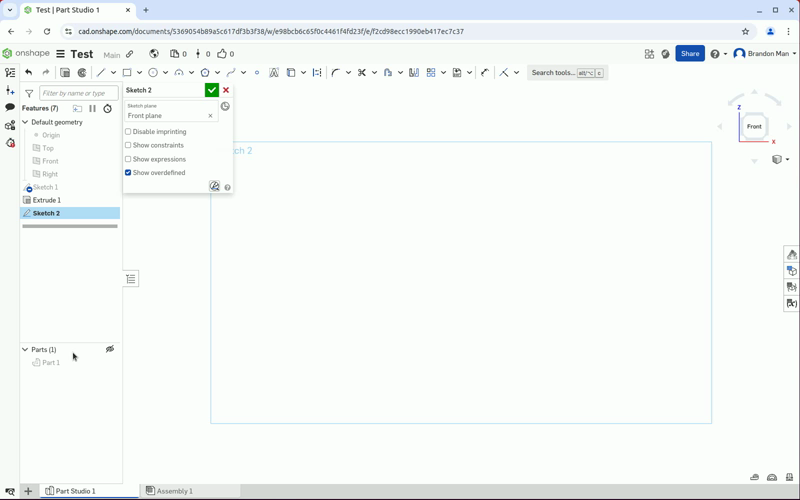
key(l)
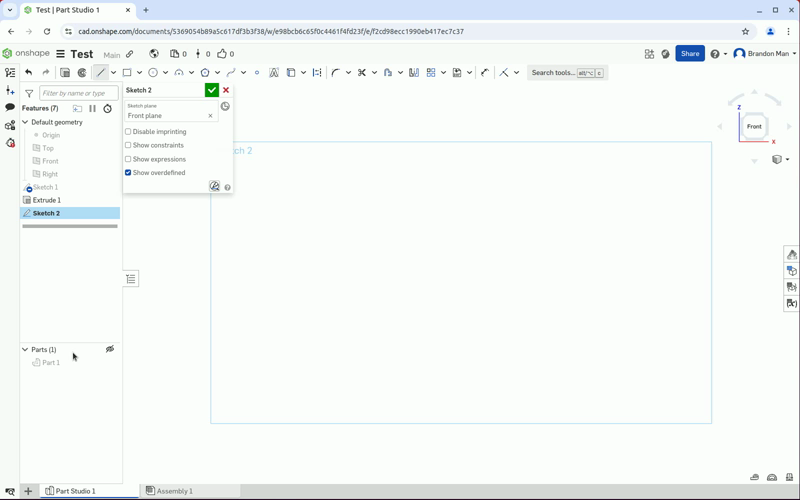
key_down(shift)
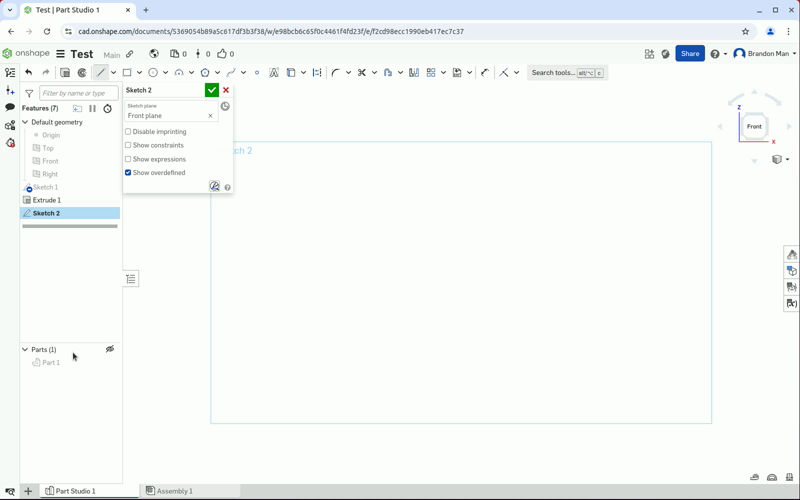
mouse_move(434, 352)
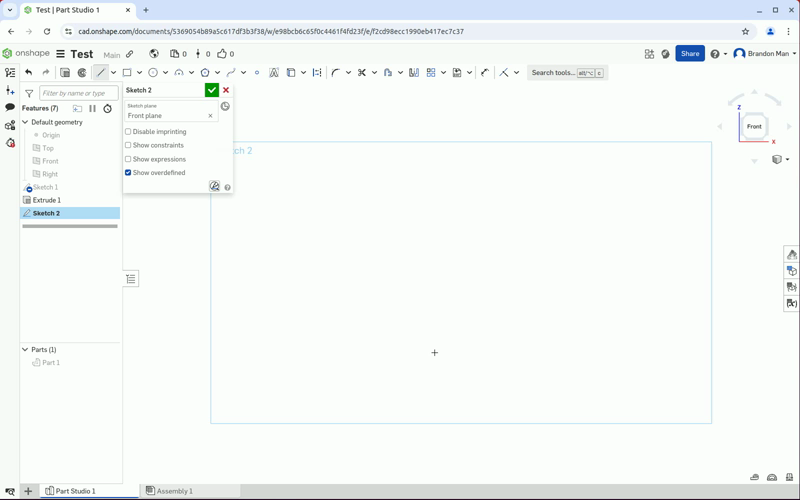
click(434, 352)
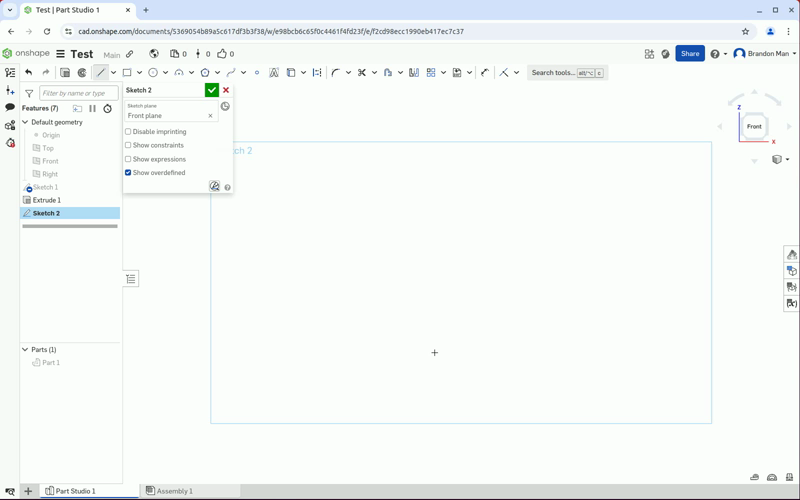
key_up(shift)
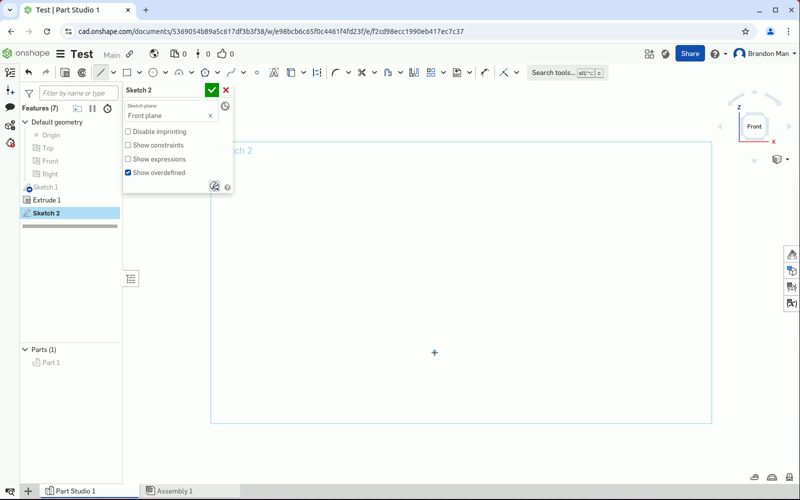
key_down(shift)
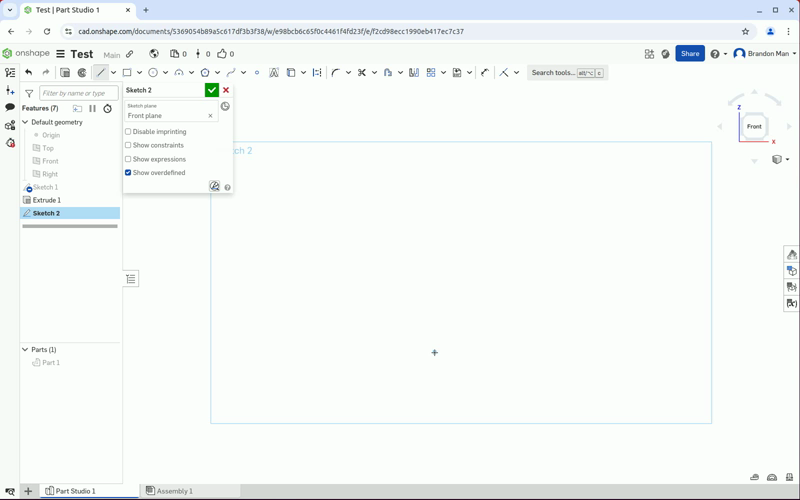
mouse_move(502, 352)
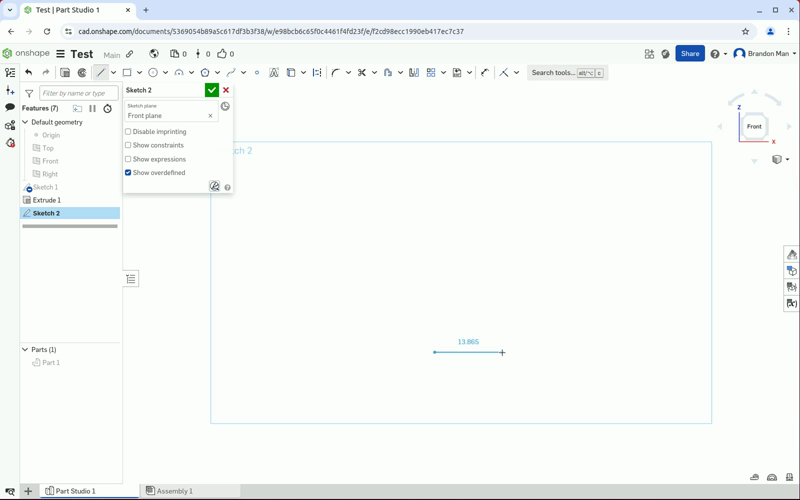
click(502, 352)
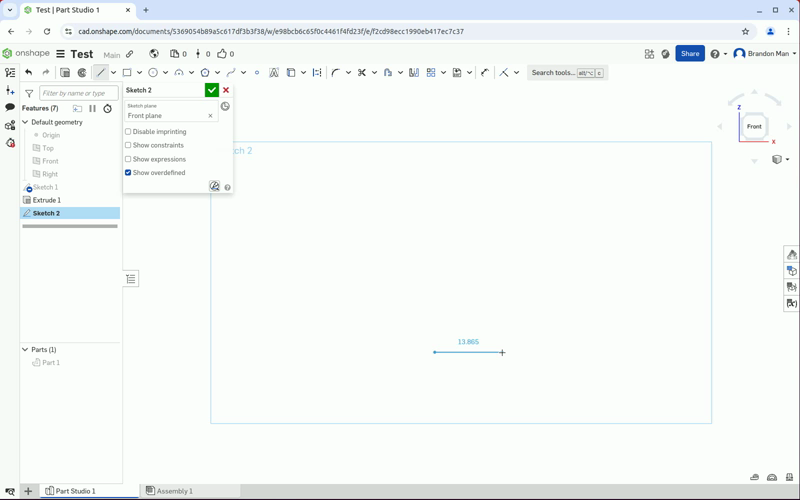
key_up(shift)
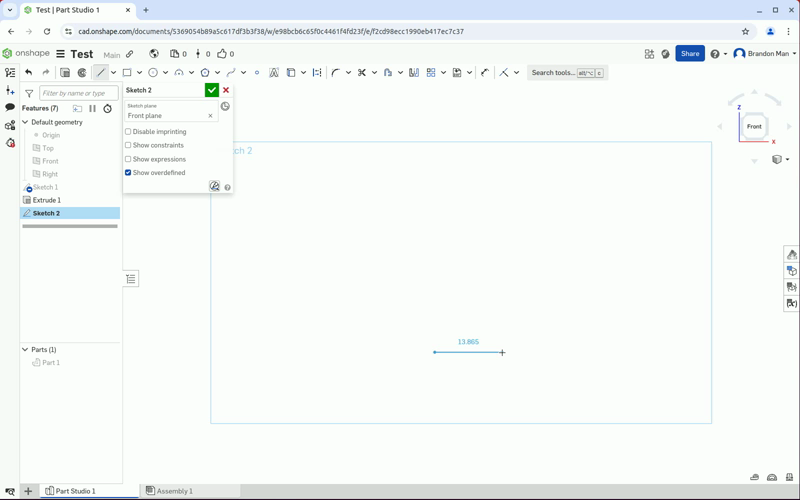
key_down(shift)
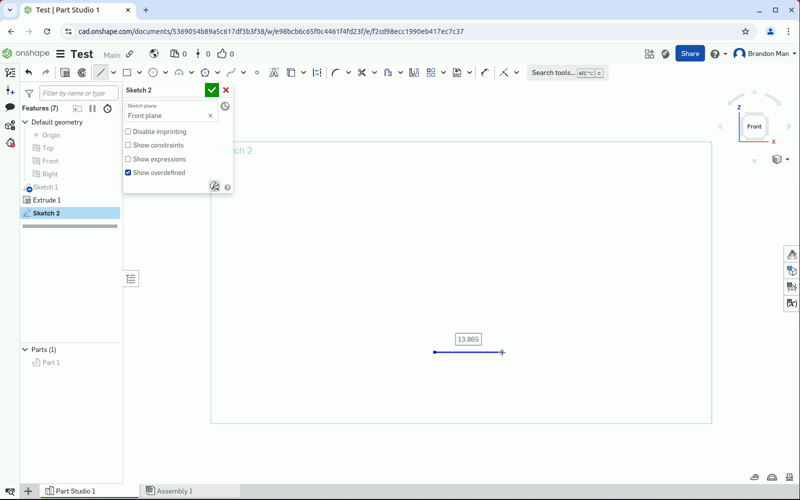
mouse_move(532, 352)
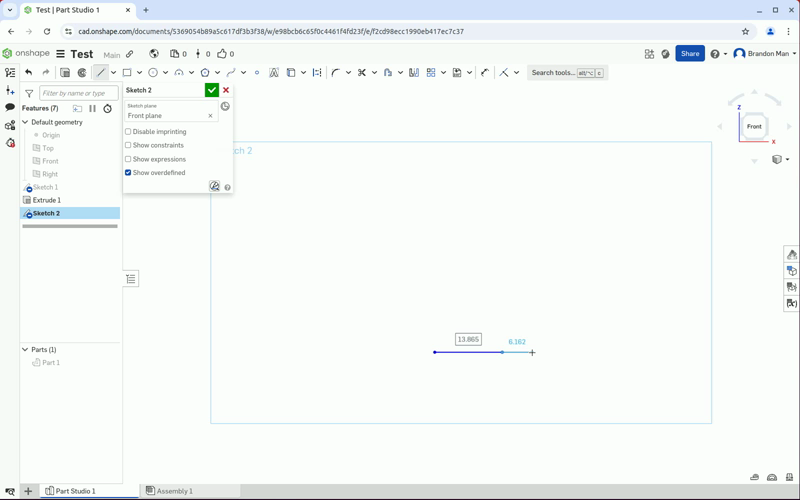
mouse_move(500, 339)
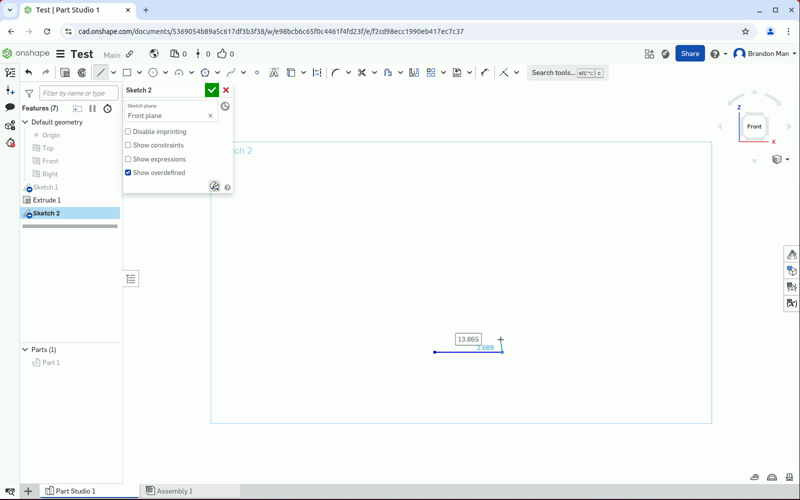
click(500, 339)
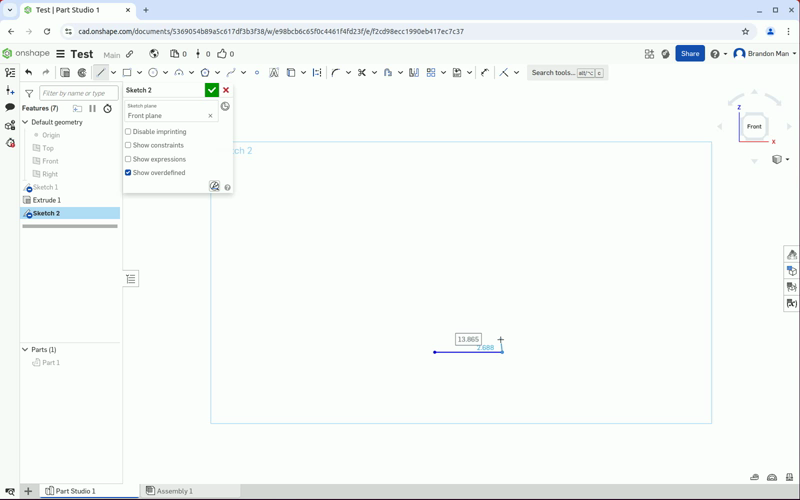
key_up(shift)
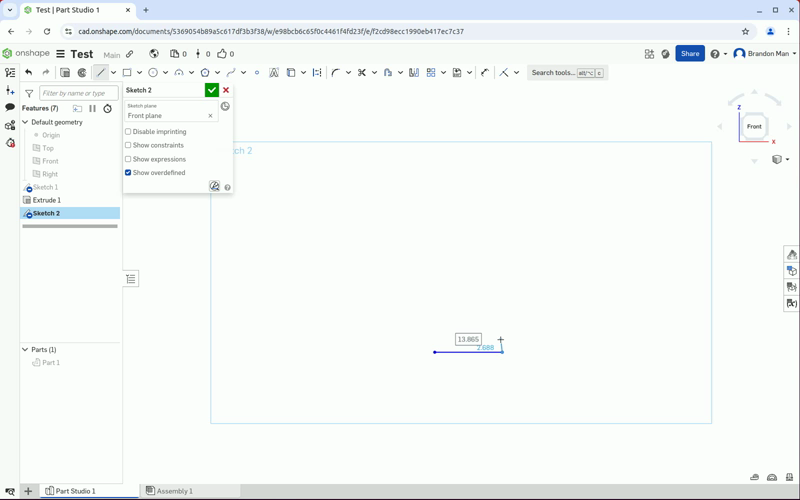
key_down(shift)
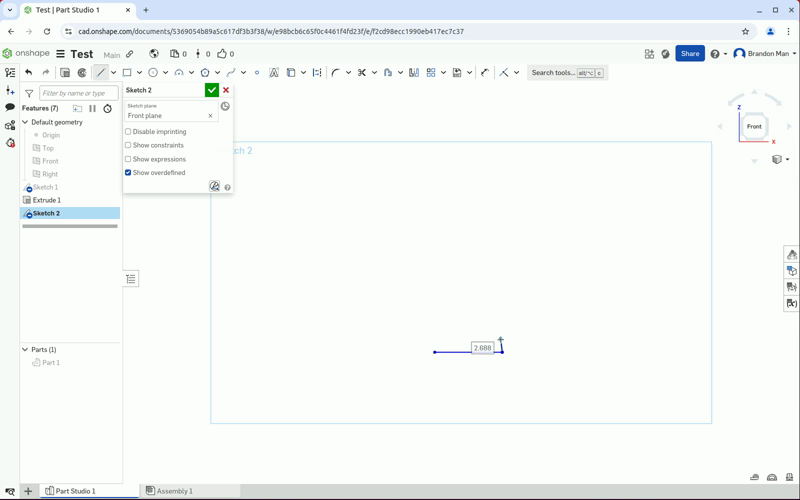
mouse_move(530, 339)
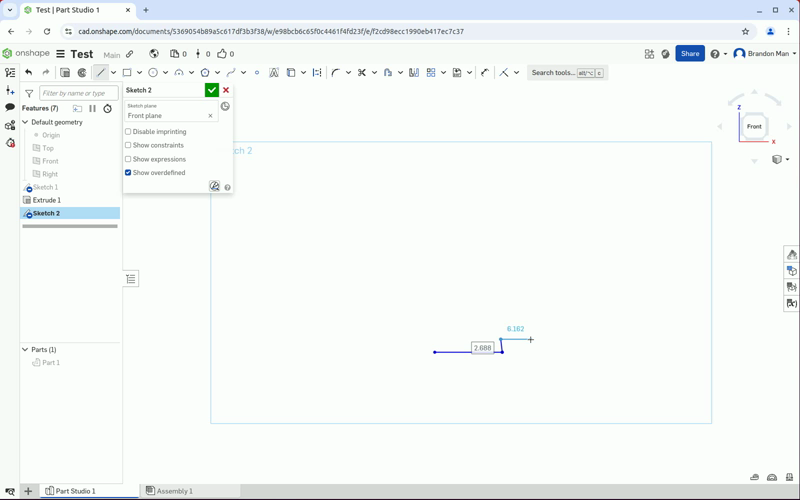
mouse_move(477, 339)
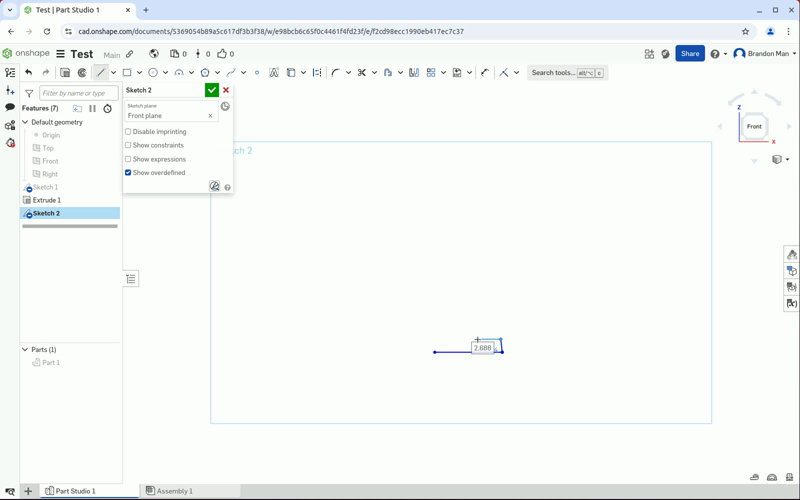
click(477, 339)
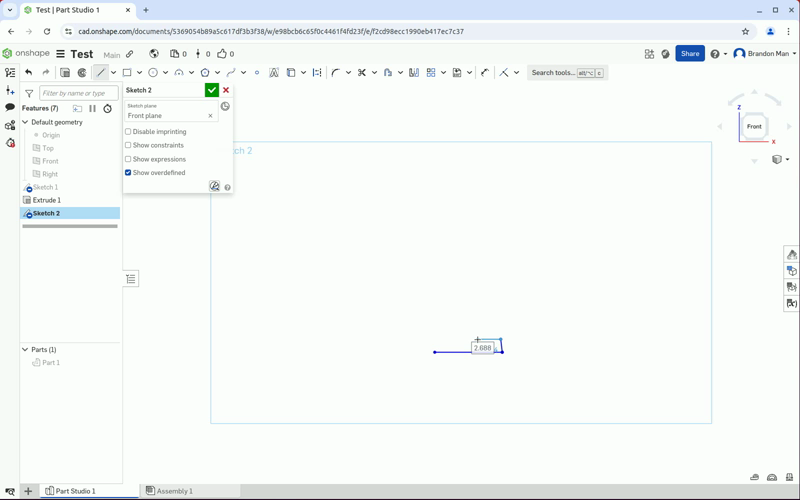
key_up(shift)
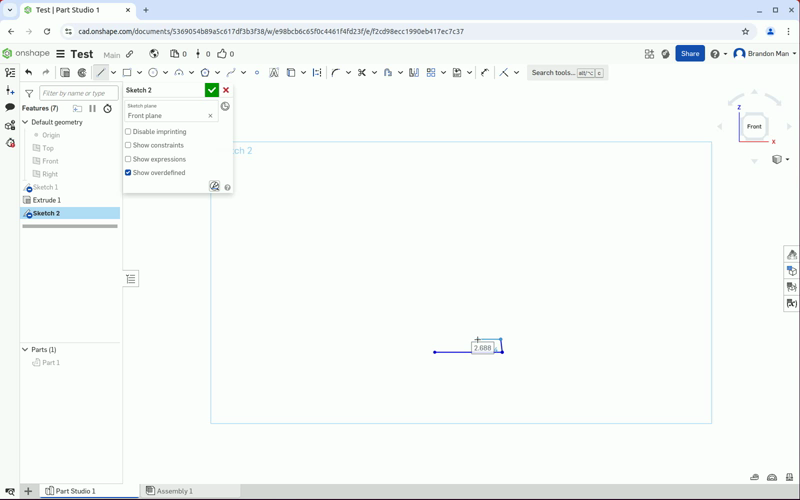
key(esc)
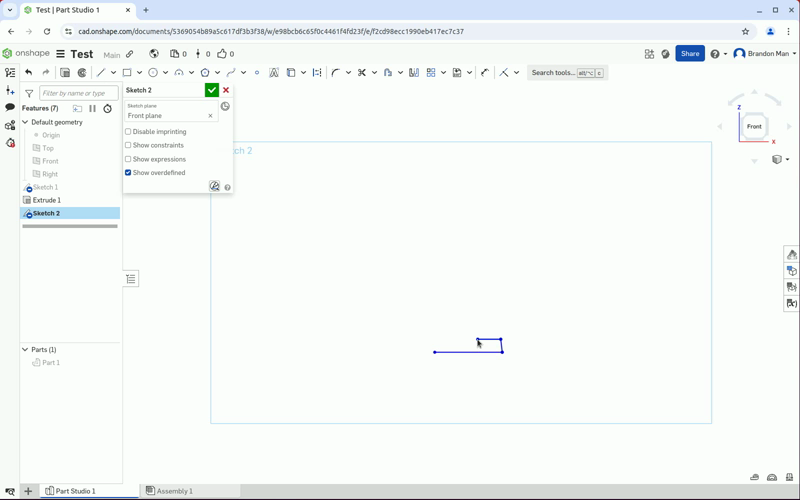
key(a)
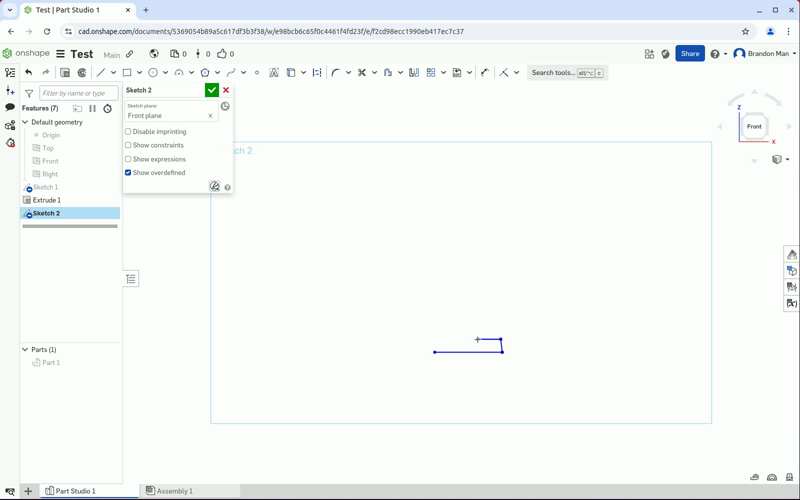
mouse_move(477, 339)
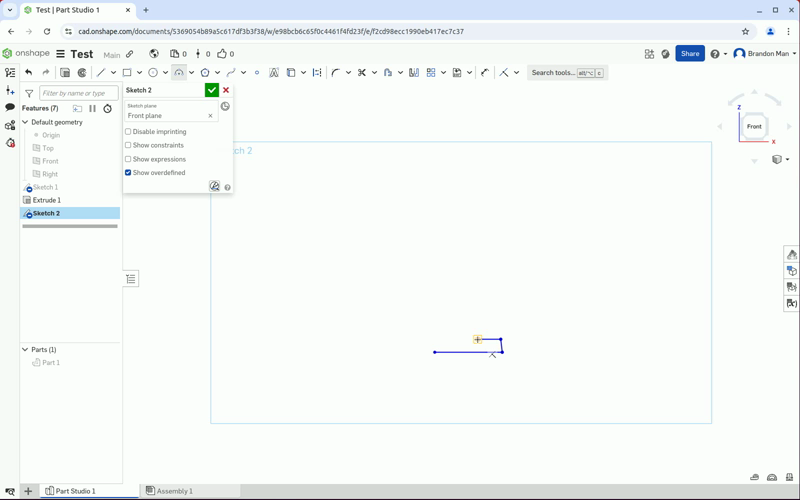
click(477, 339)
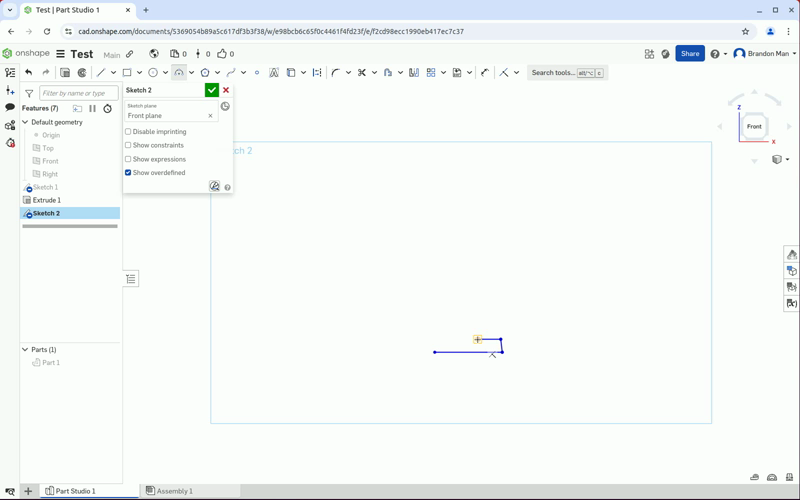
key_down(shift)
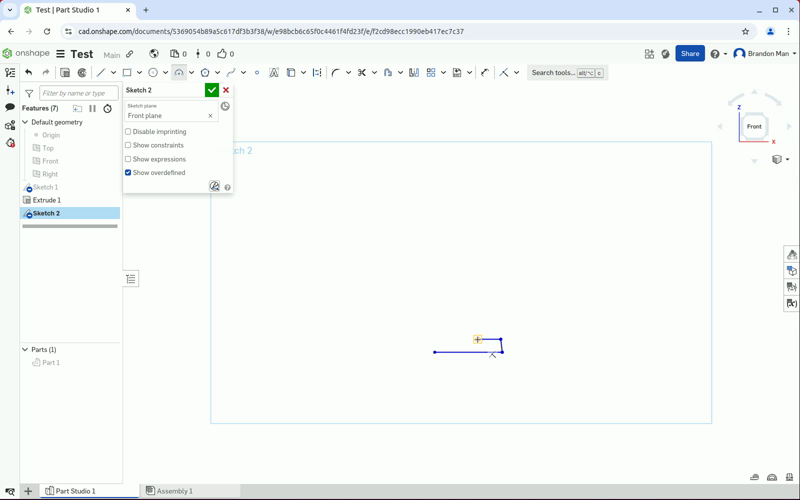
mouse_move(460, 322)
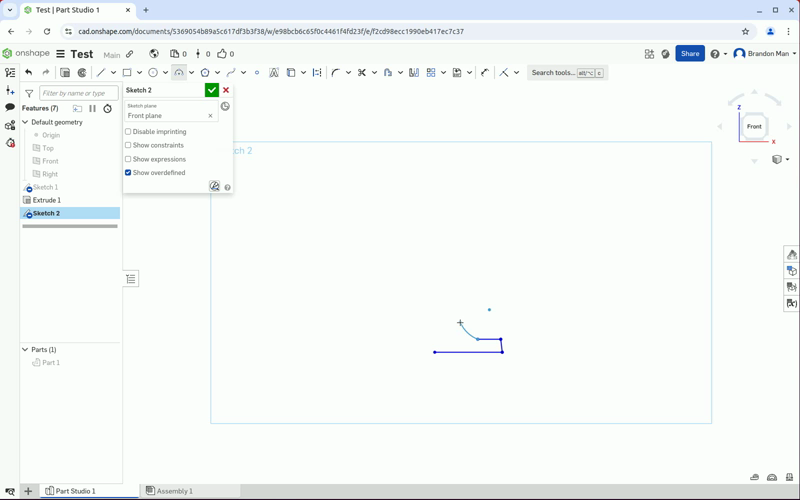
click(460, 322)
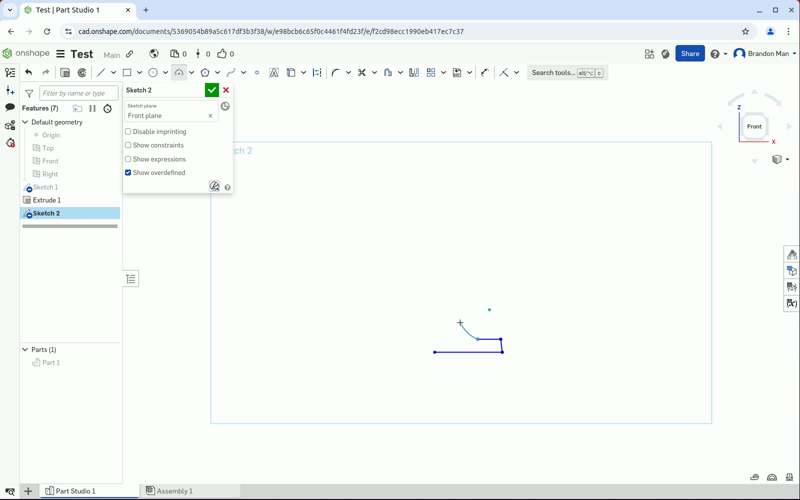
mouse_move(465, 334)
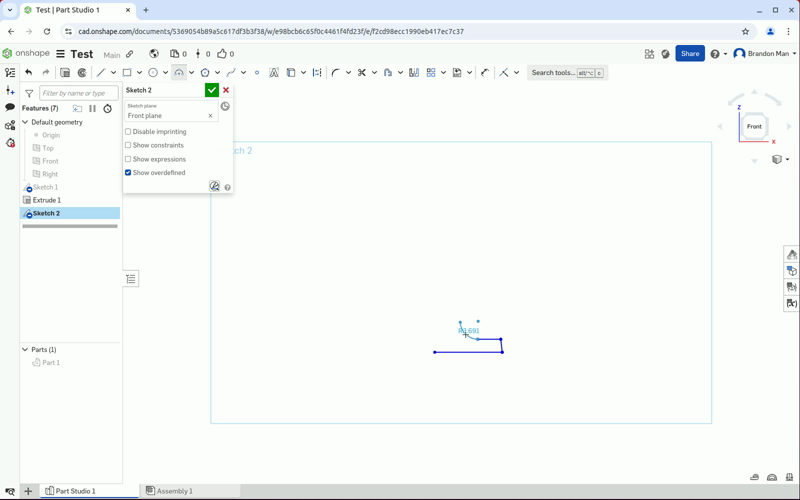
click(465, 334)
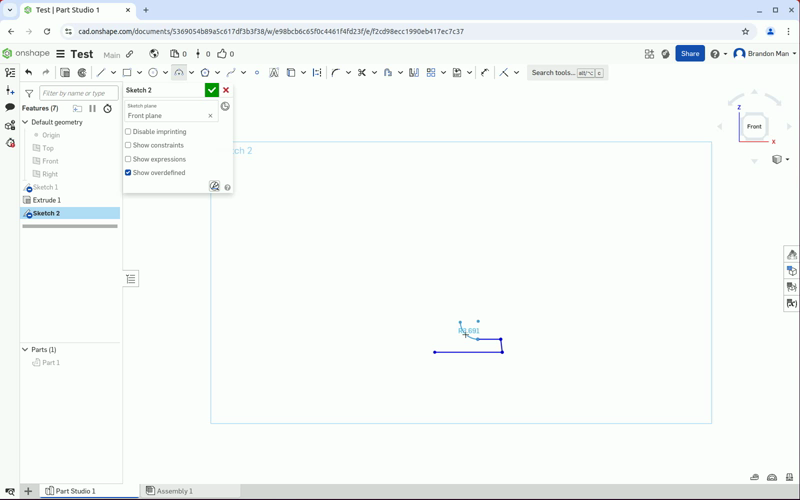
key_up(shift)
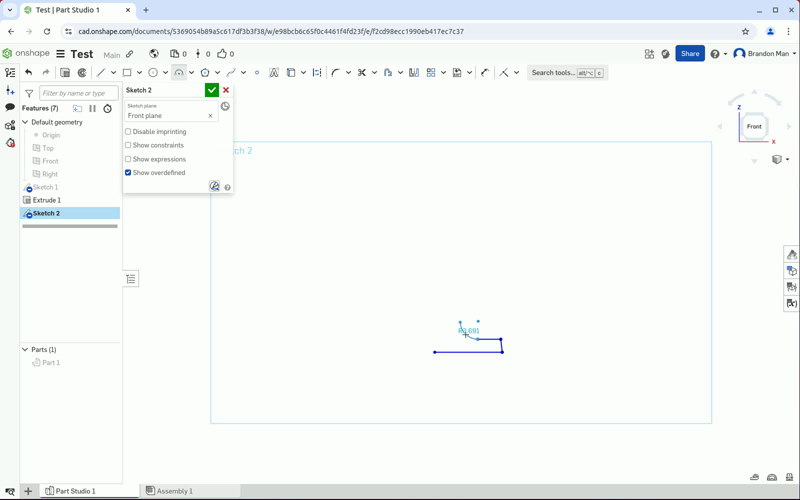
key(esc)
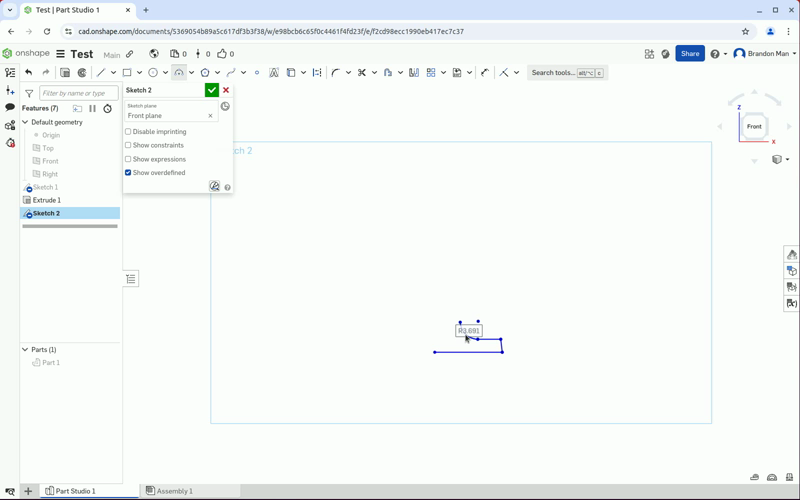
key(l)
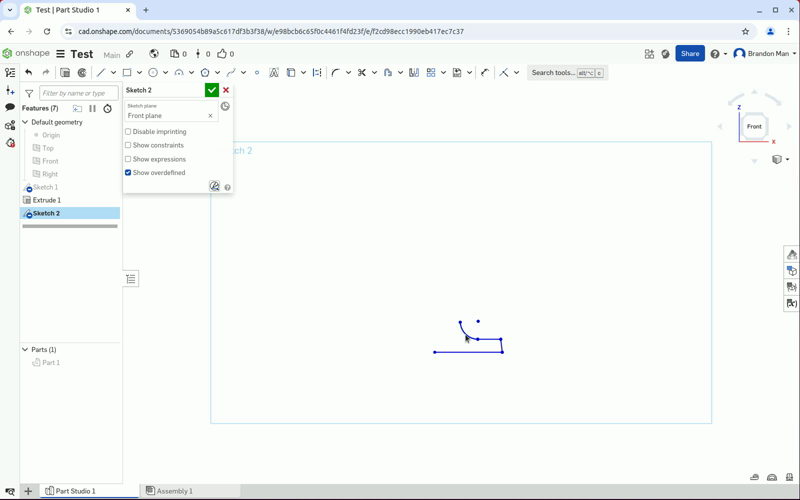
mouse_move(460, 322)
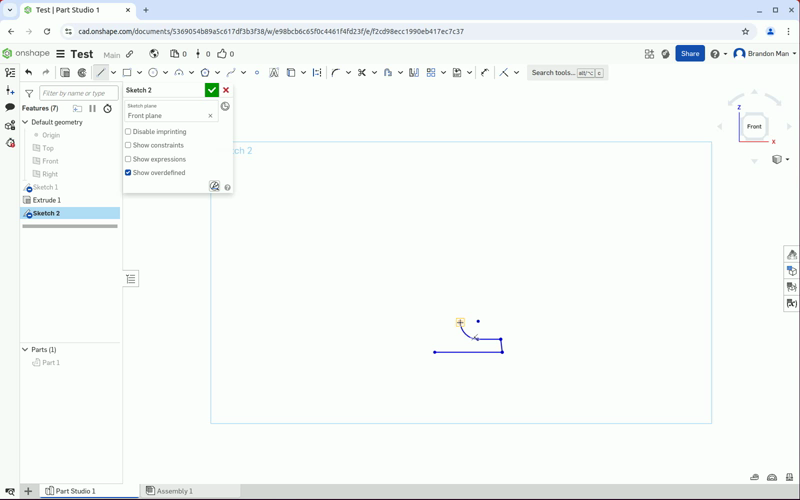
click(460, 322)
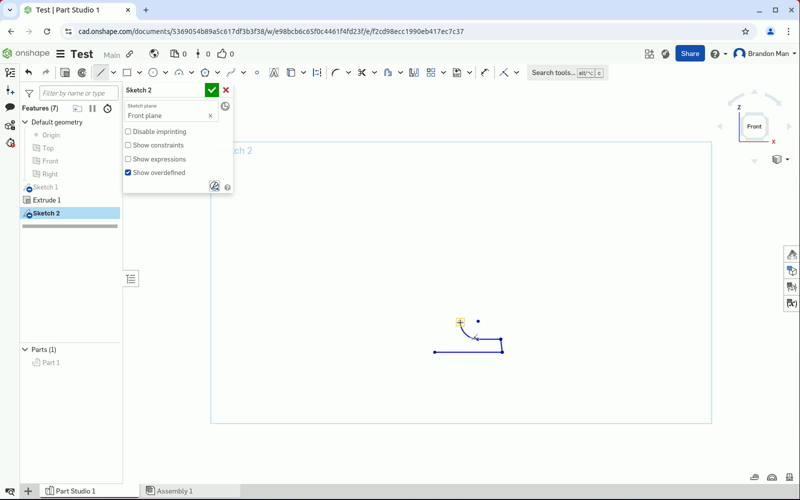
key_down(shift)
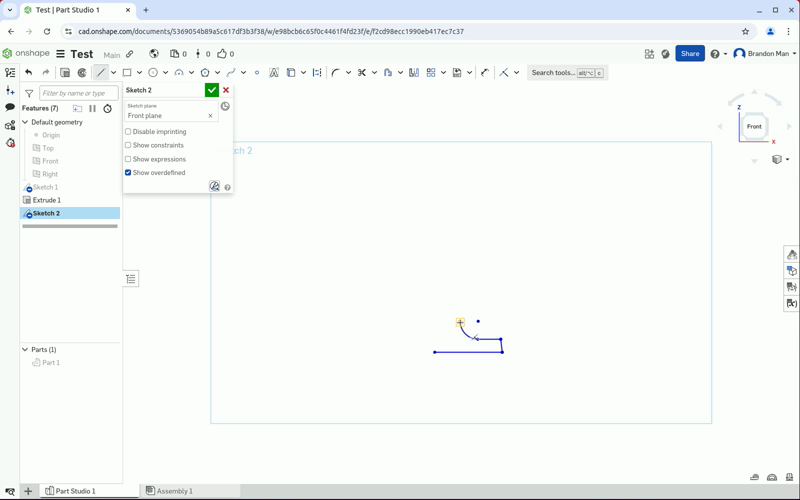
mouse_move(490, 322)
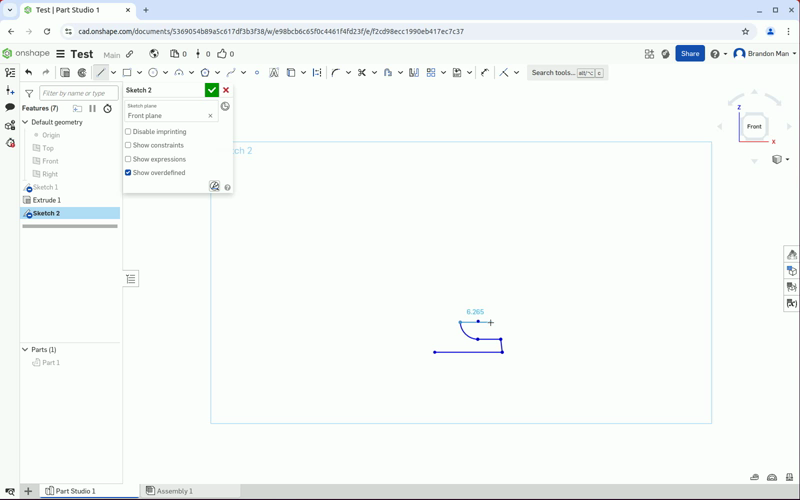
mouse_move(460, 313)
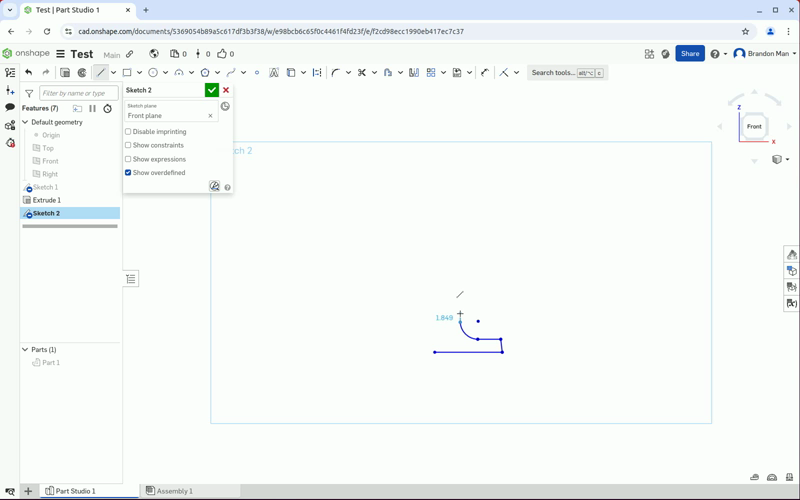
click(460, 313)
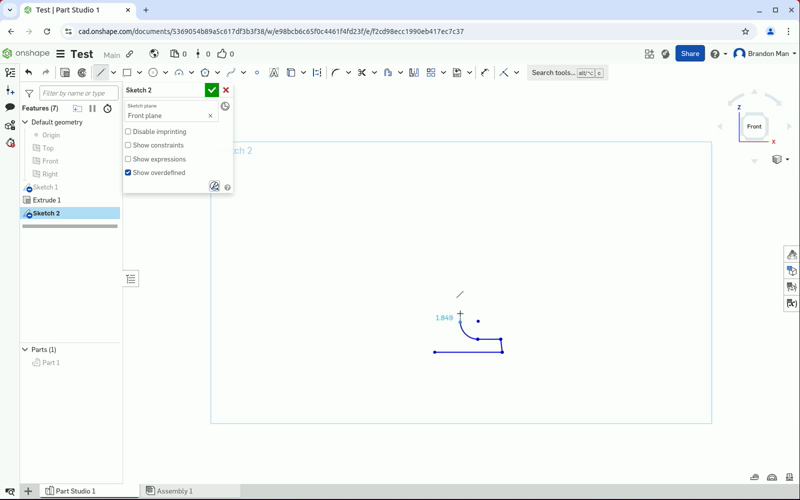
key_up(shift)
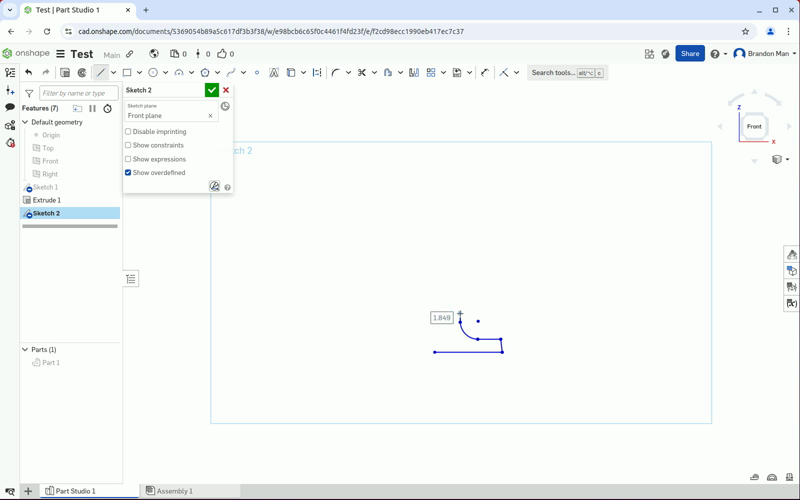
key_down(shift)
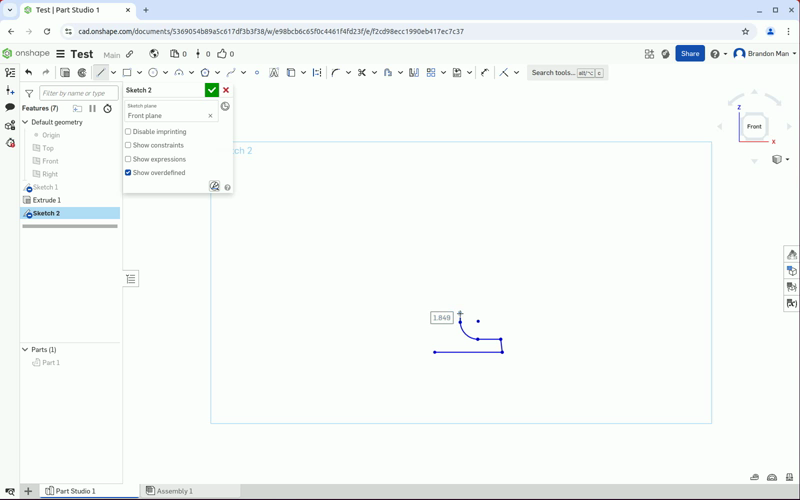
mouse_move(490, 313)
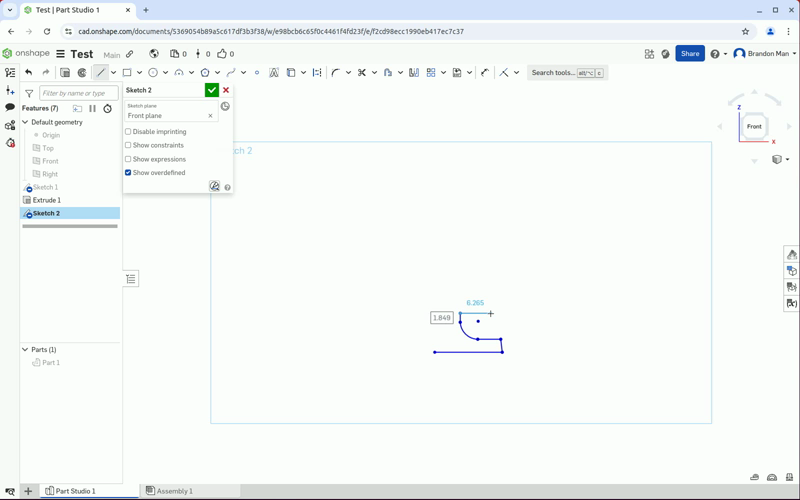
mouse_move(434, 312)
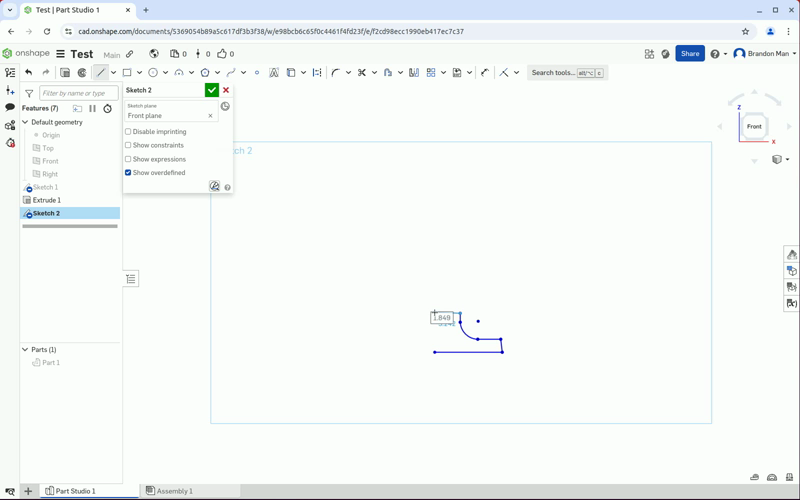
click(434, 312)
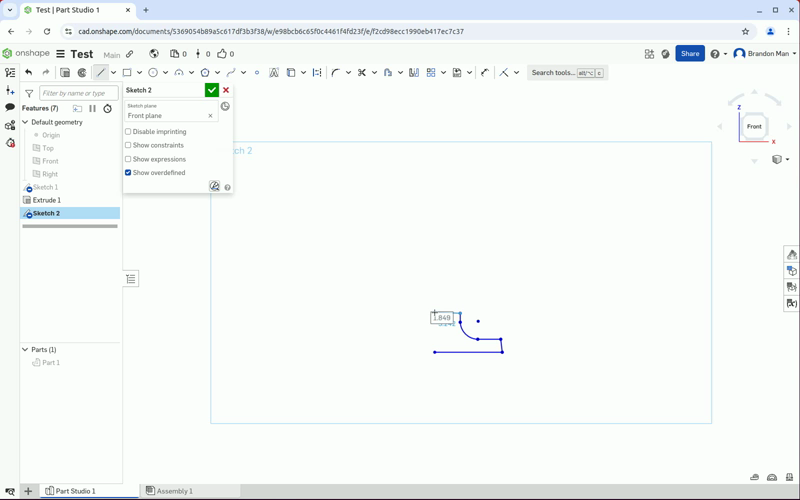
key_up(shift)
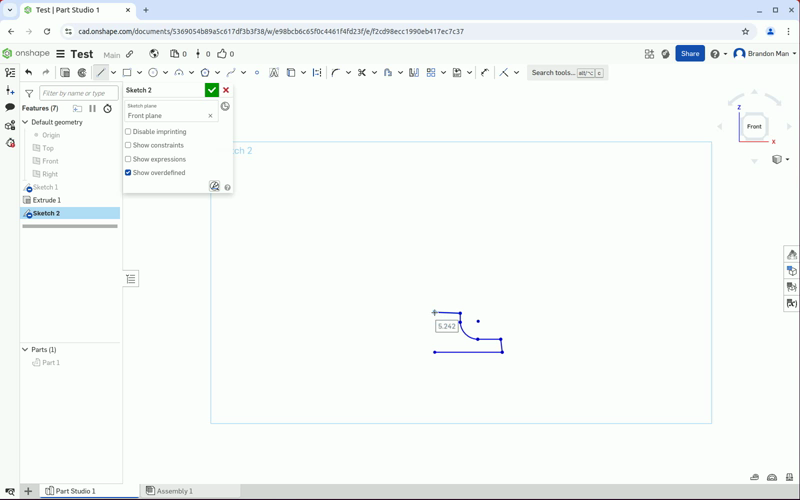
mouse_move(464, 312)
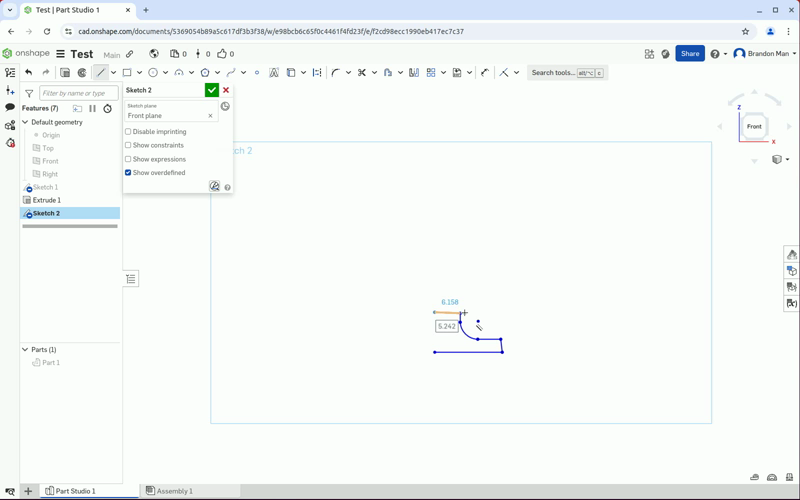
key_down(shift)
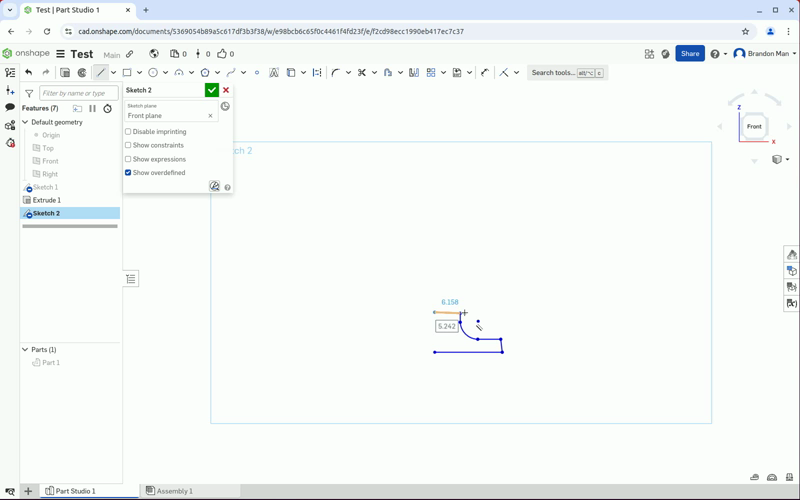
mouse_move(434, 352)
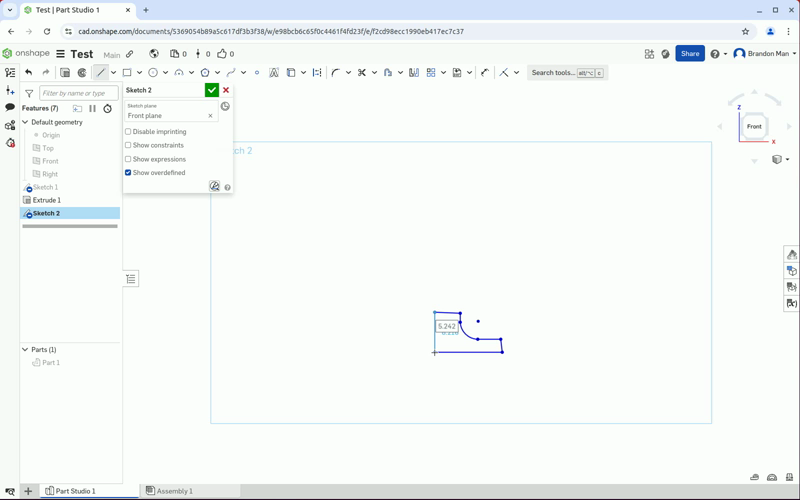
key_up(shift)
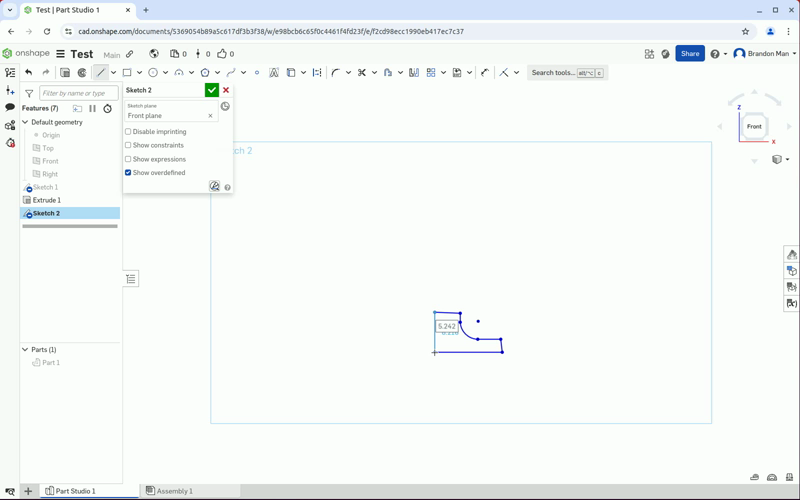
click(434, 352)
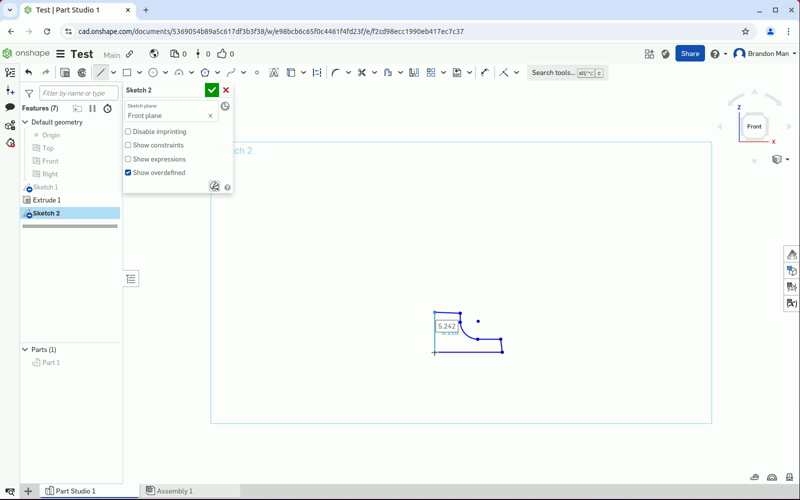
key(esc)
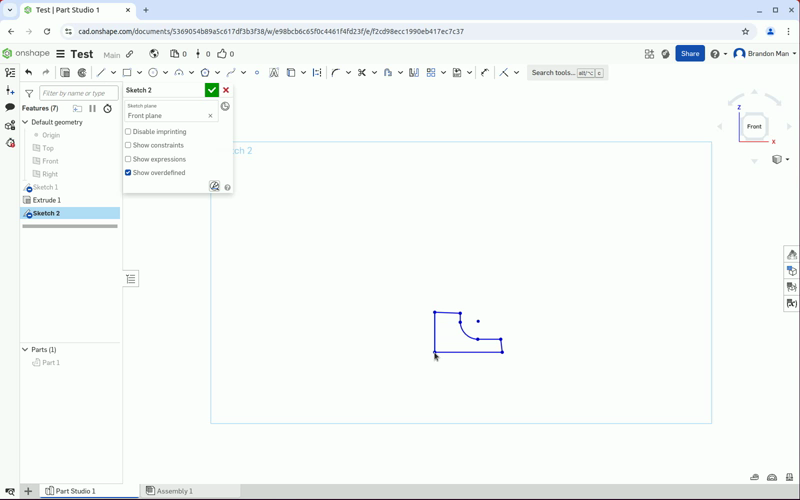
mouse_move(457, 334)
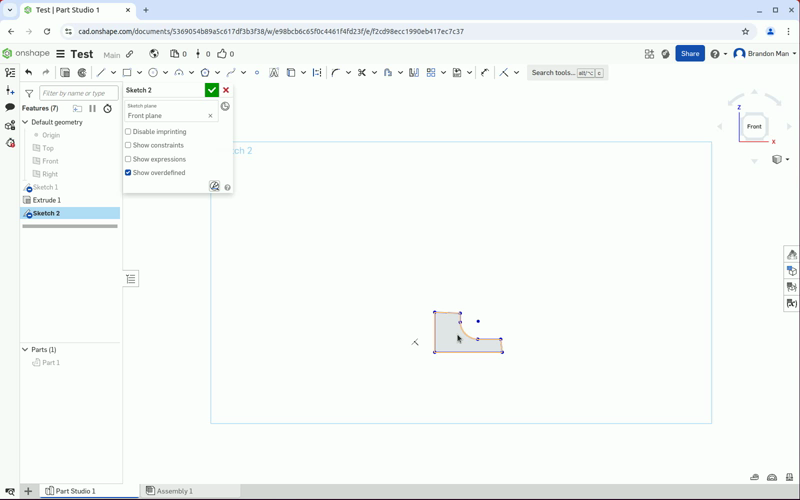
scroll(6)
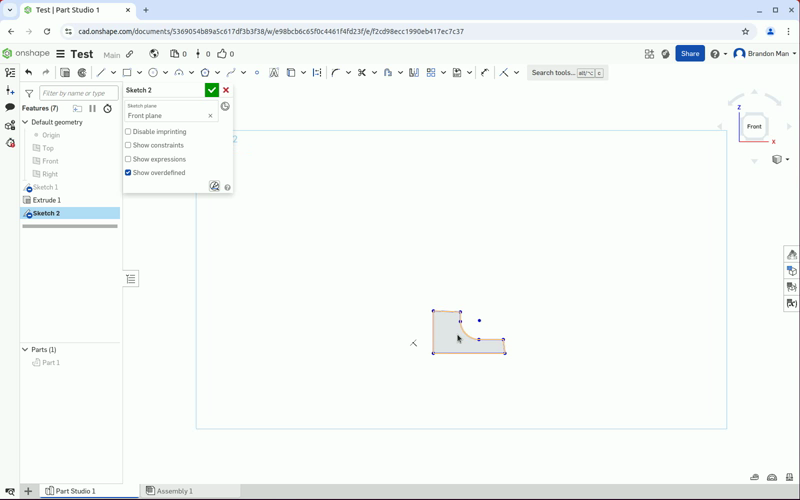
scroll(6)
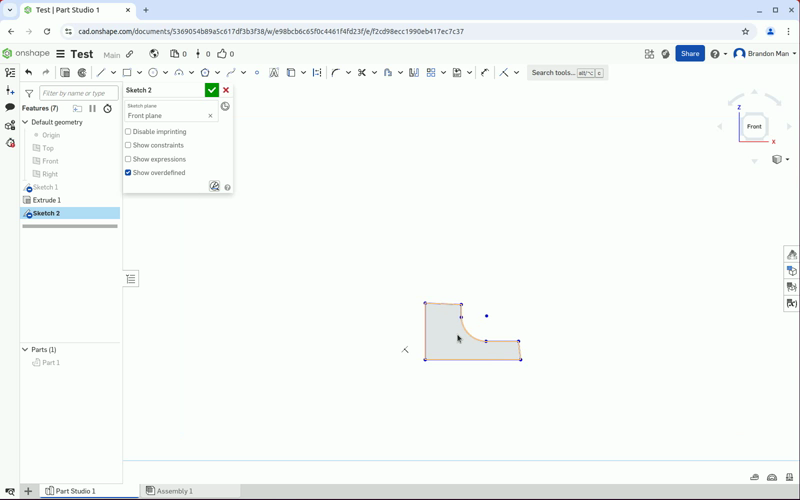
scroll(6)
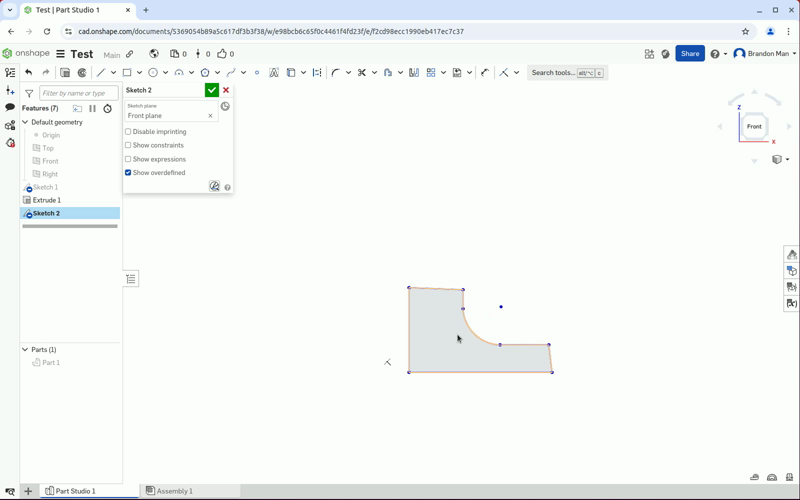
scroll(6)
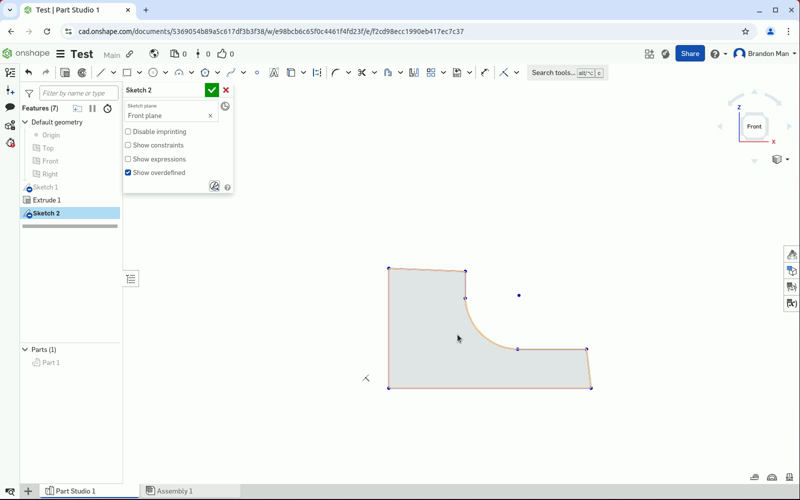
scroll(6)
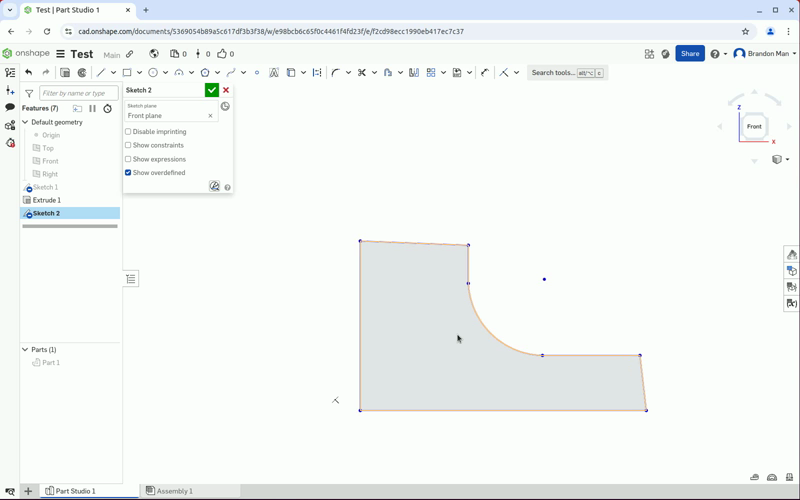
scroll(6)
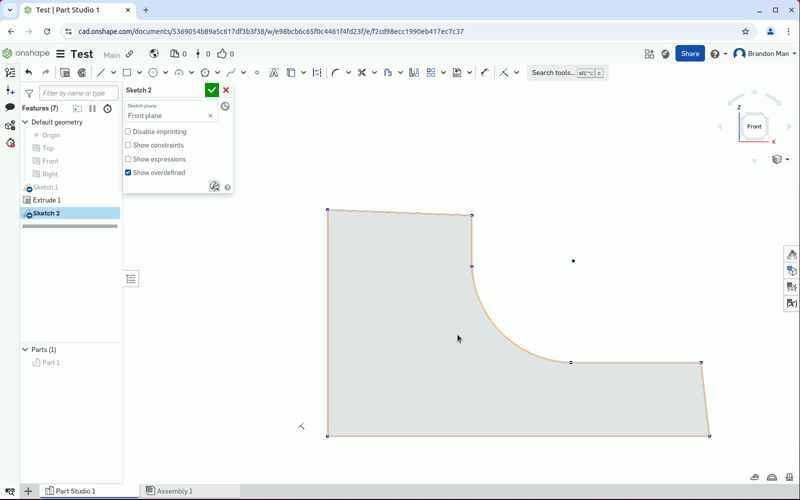
scroll(6)
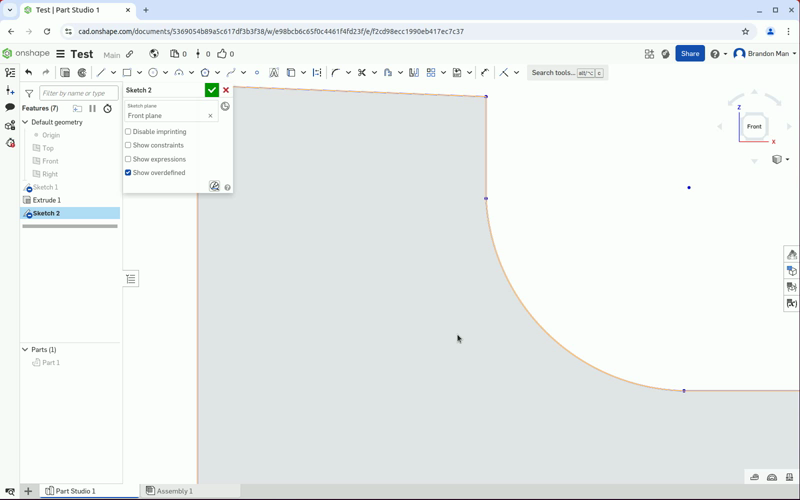
click(457, 334)
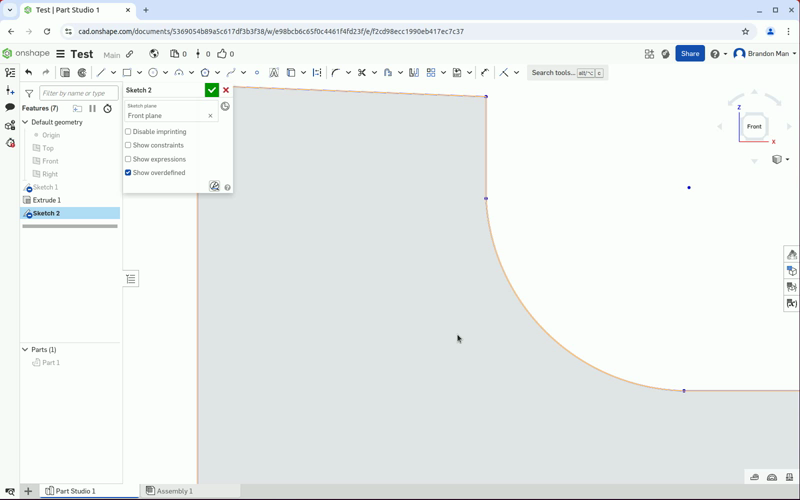
scroll(-6)
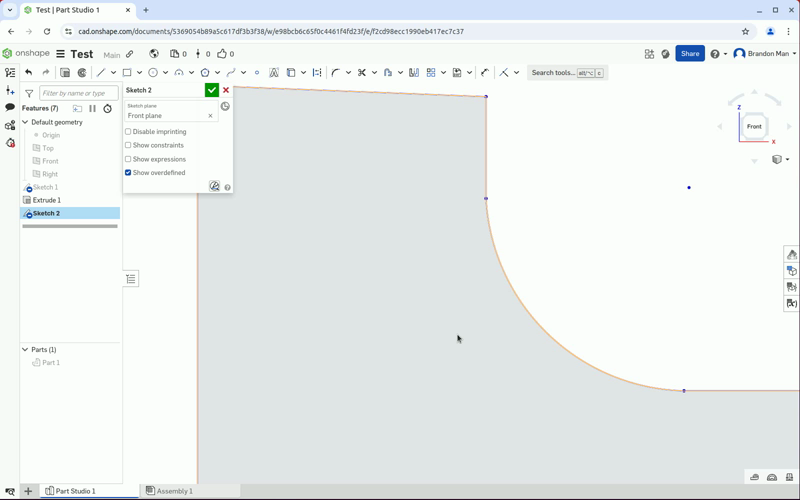
scroll(-6)
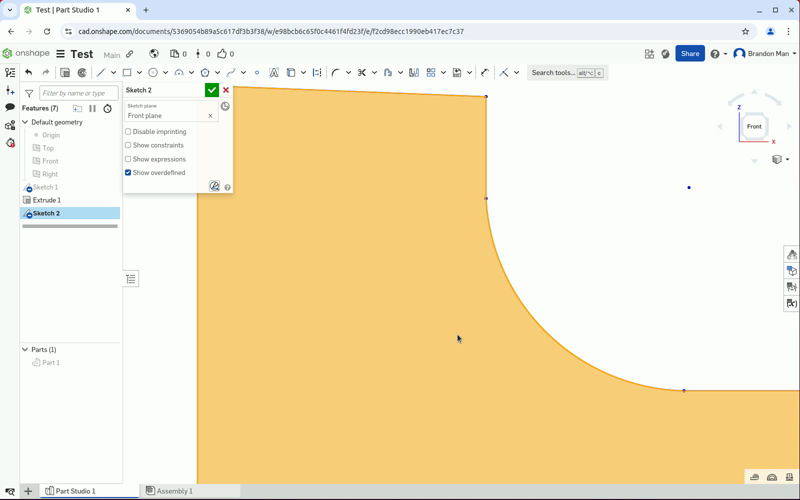
scroll(-6)
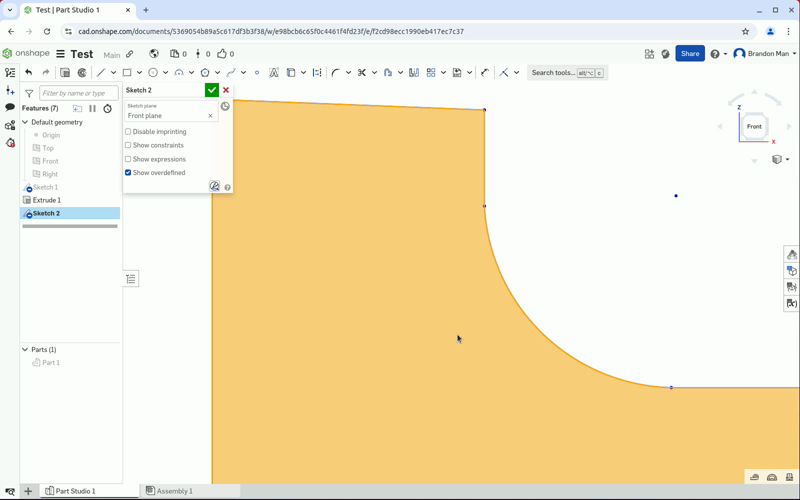
scroll(-6)
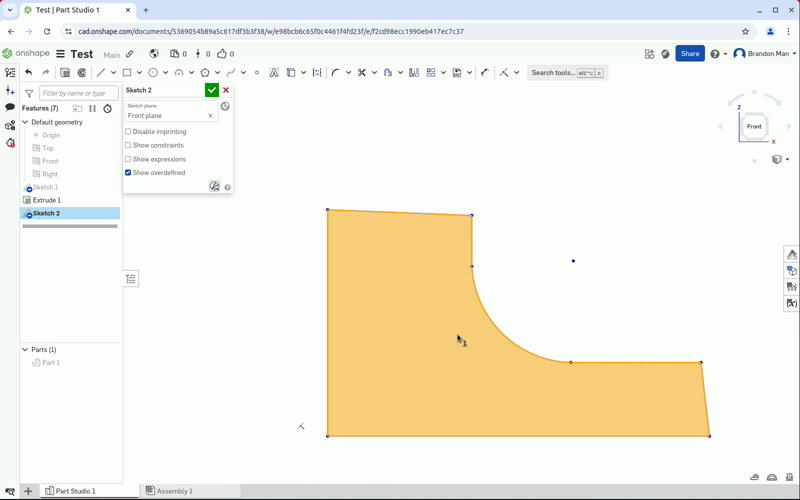
scroll(-6)
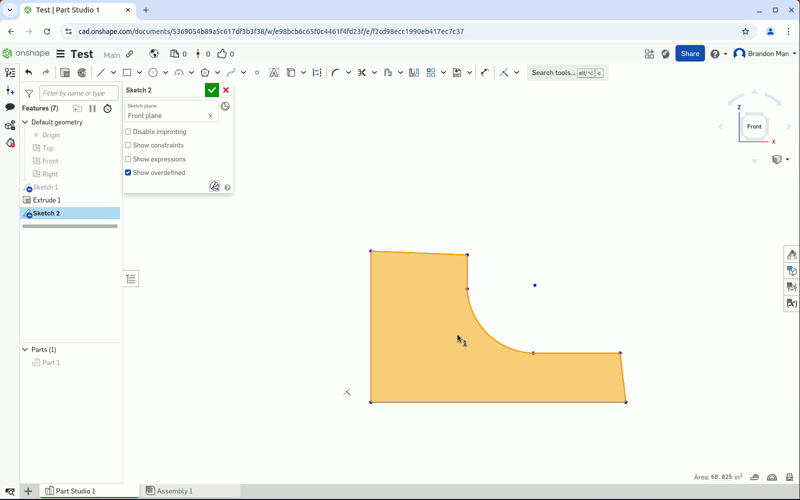
scroll(-6)
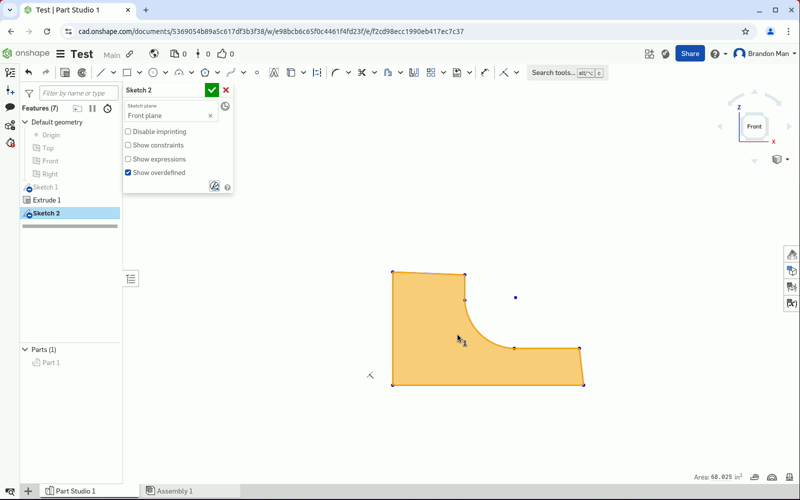
scroll(-6)
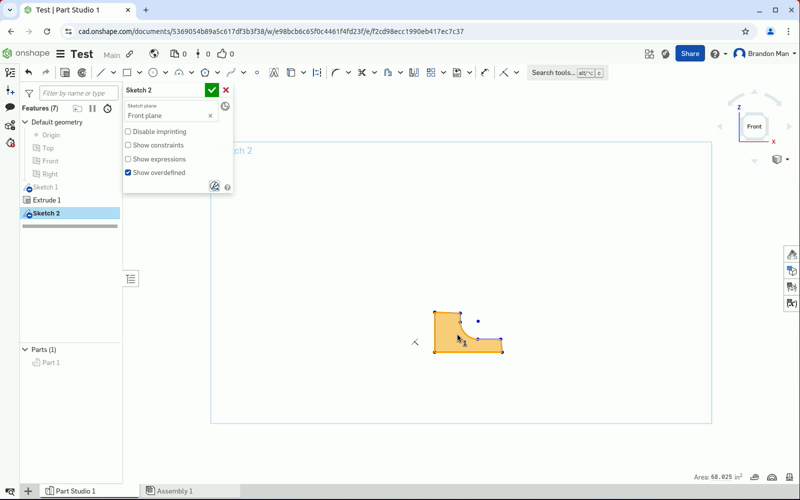
mouse_move(73, 352)
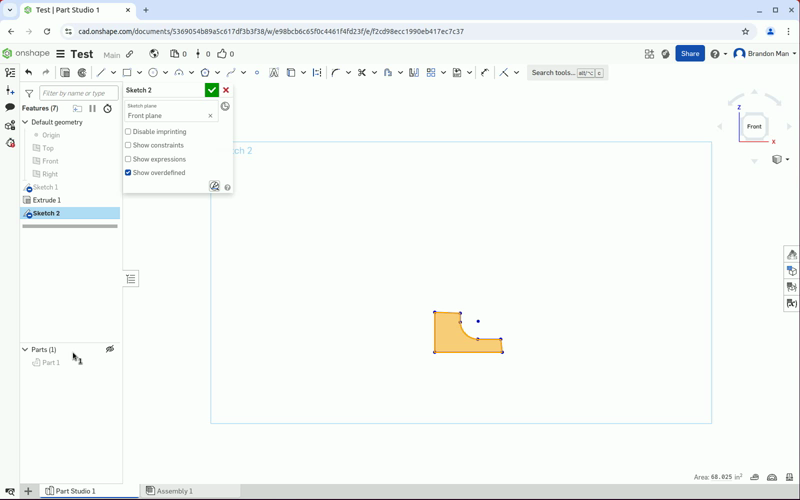
key(shift+y)
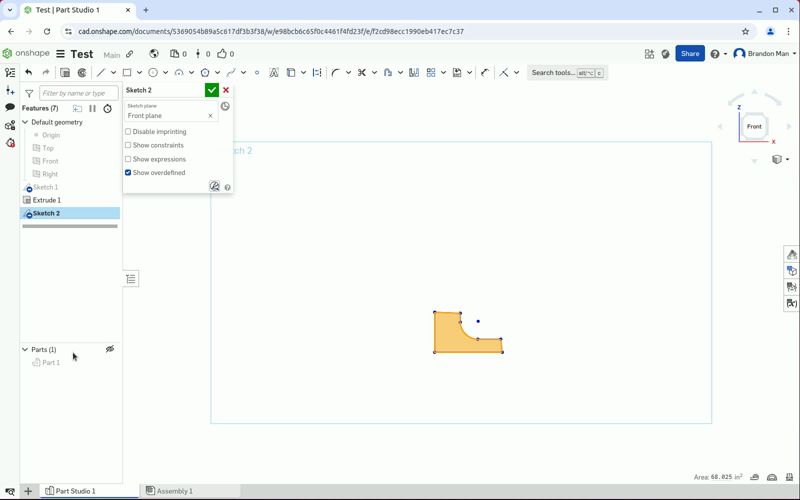
key(shift+e)
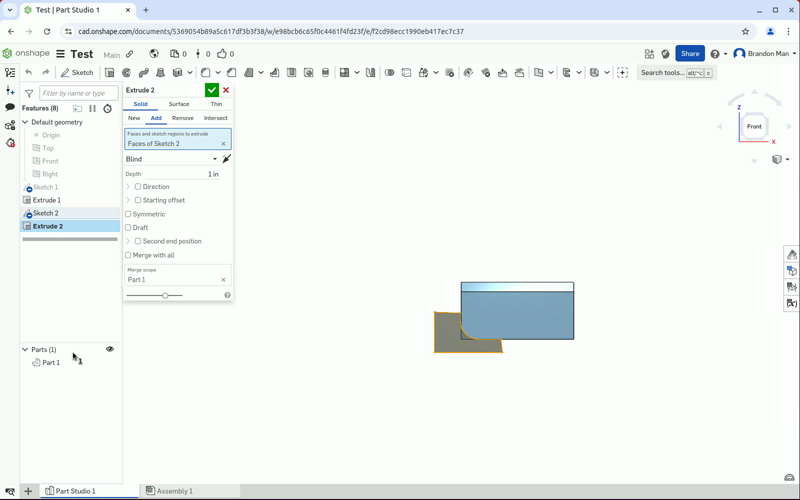
mouse_move(143, 106)
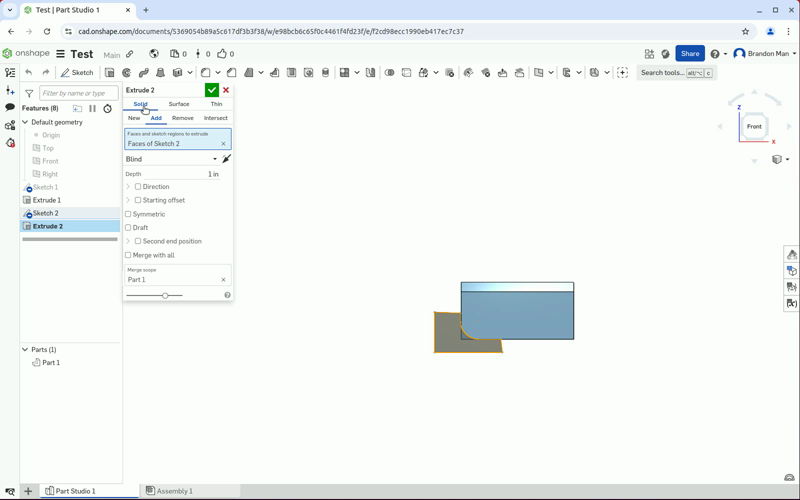
click(143, 106)
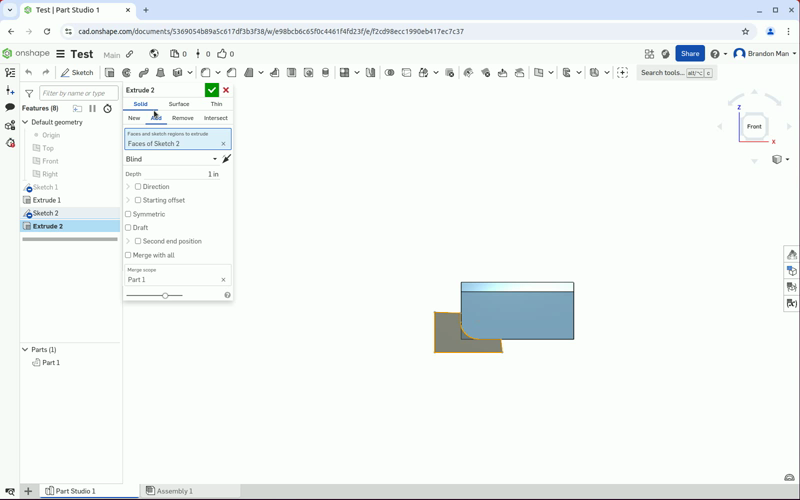
mouse_move(186, 120)
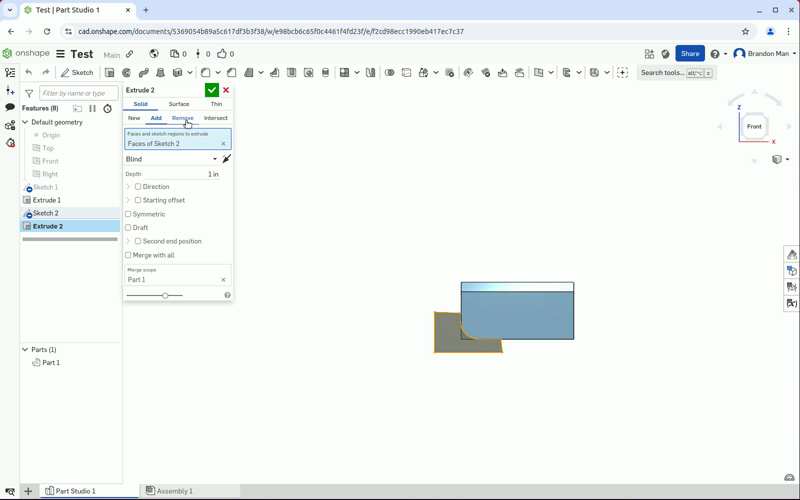
click(186, 120)
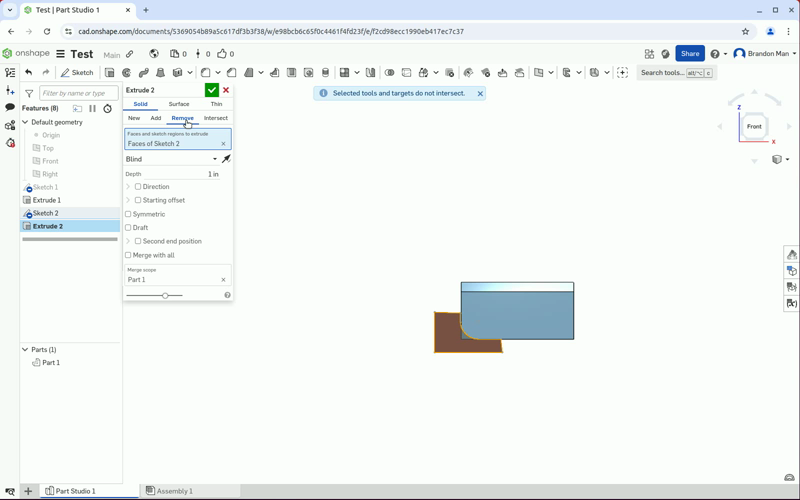
key(tab, 4)
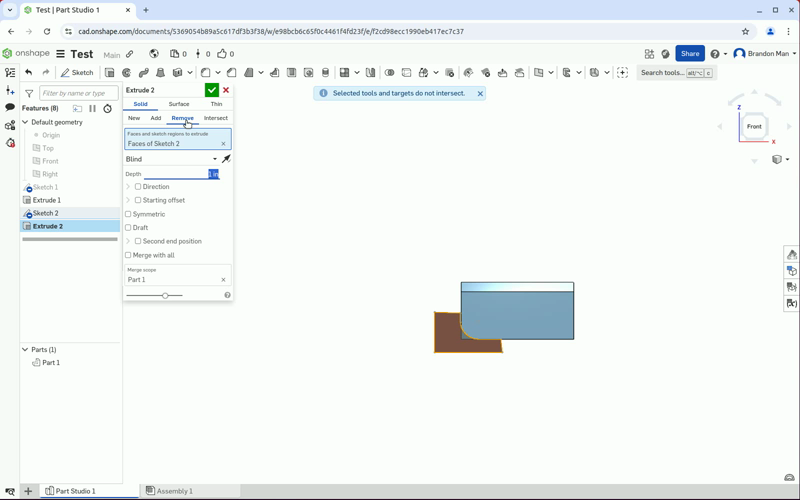
text(-1.444)
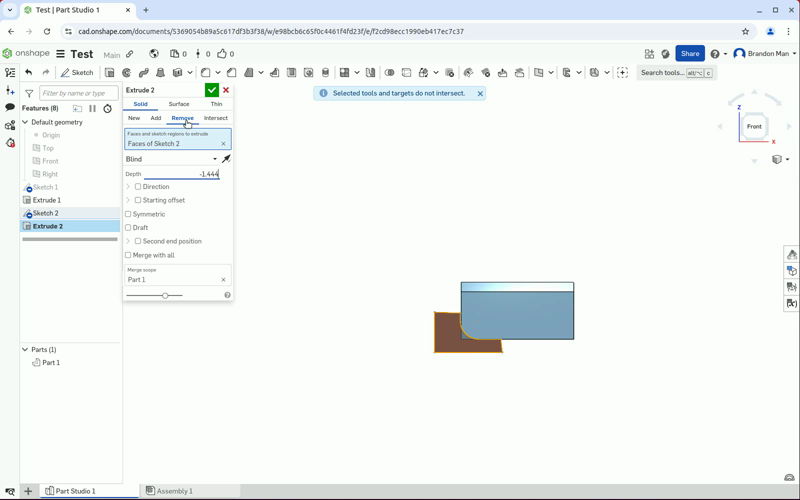
key(tab, 6)
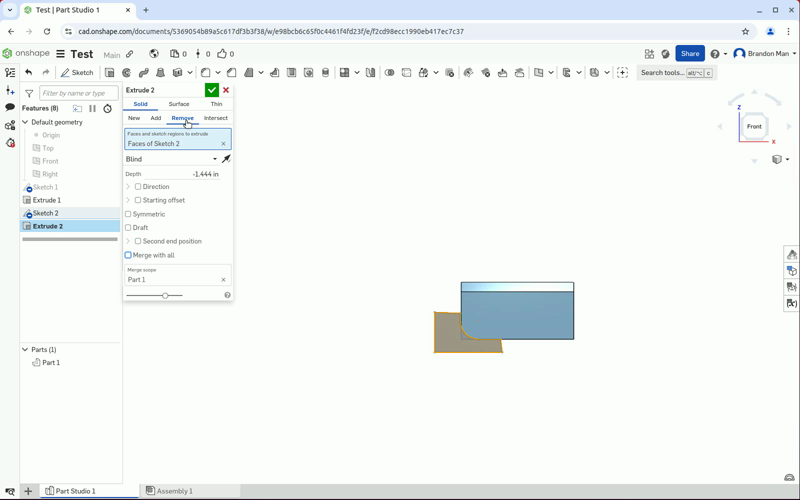
key(space)
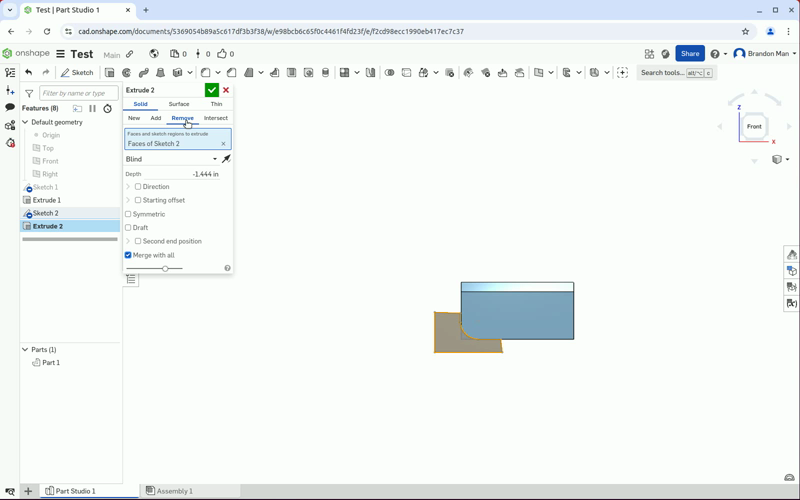
key(enter)
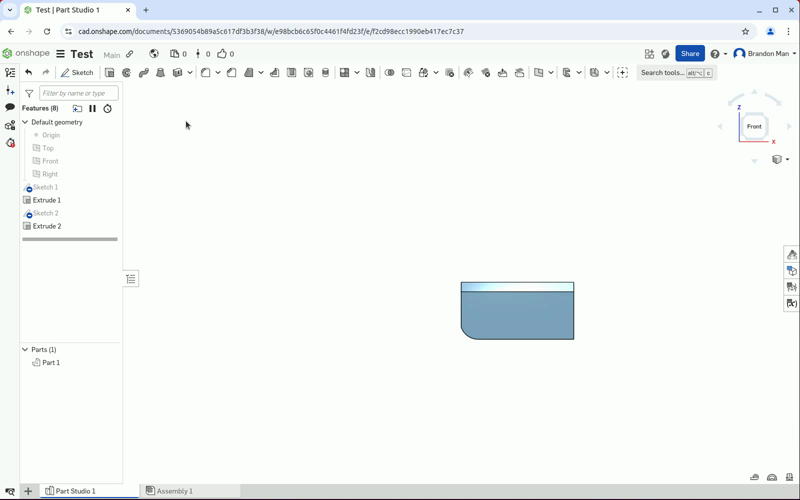
key(shift+h)
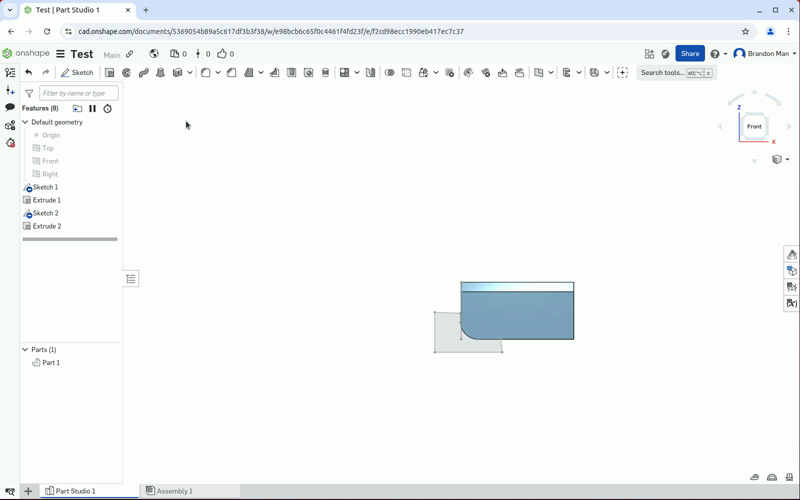
key(shift+h)
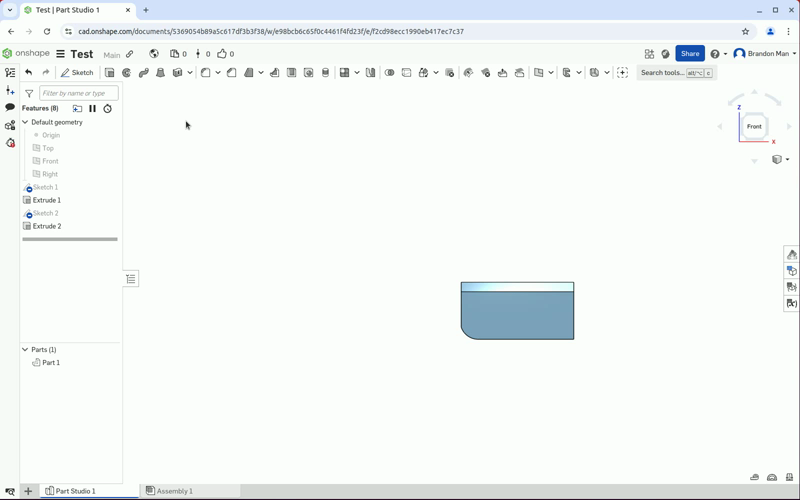
mouse_move(73, 189)
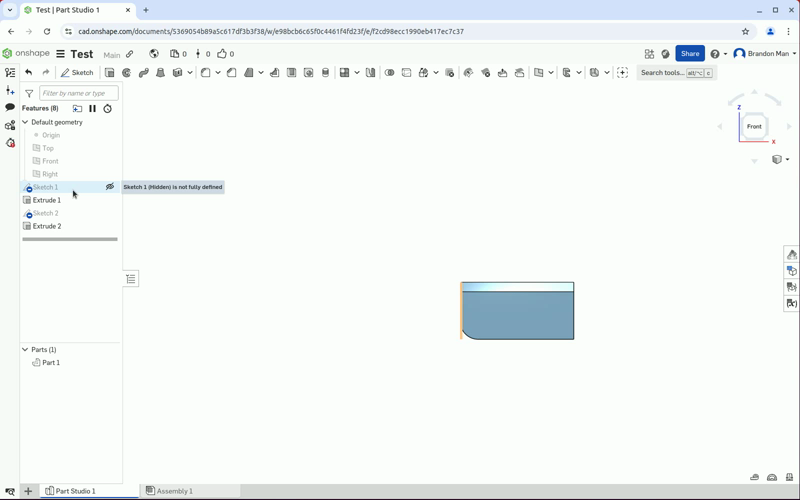
click(73, 189)
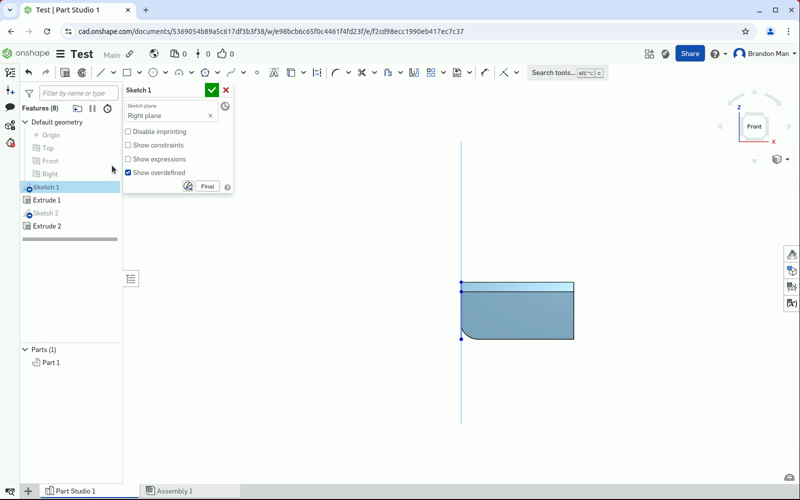
mouse_move(229, 92)
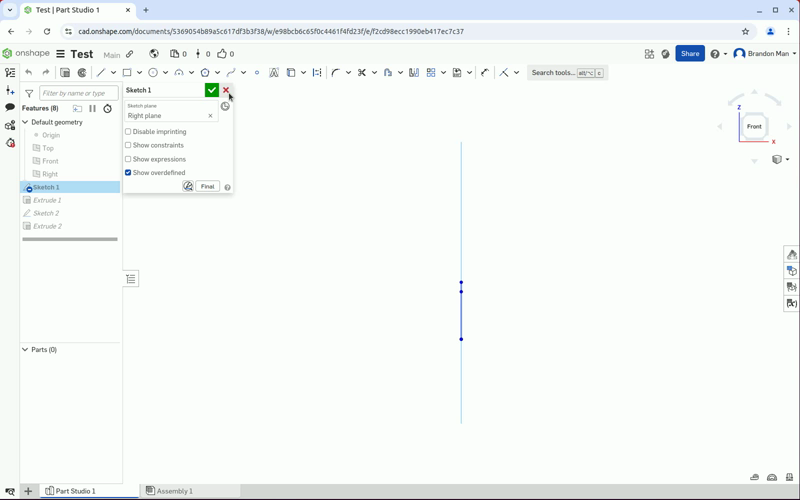
click(229, 92)
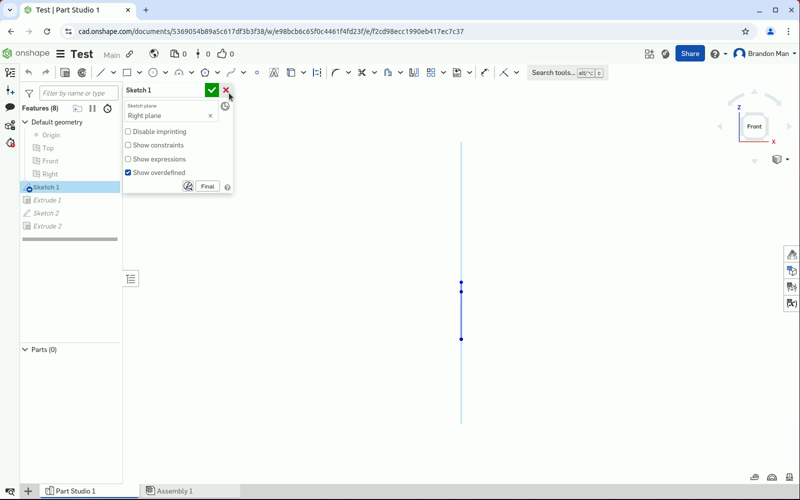
key(shift+s)
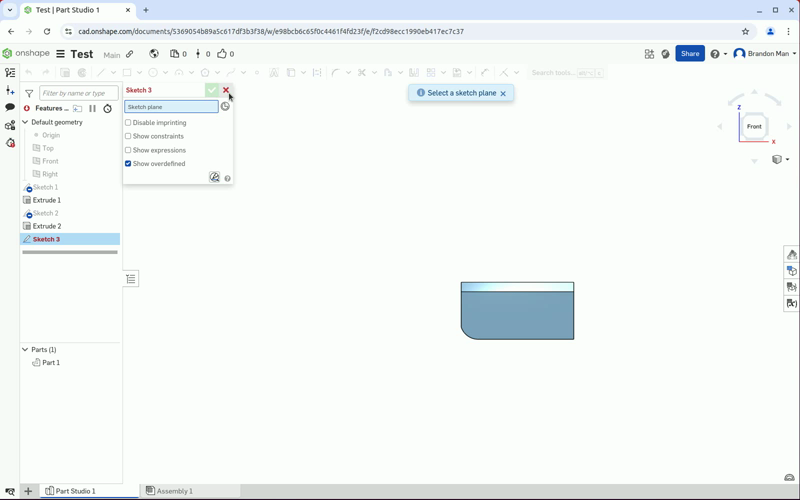
mouse_move(73, 163)
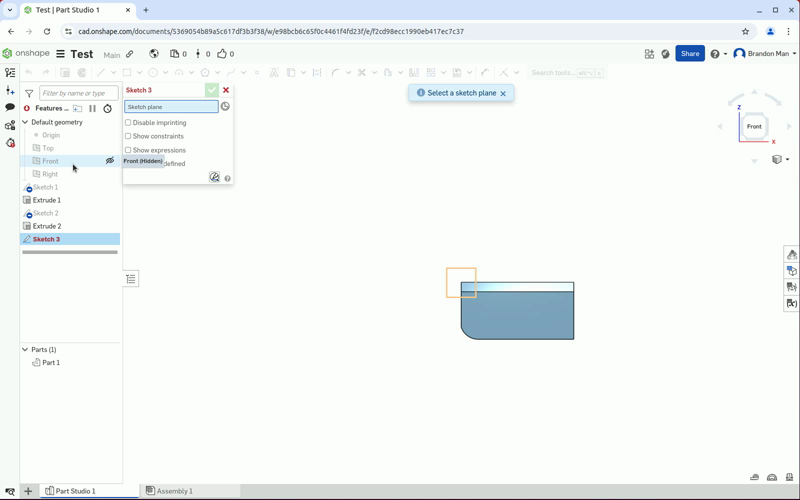
click(73, 163)
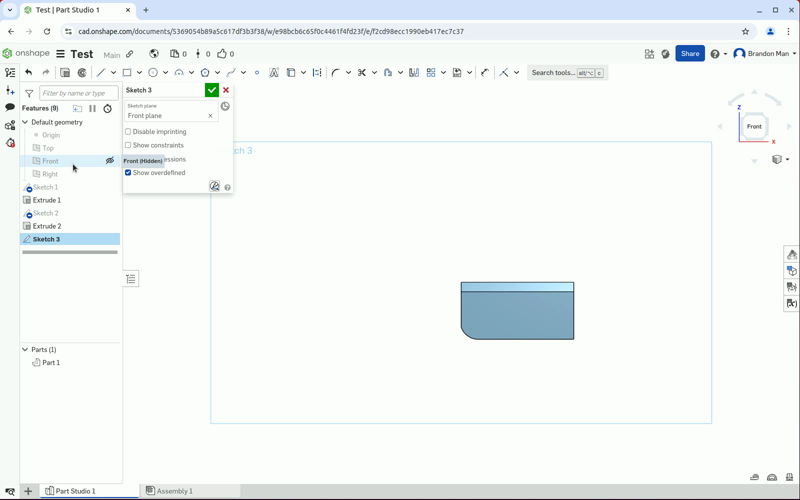
mouse_move(73, 352)
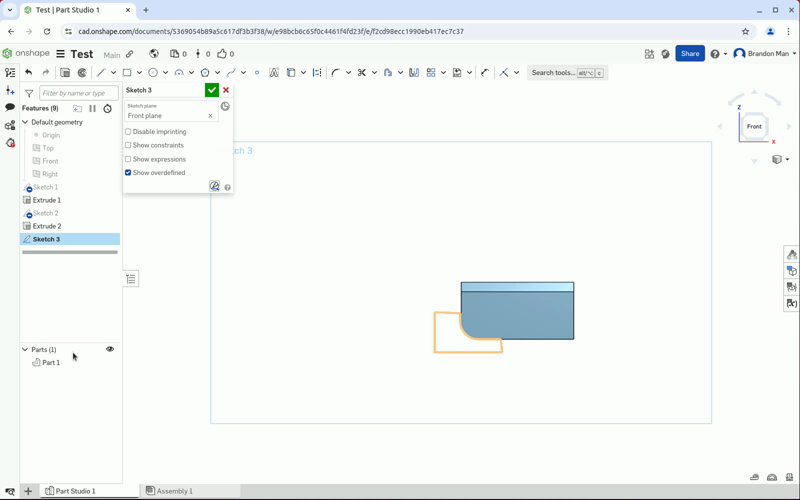
key(y)
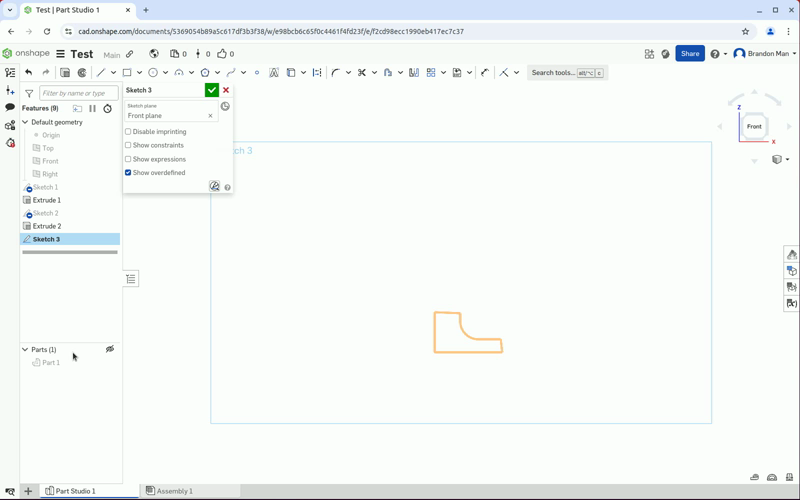
key(l)
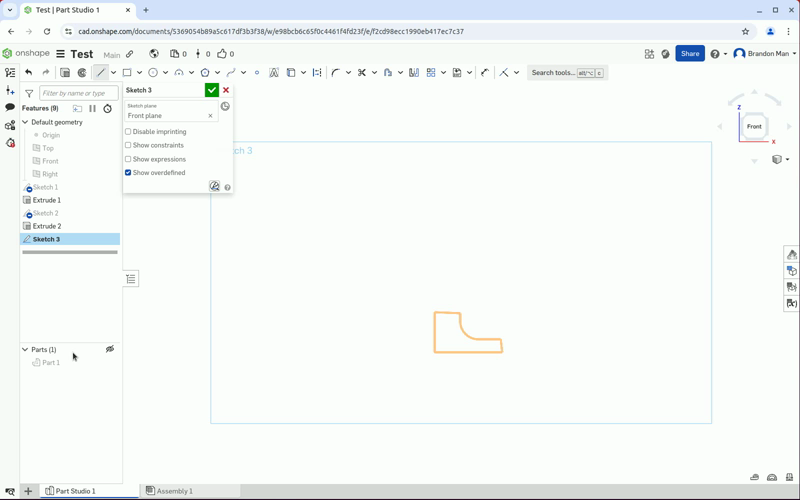
key_down(shift)
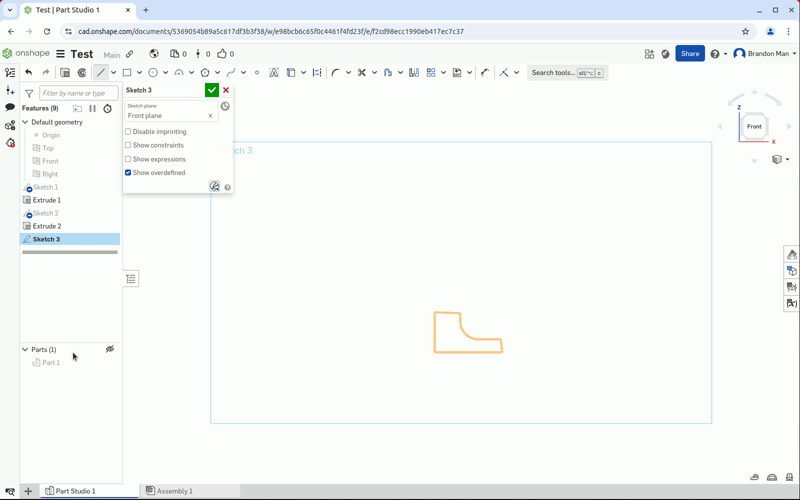
mouse_move(548, 356)
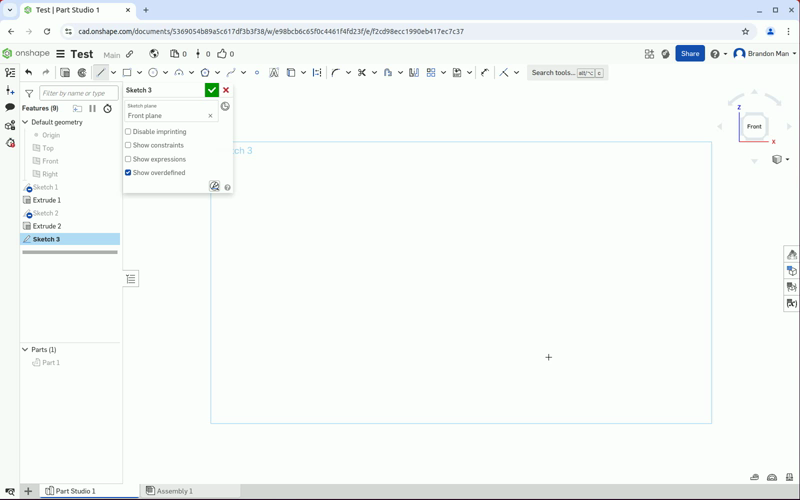
click(548, 356)
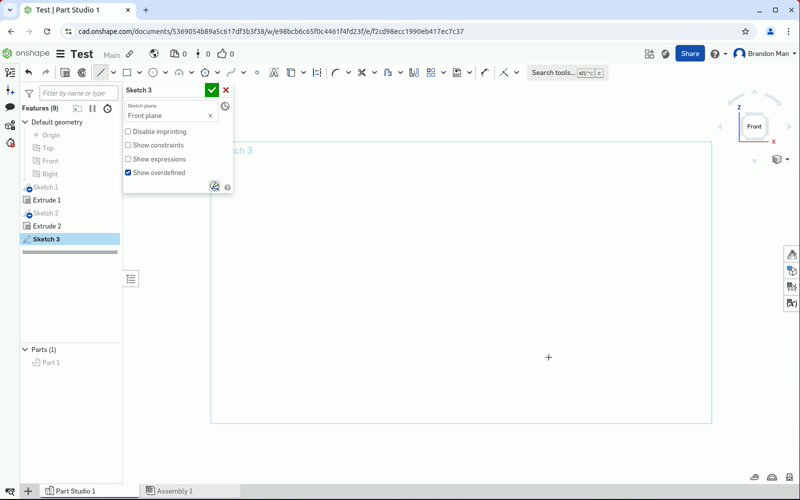
key_up(shift)
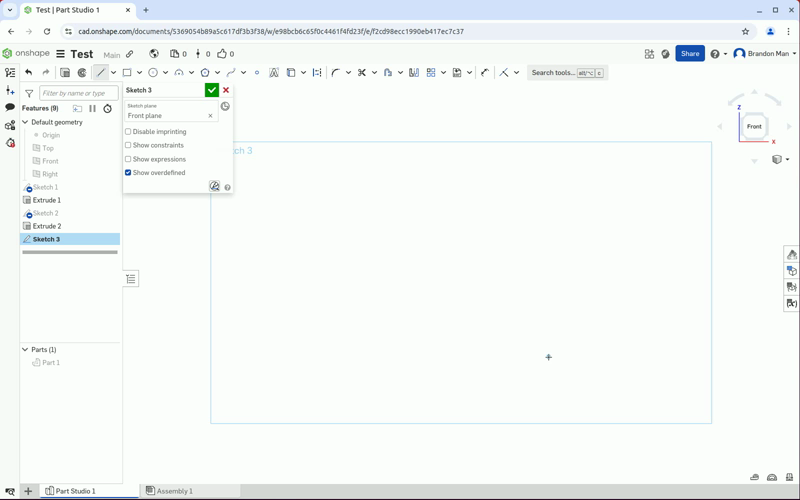
key_down(shift)
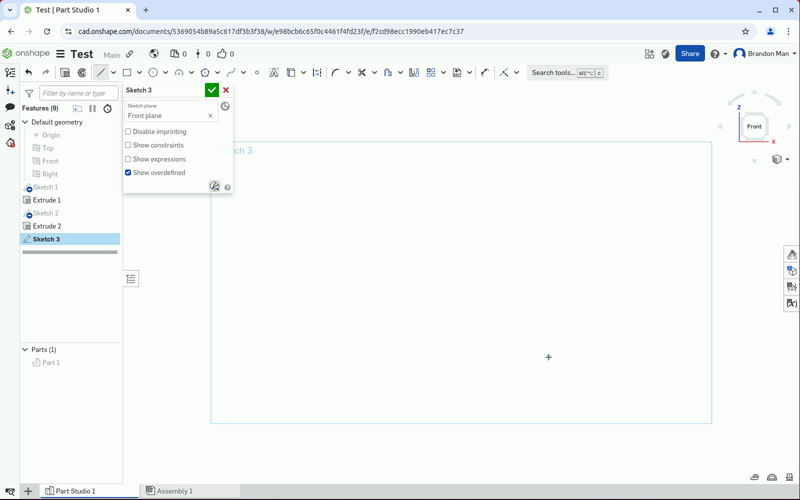
mouse_move(578, 356)
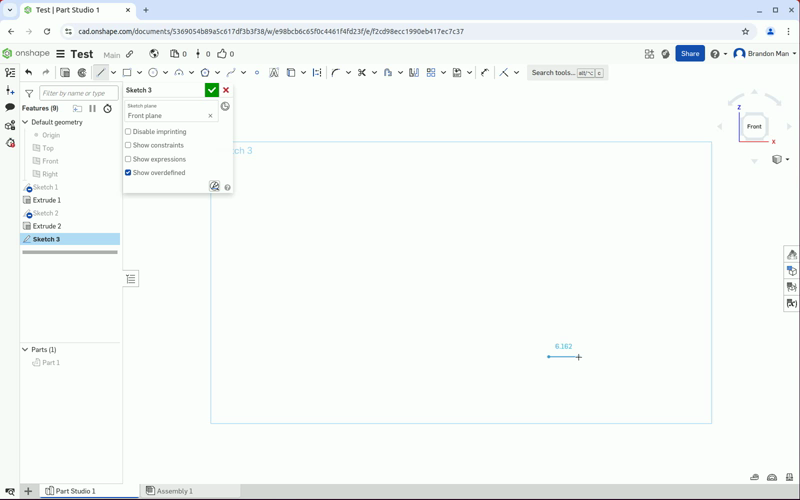
mouse_move(587, 356)
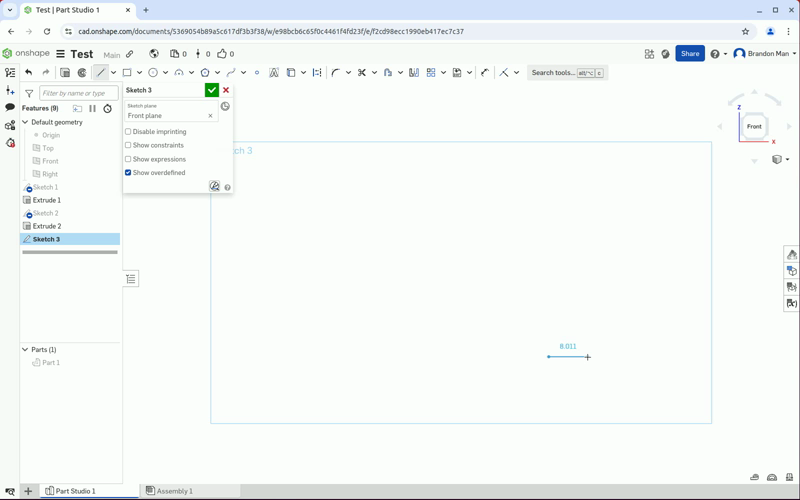
click(587, 356)
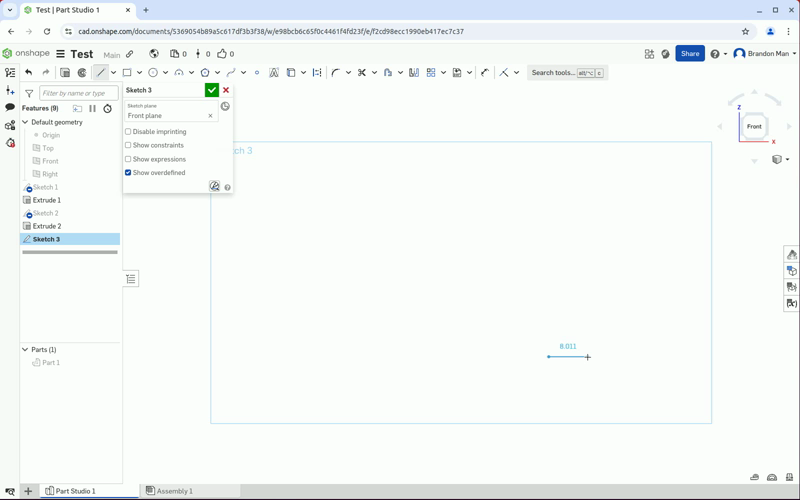
key_up(shift)
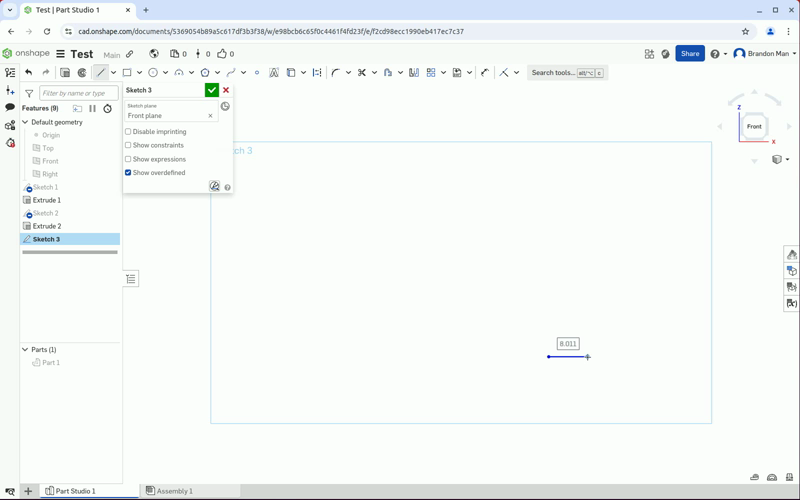
key_down(shift)
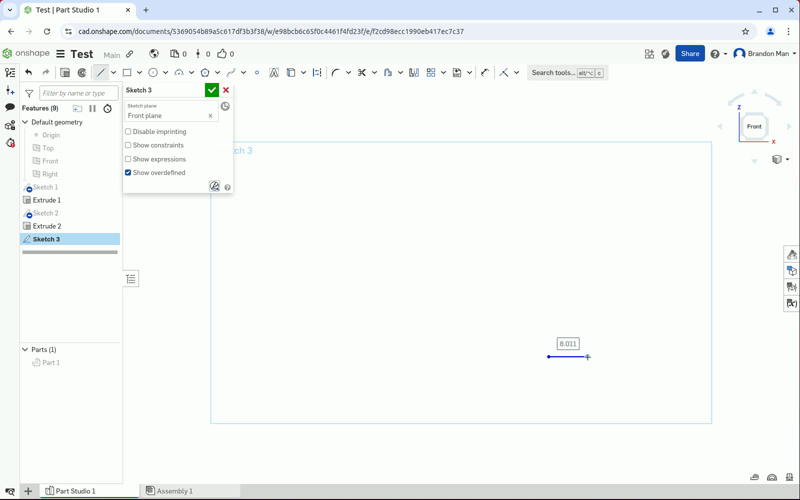
mouse_move(589, 356)
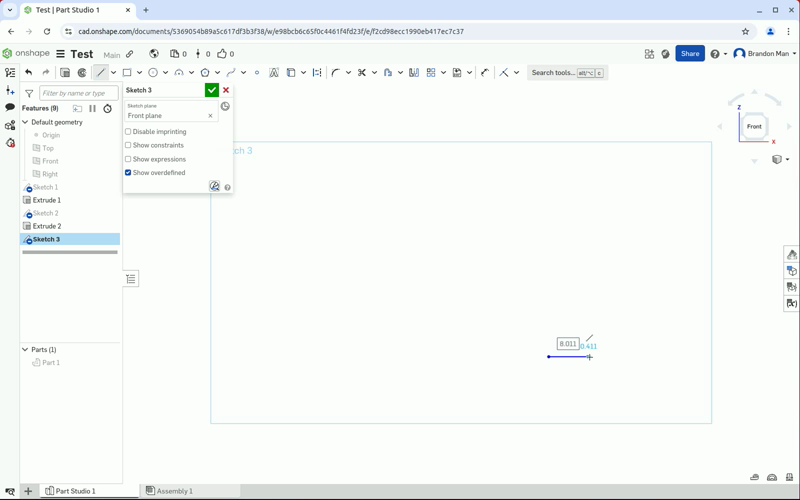
mouse_move(587, 310)
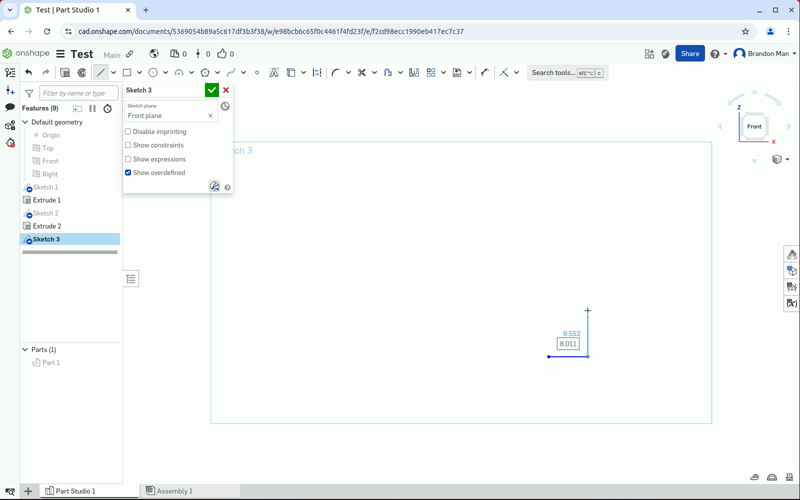
click(587, 310)
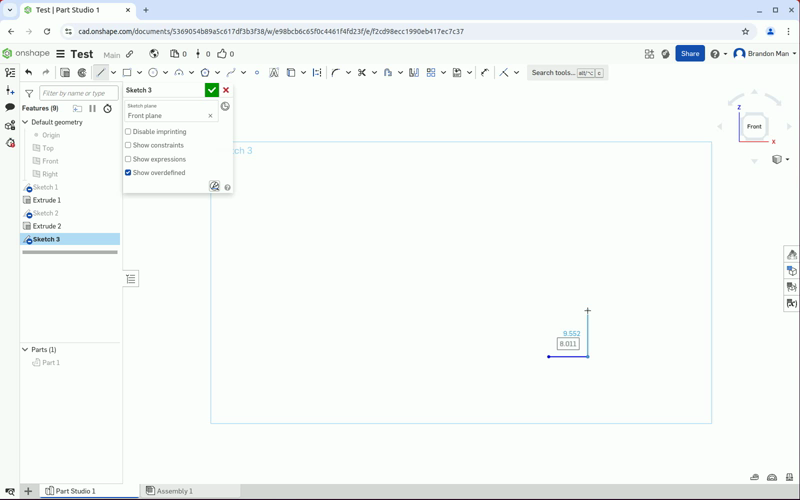
key_up(shift)
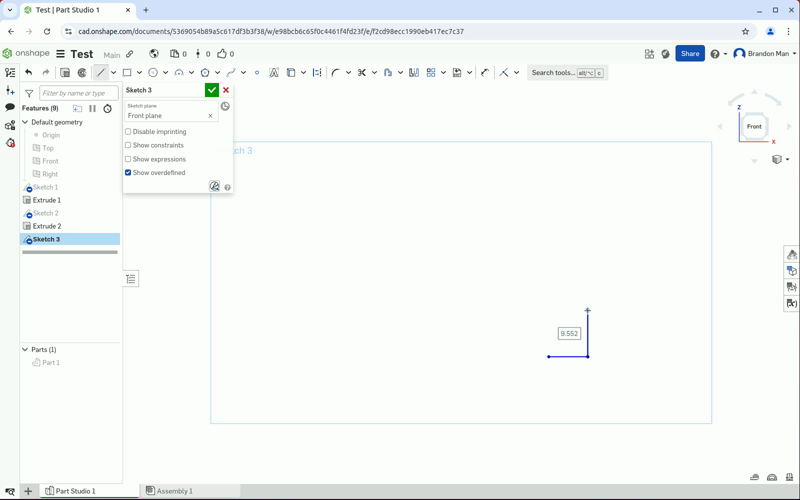
key_down(shift)
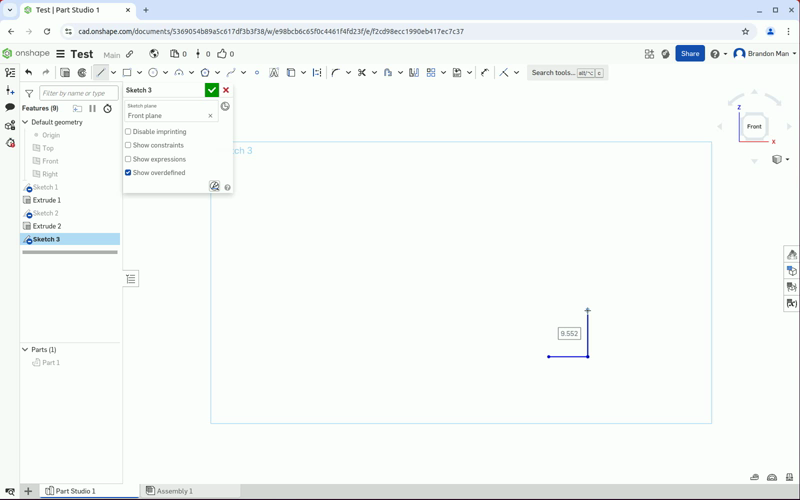
mouse_move(589, 310)
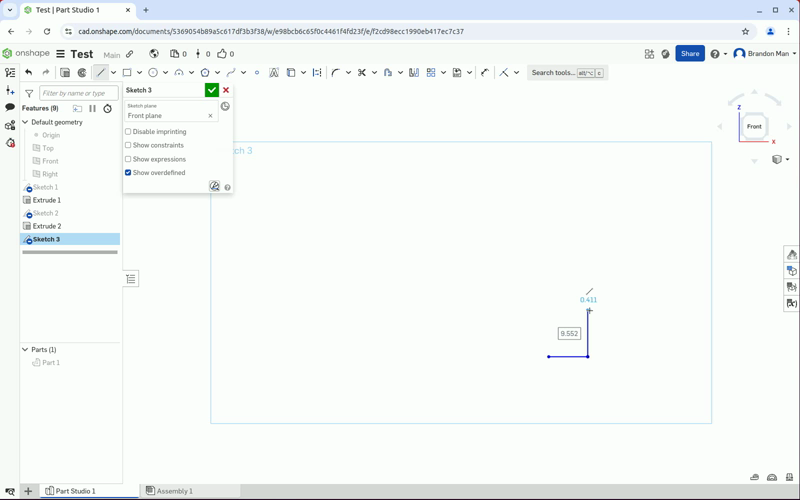
mouse_move(573, 309)
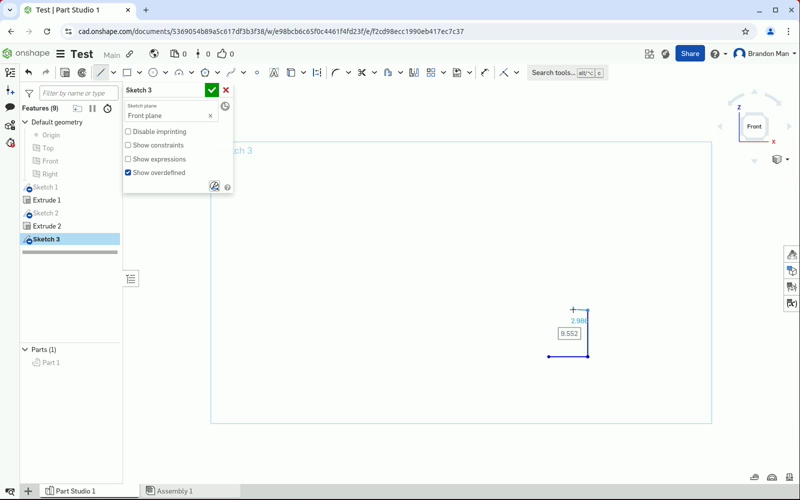
click(573, 309)
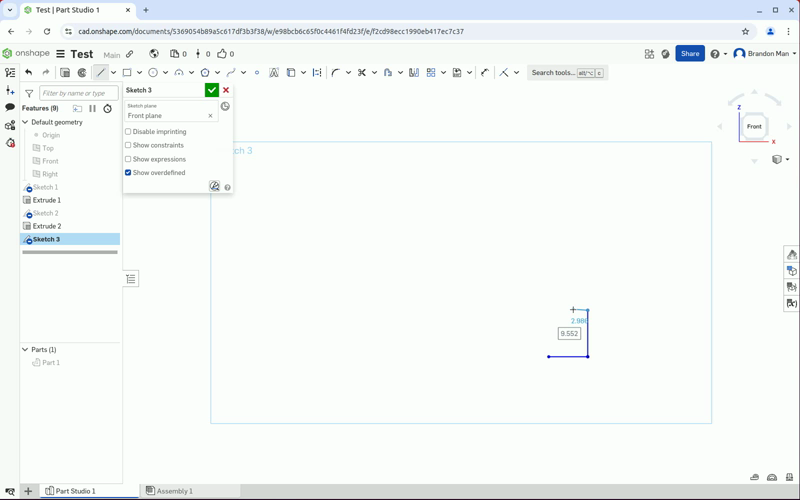
key_up(shift)
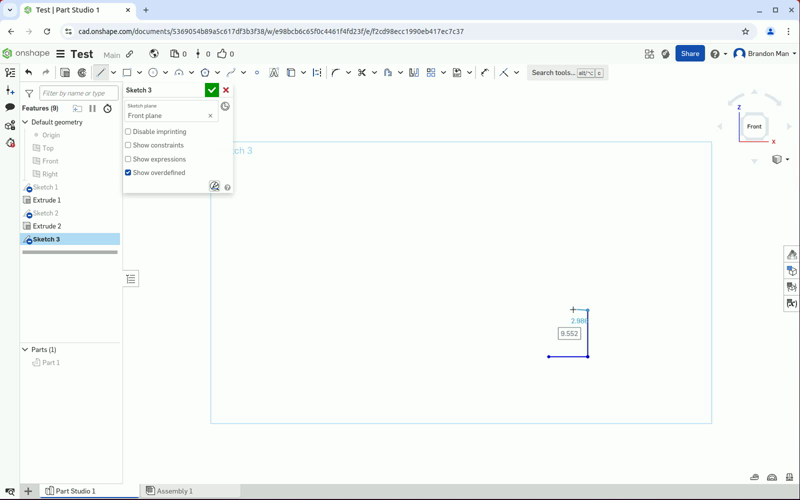
key_down(shift)
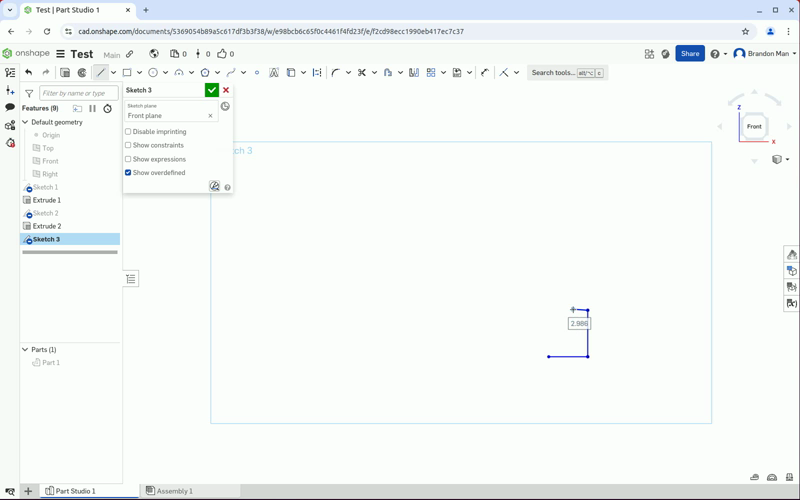
mouse_move(589, 309)
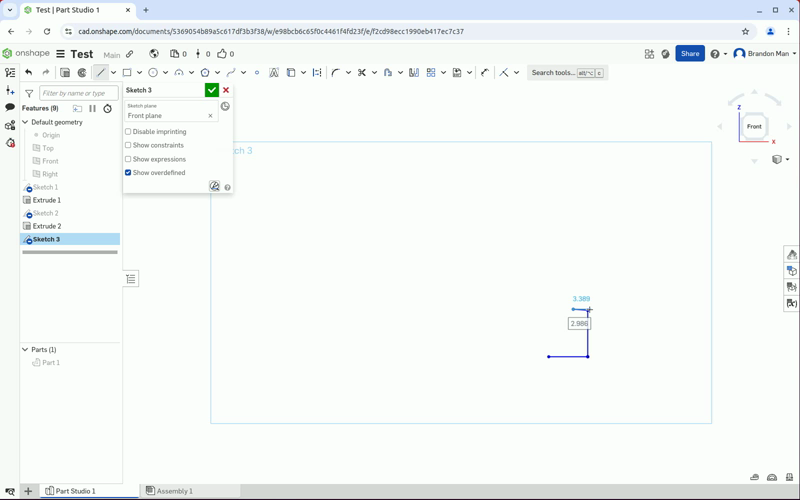
mouse_move(573, 322)
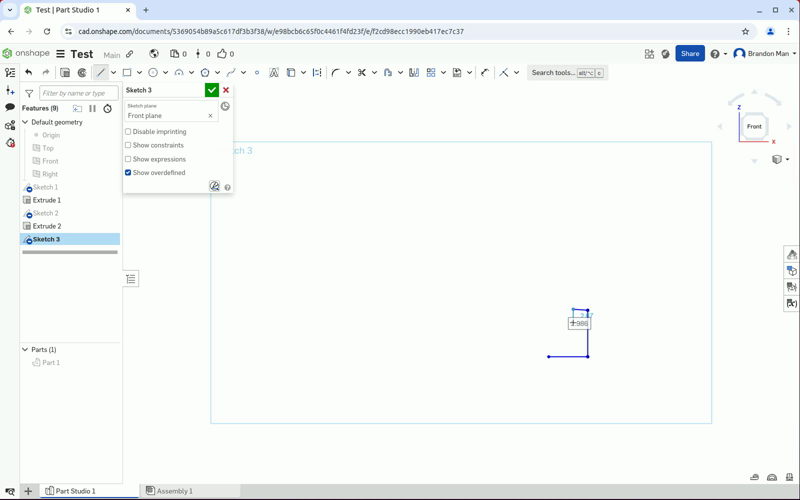
click(573, 322)
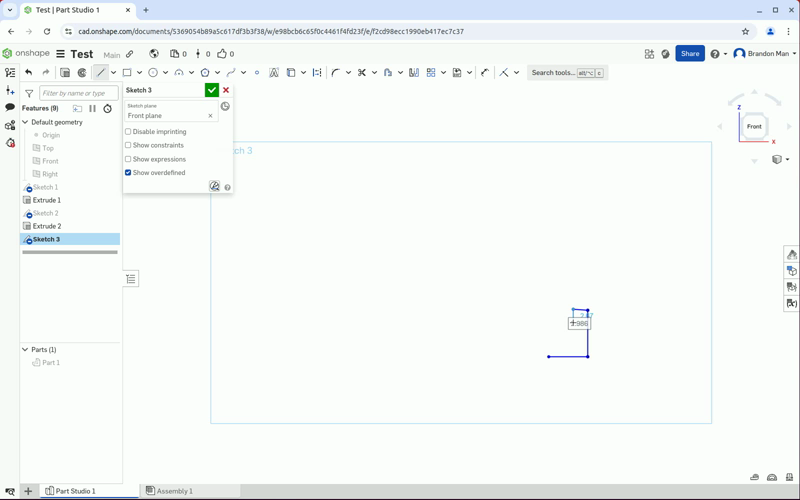
key_up(shift)
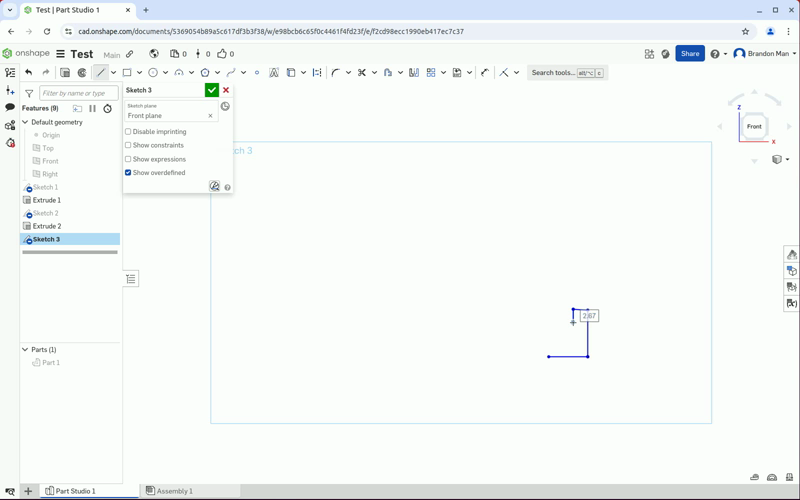
key(esc)
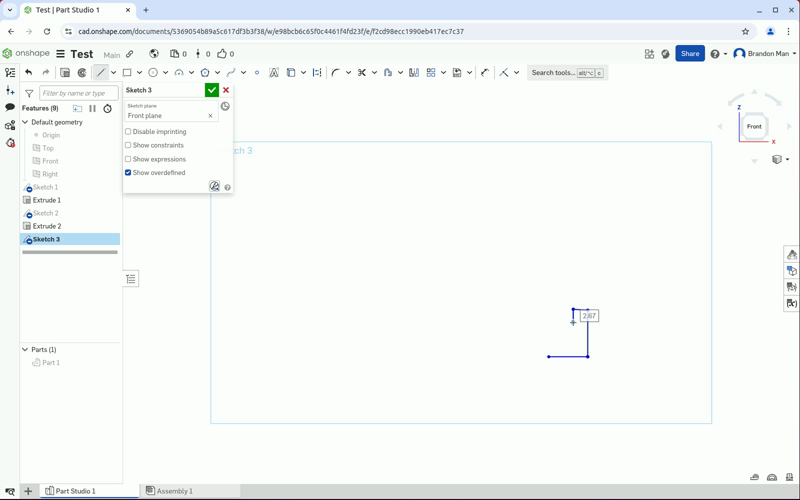
key(a)
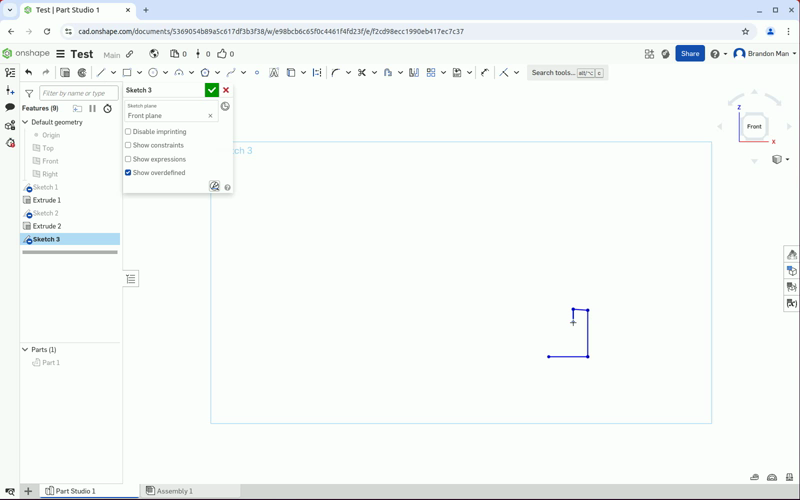
mouse_move(573, 322)
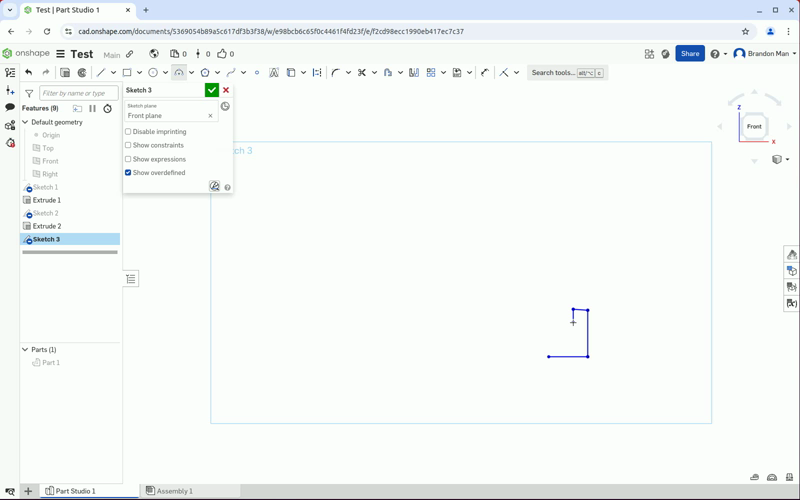
click(573, 322)
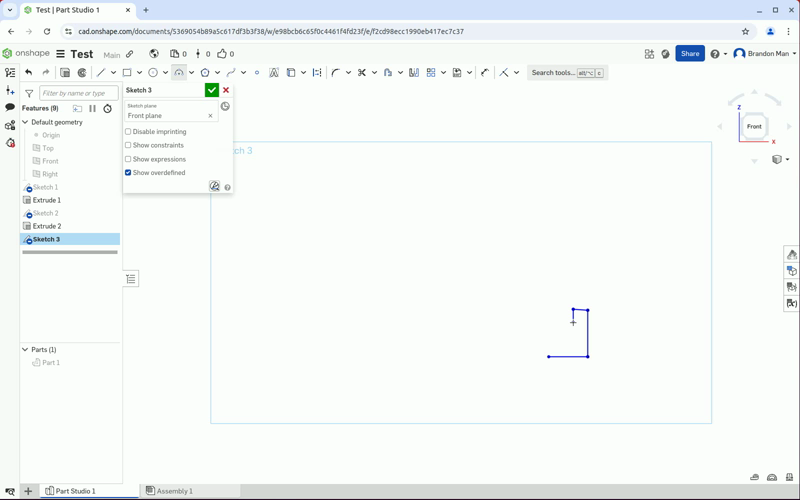
key_down(shift)
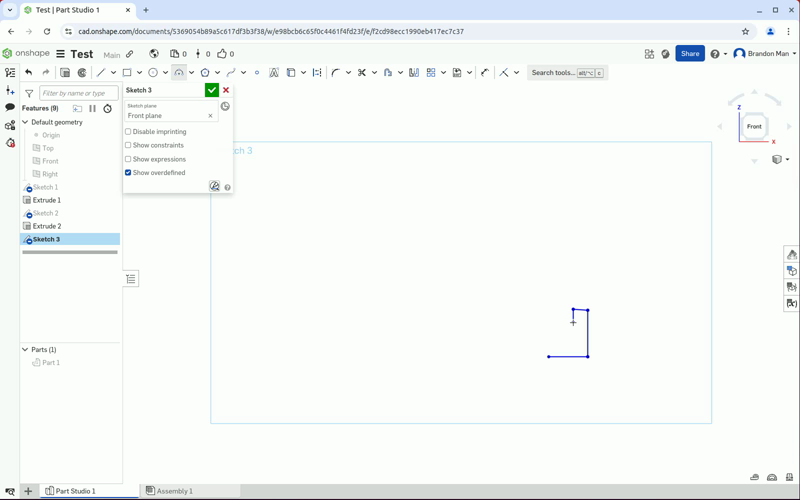
mouse_move(556, 339)
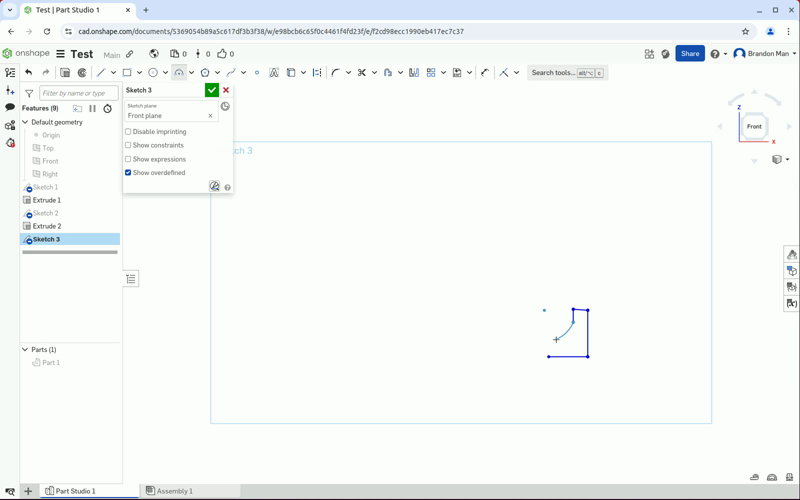
click(556, 339)
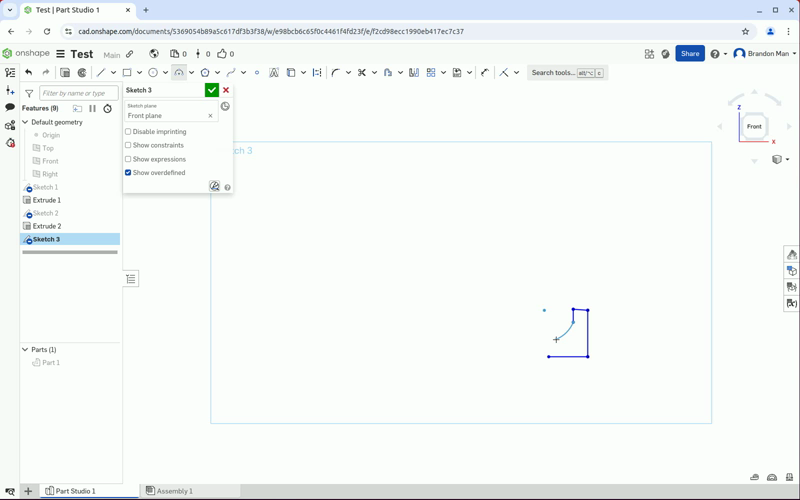
mouse_move(568, 334)
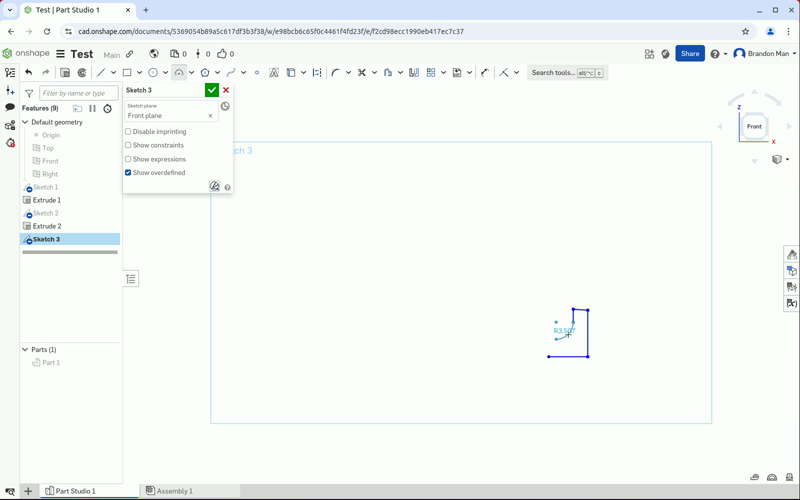
click(568, 334)
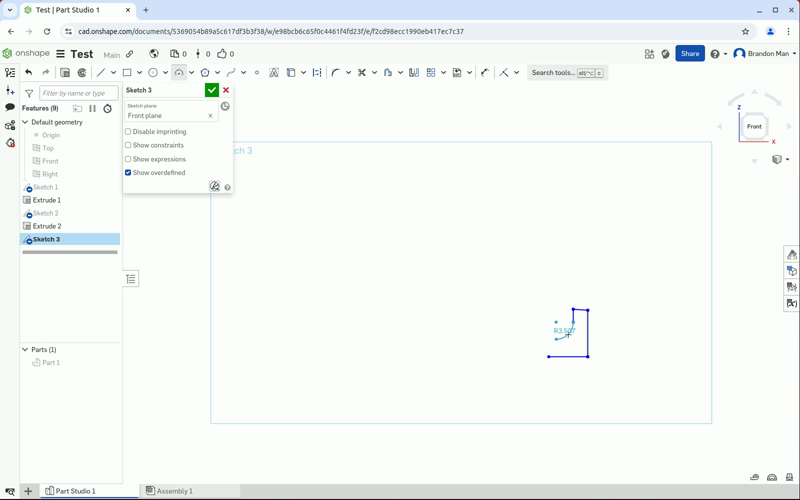
key_up(shift)
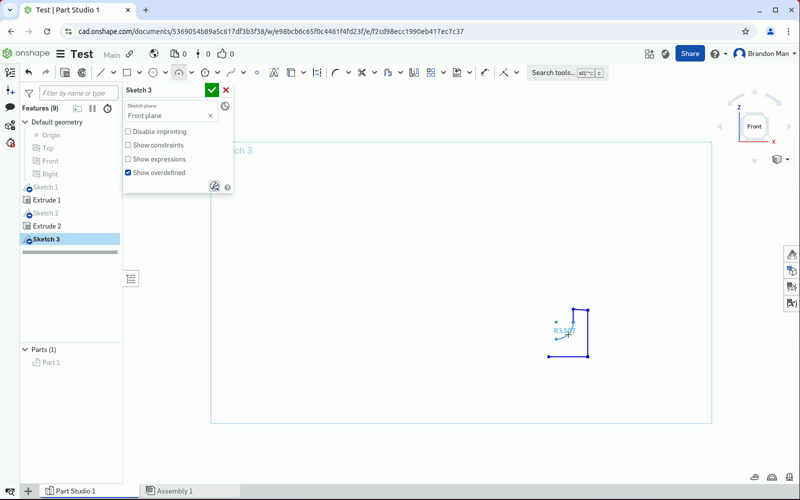
key(esc)
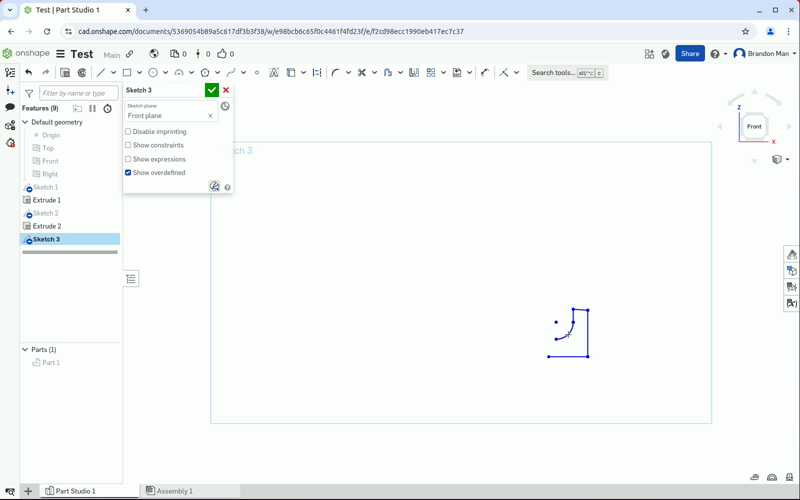
key(l)
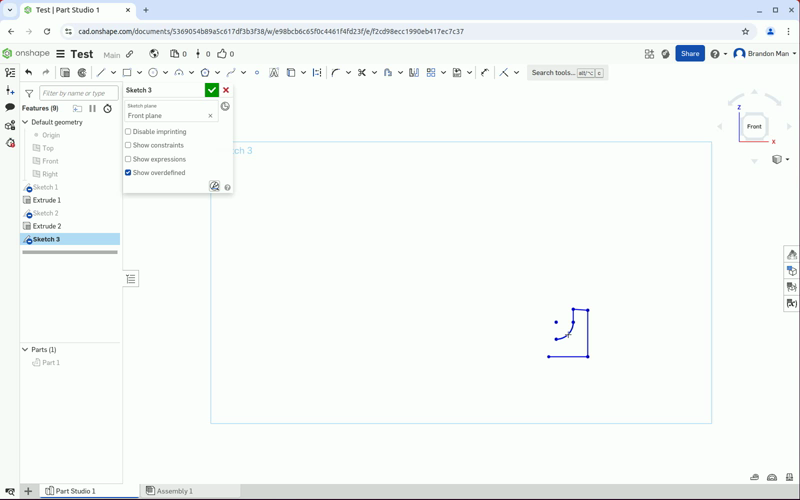
mouse_move(556, 339)
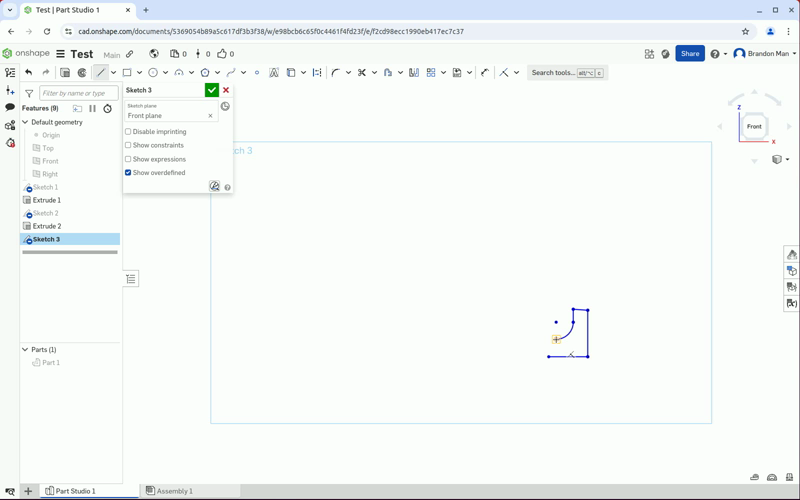
click(556, 339)
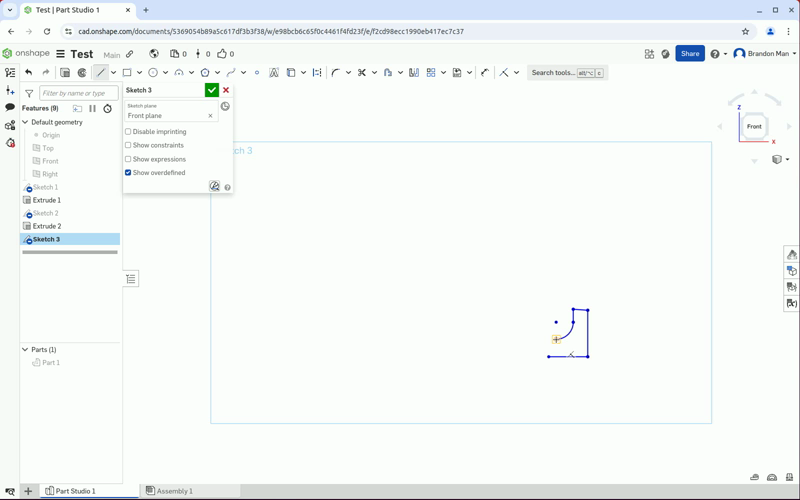
key_down(shift)
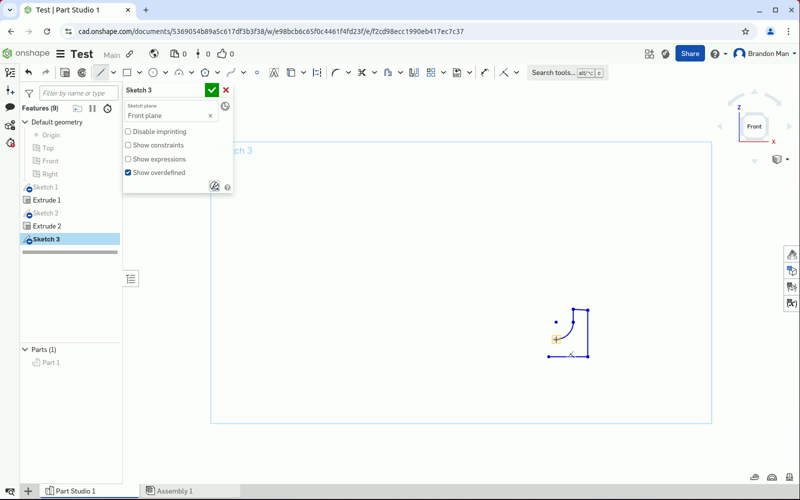
mouse_move(586, 339)
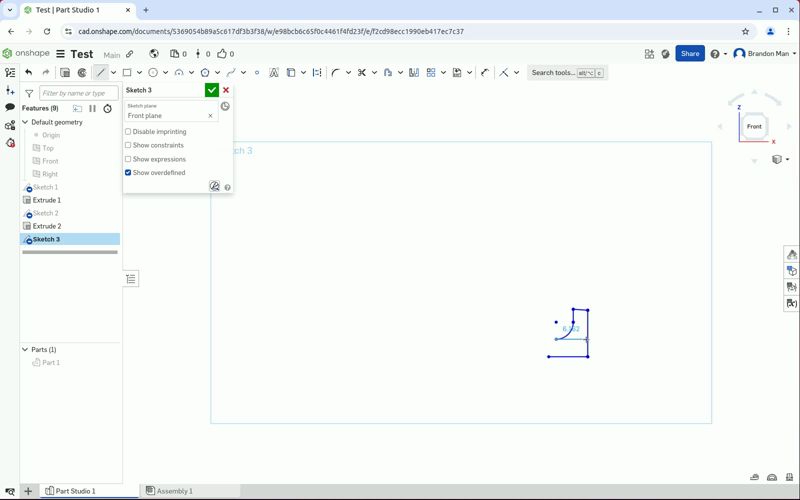
mouse_move(548, 339)
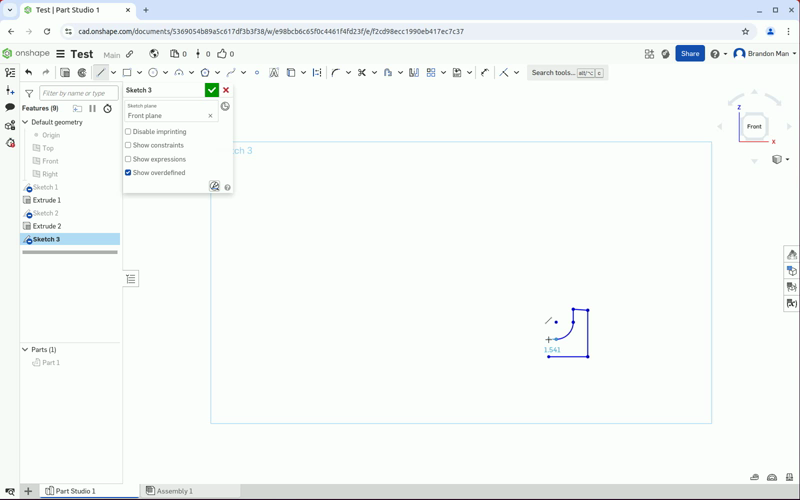
click(548, 339)
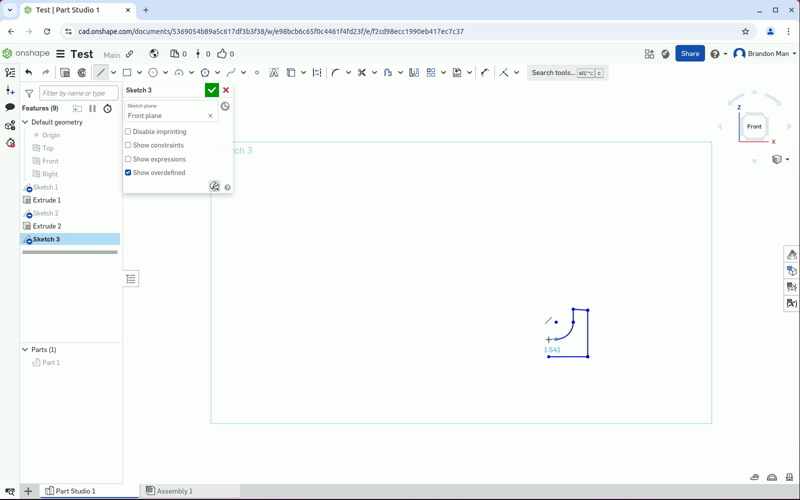
key_up(shift)
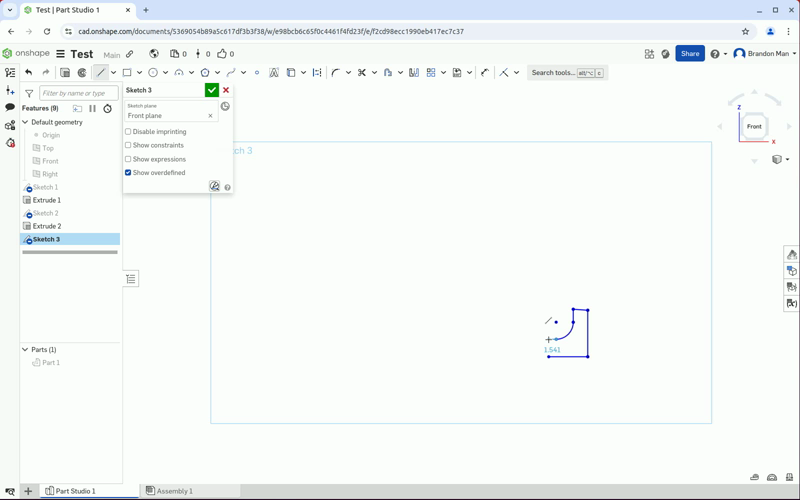
mouse_move(578, 339)
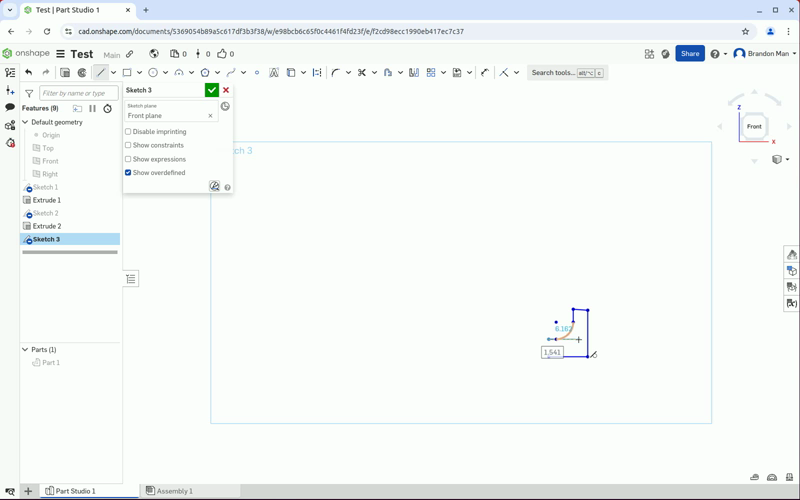
key_down(shift)
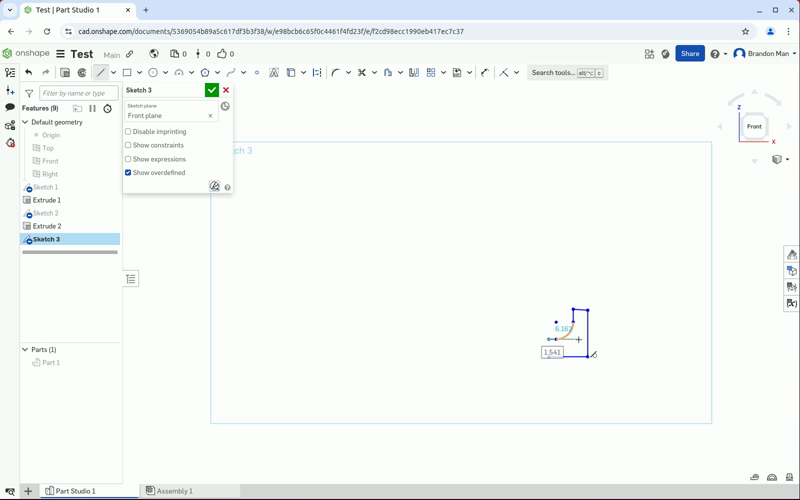
mouse_move(548, 356)
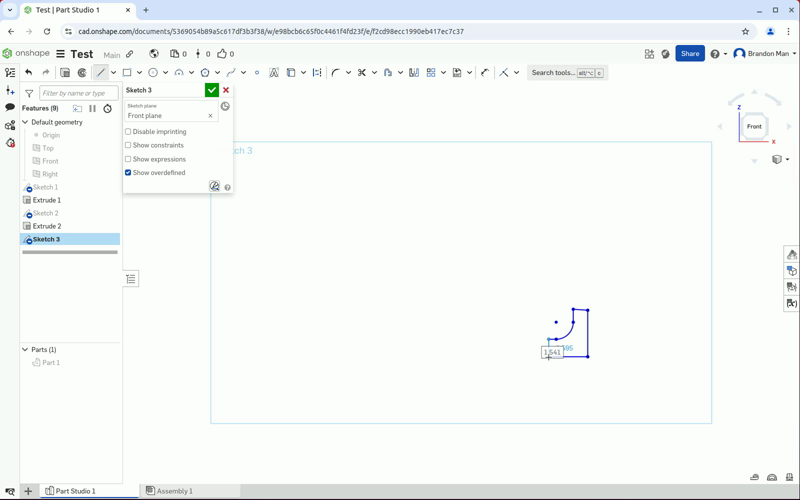
key_up(shift)
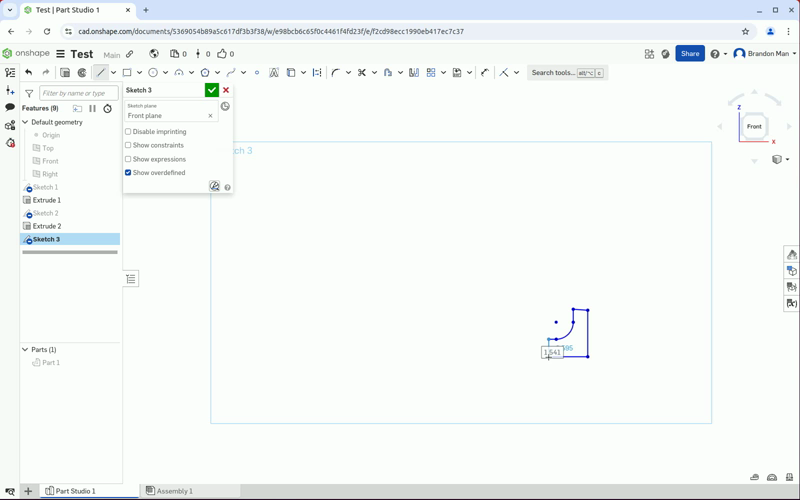
click(548, 356)
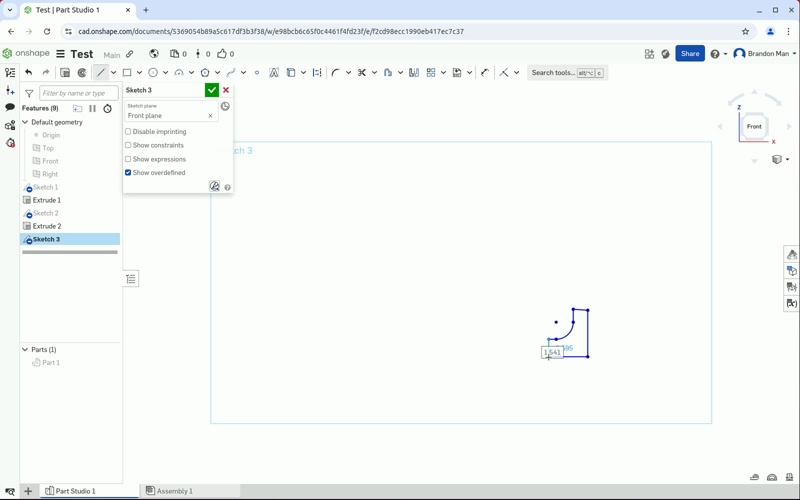
key(esc)
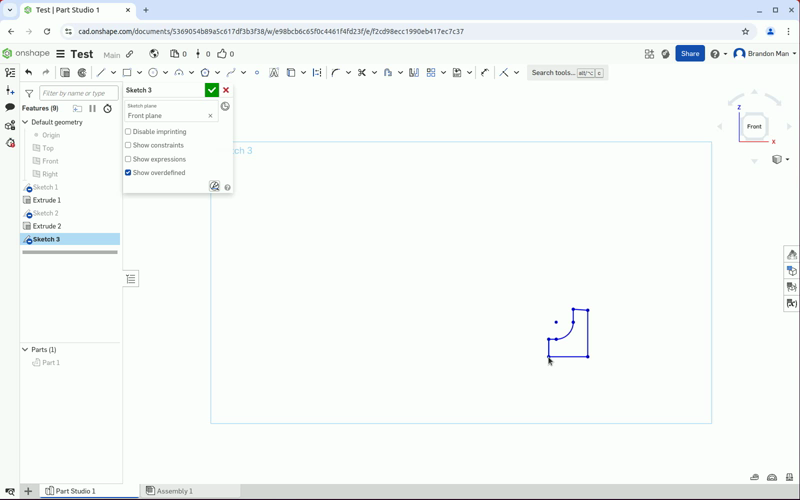
mouse_move(566, 341)
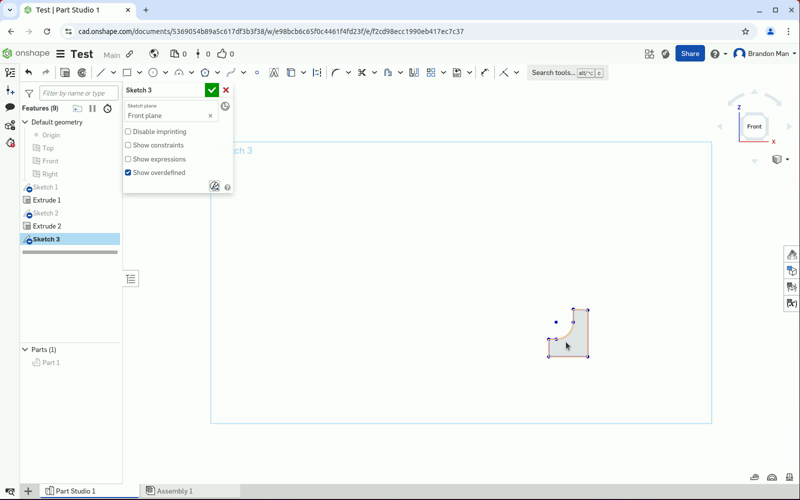
scroll(6)
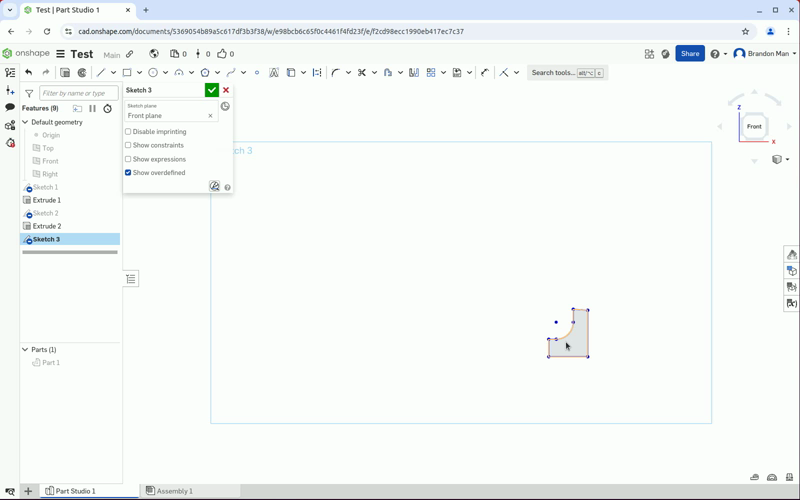
scroll(6)
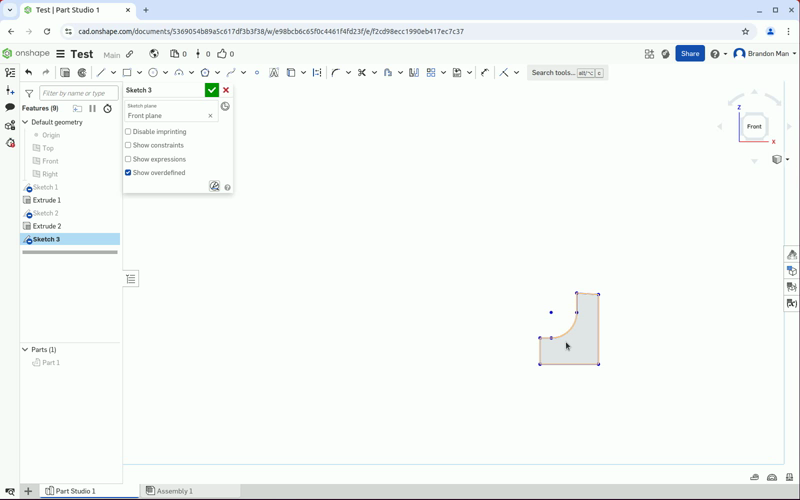
scroll(6)
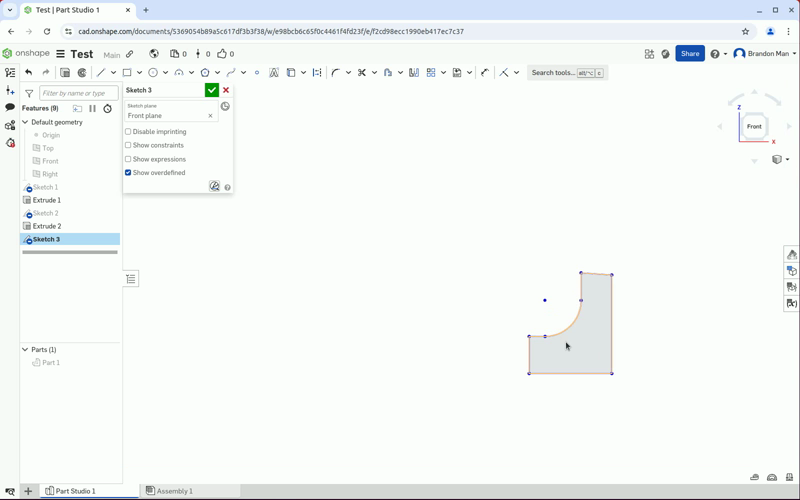
scroll(6)
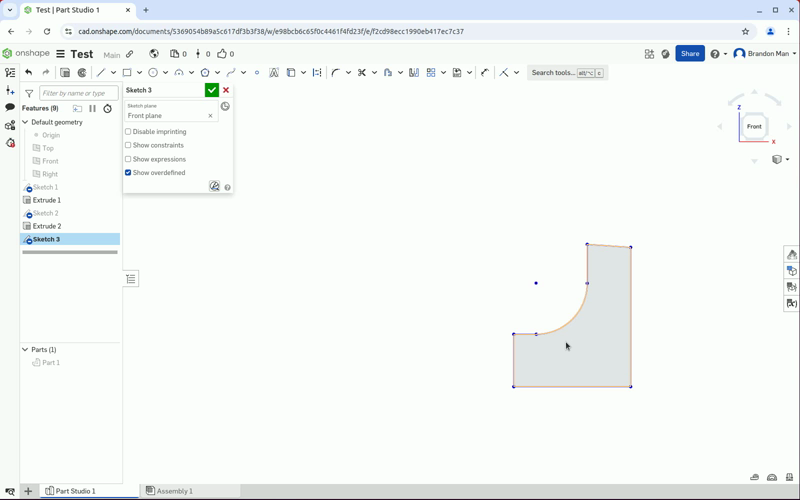
scroll(6)
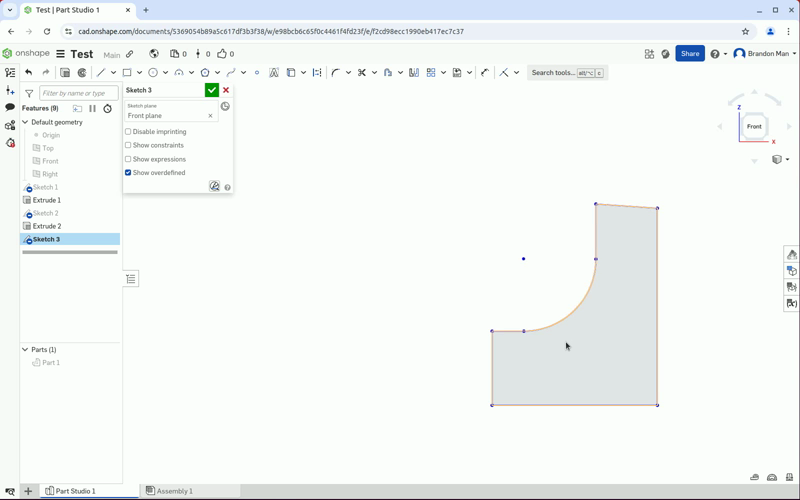
scroll(6)
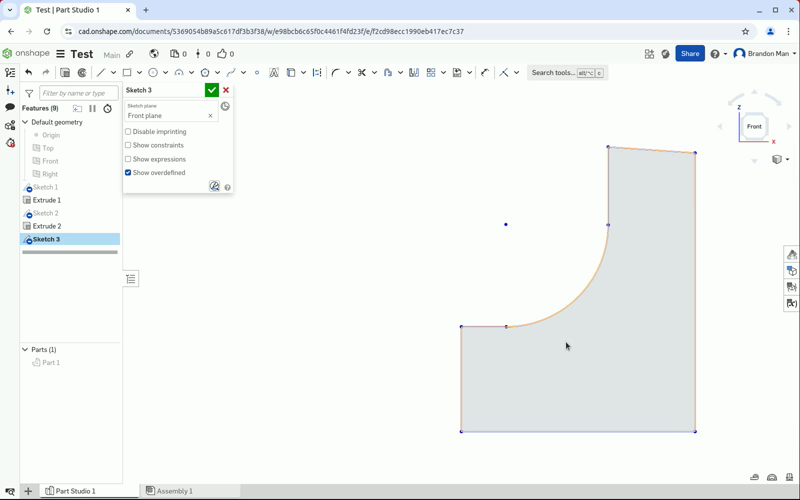
scroll(6)
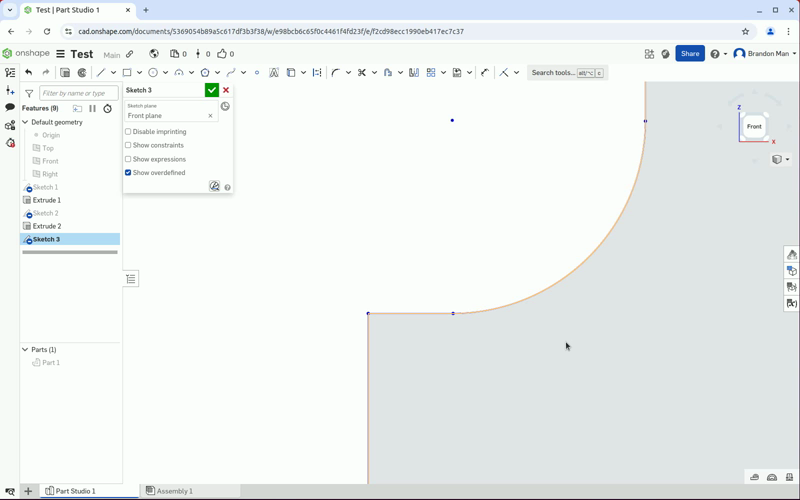
click(566, 341)
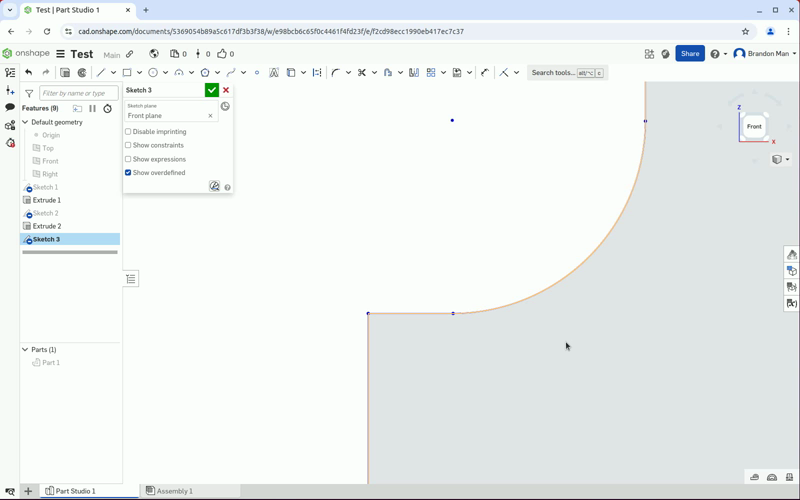
scroll(-6)
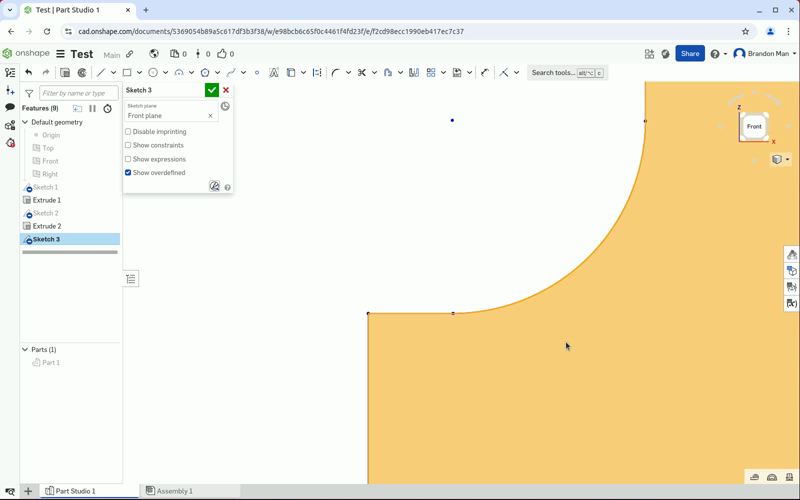
scroll(-6)
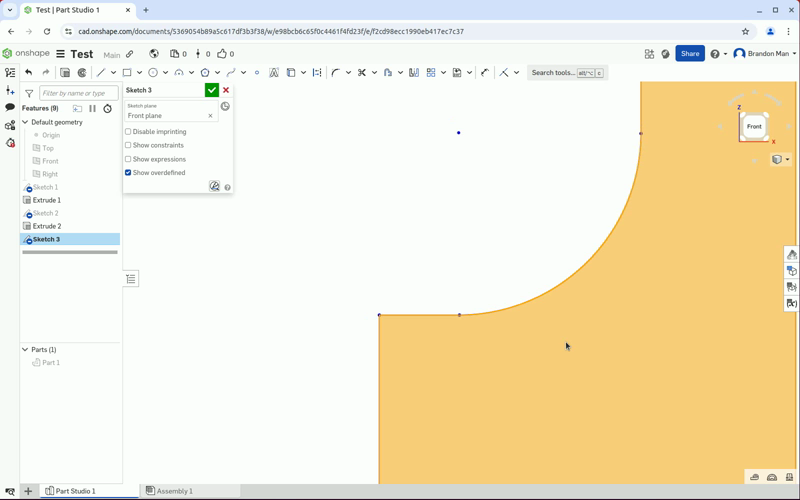
scroll(-6)
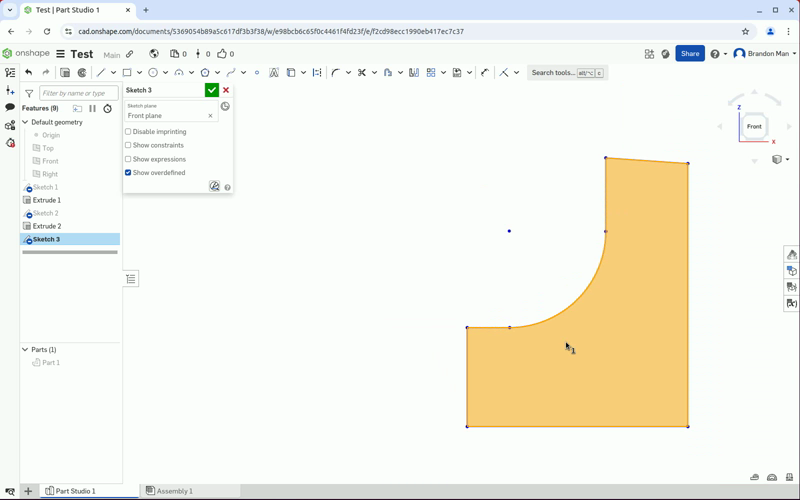
scroll(-6)
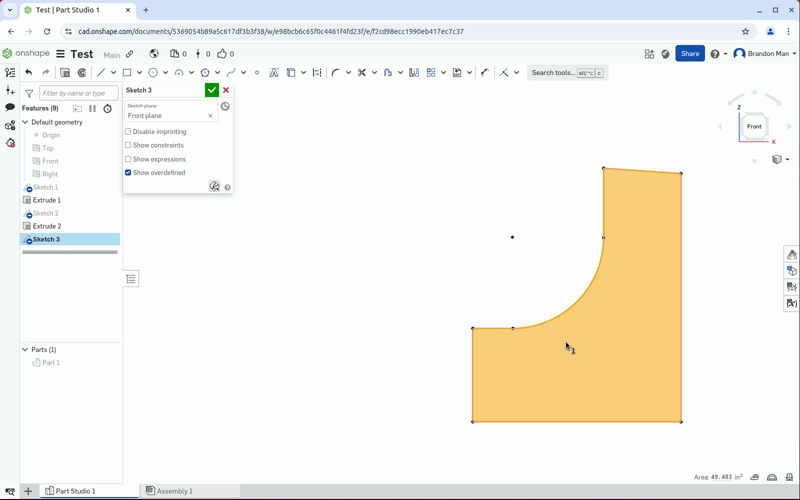
scroll(-6)
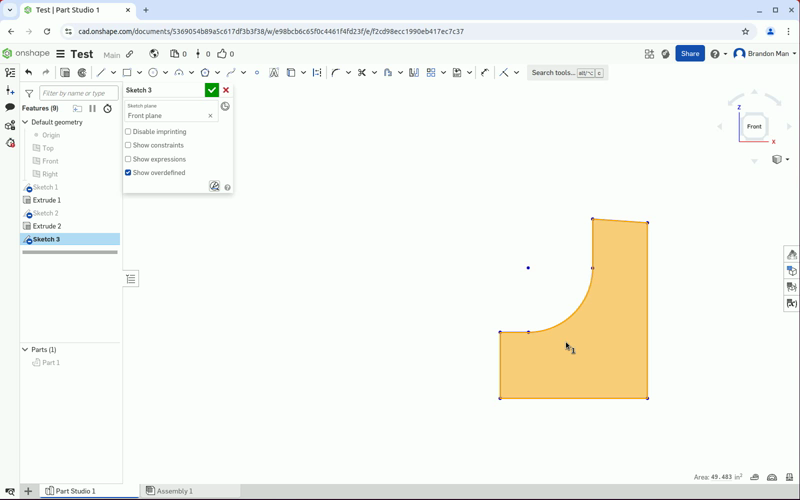
scroll(-6)
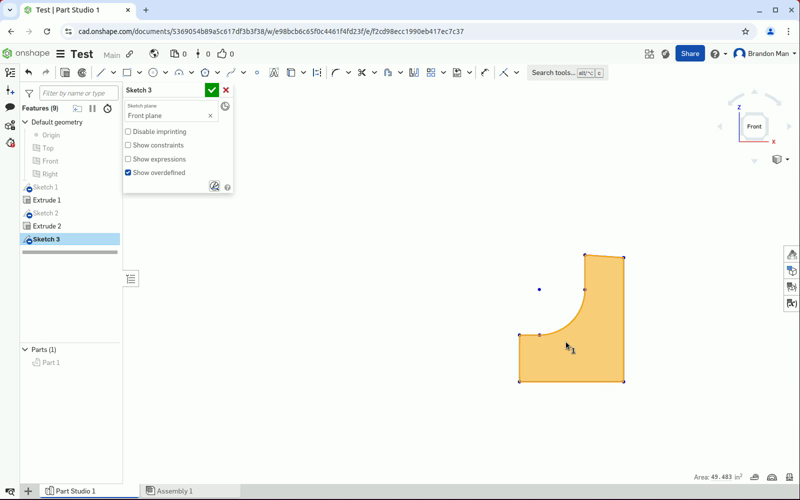
scroll(-6)
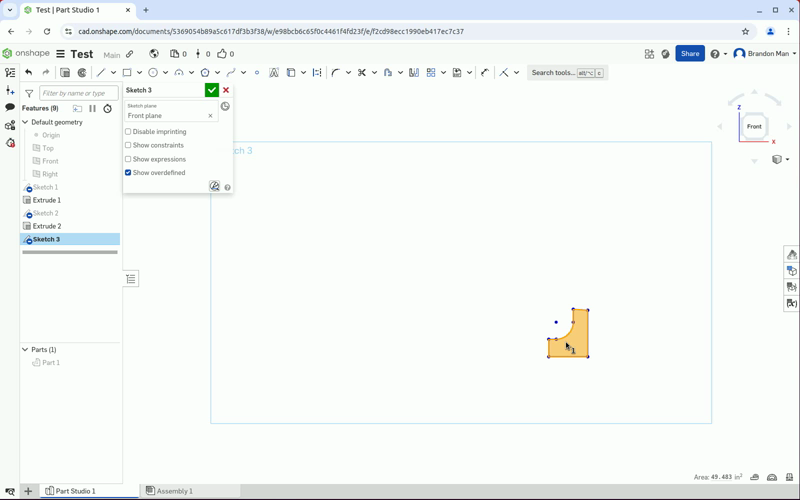
mouse_move(73, 352)
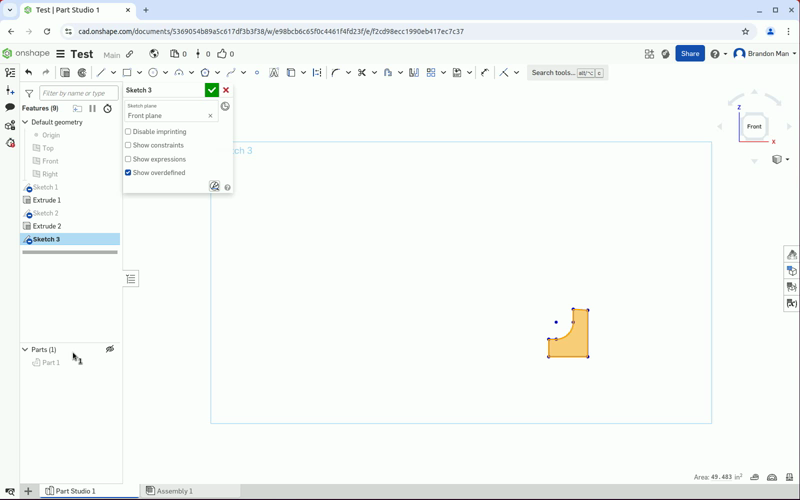
key(shift+y)
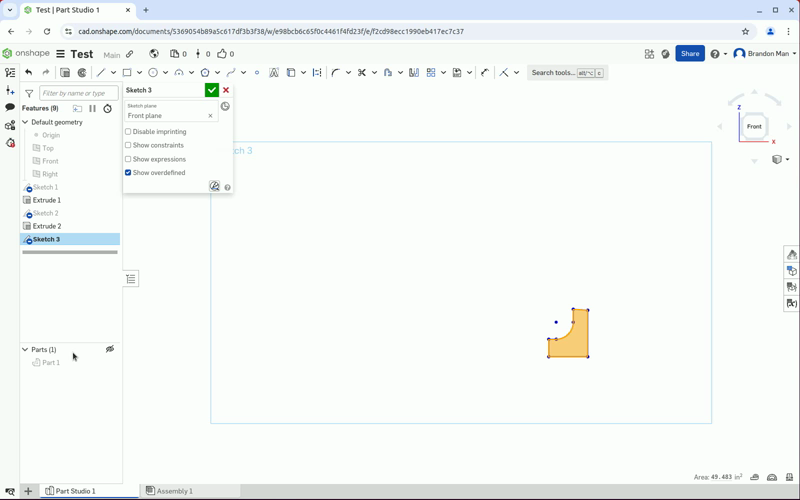
key(shift+e)
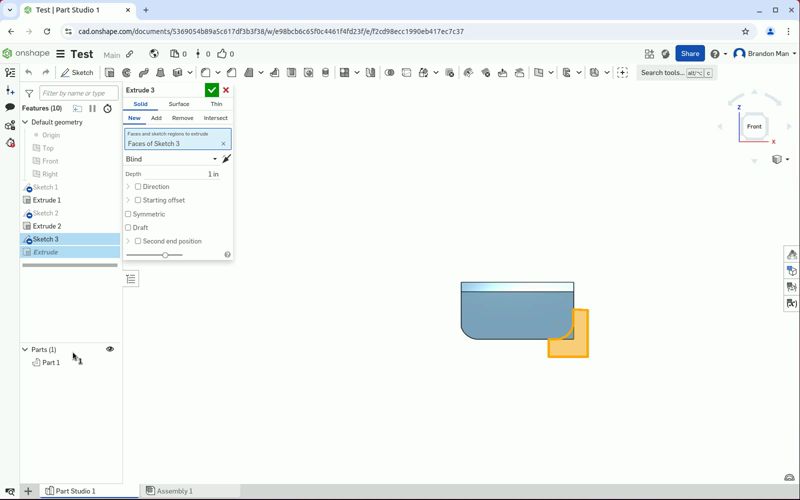
mouse_move(143, 106)
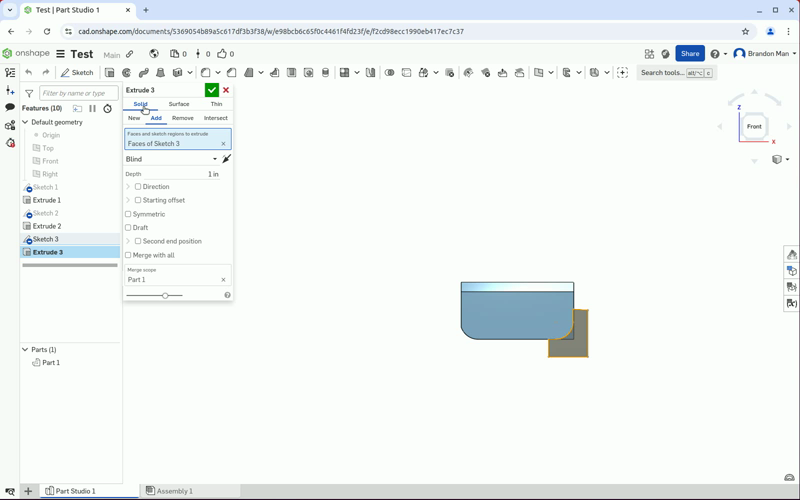
click(143, 106)
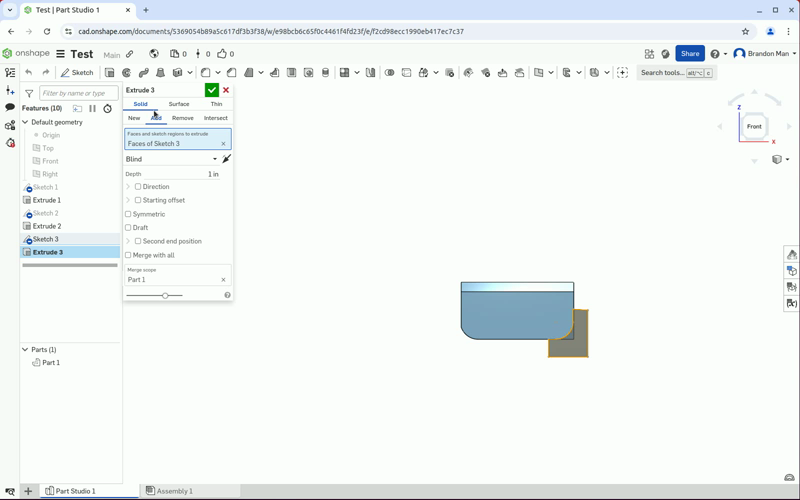
mouse_move(186, 120)
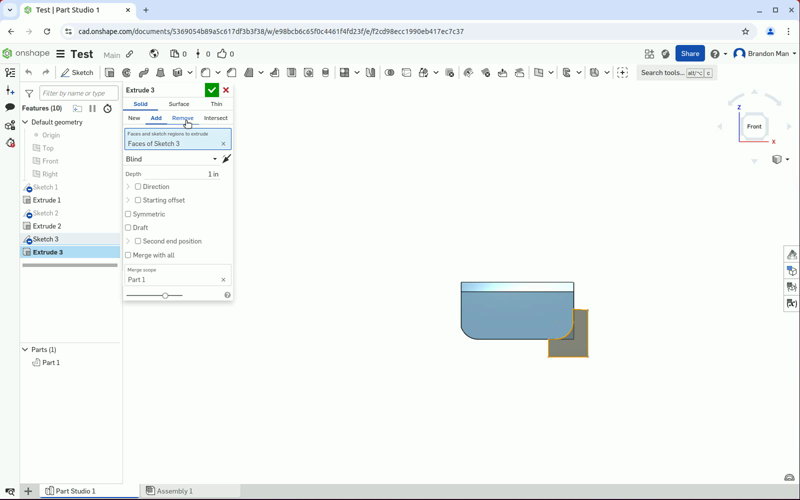
click(186, 120)
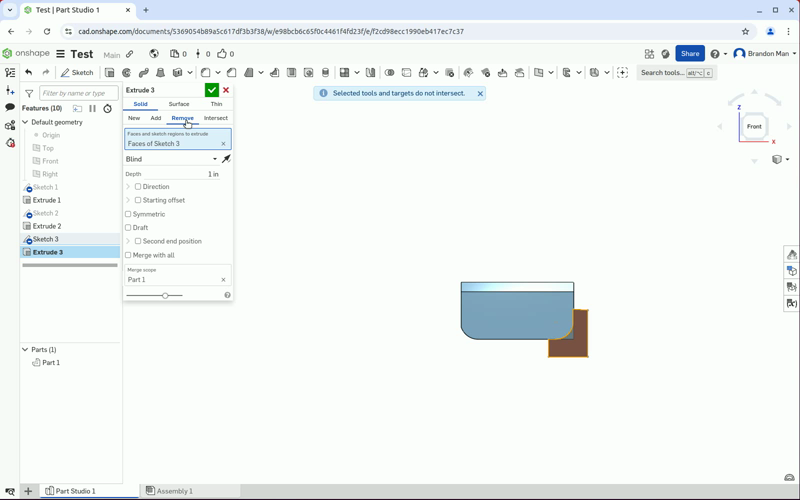
key(tab, 4)
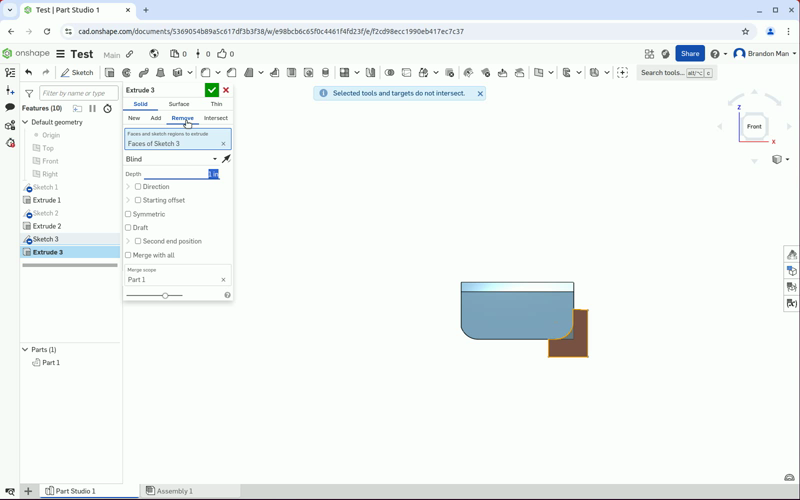
text(-1.444)
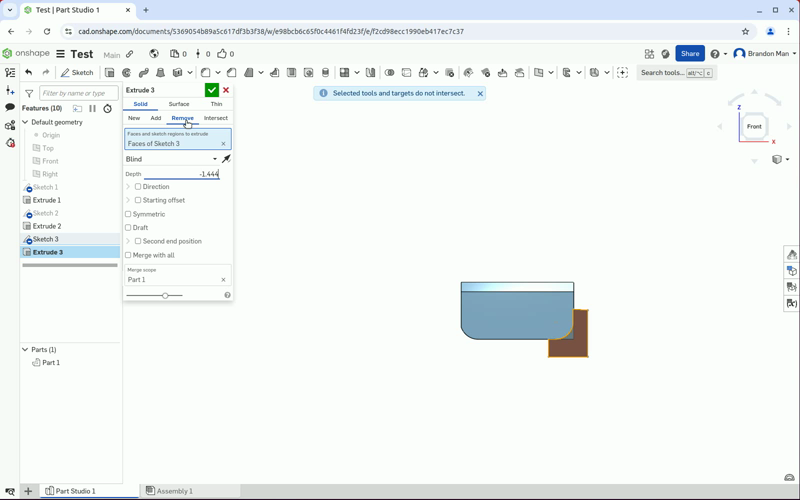
key(tab, 6)
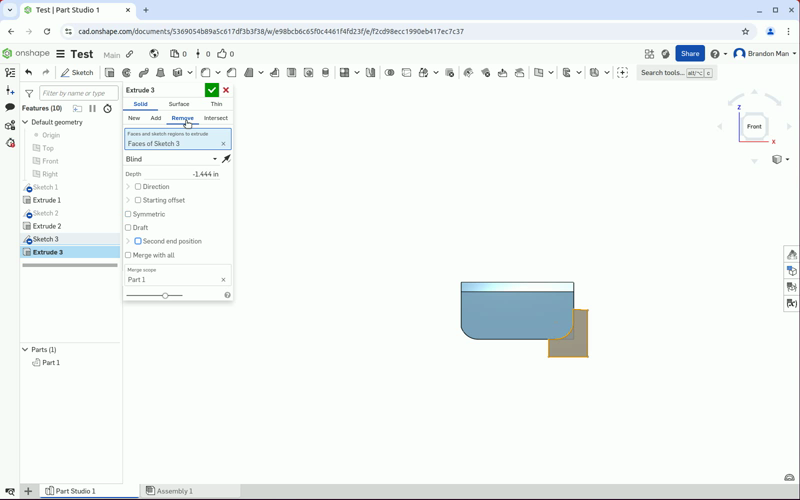
key(space)
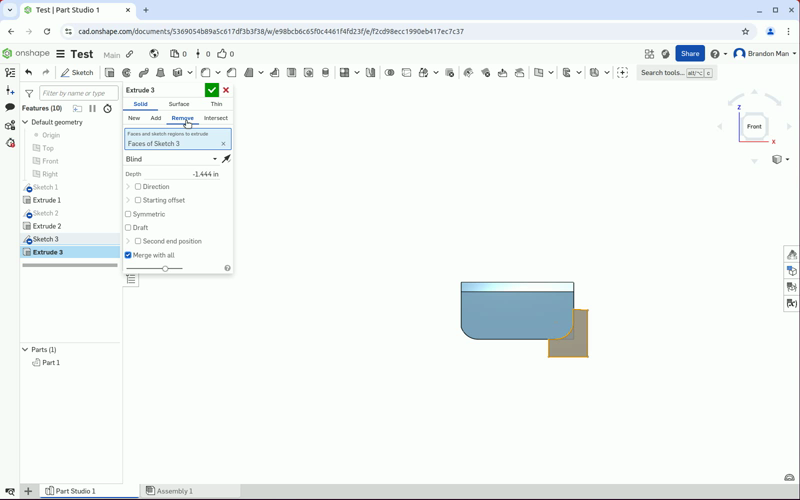
key(enter)
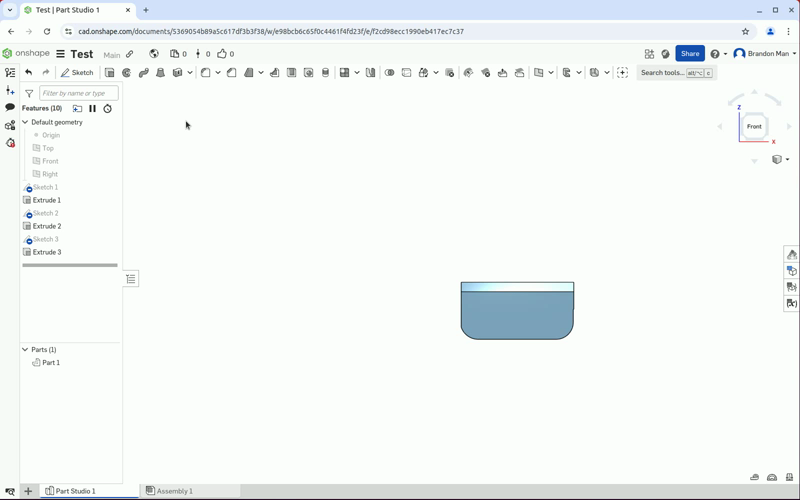
key(shift+h)
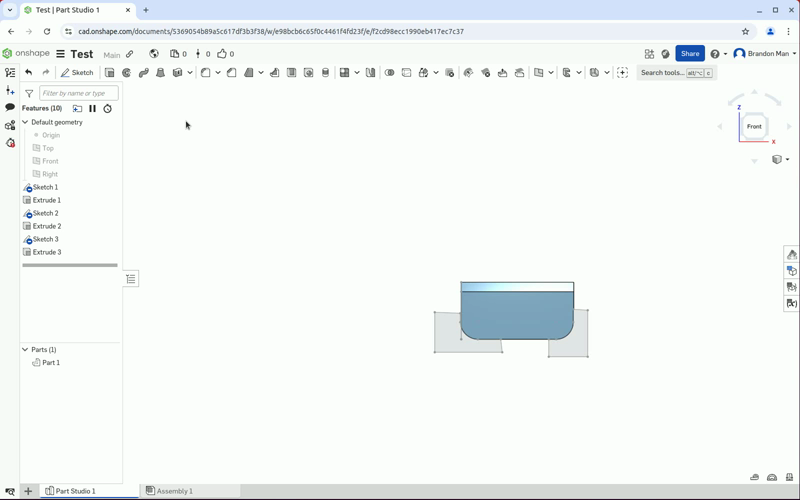
key(shift+h)
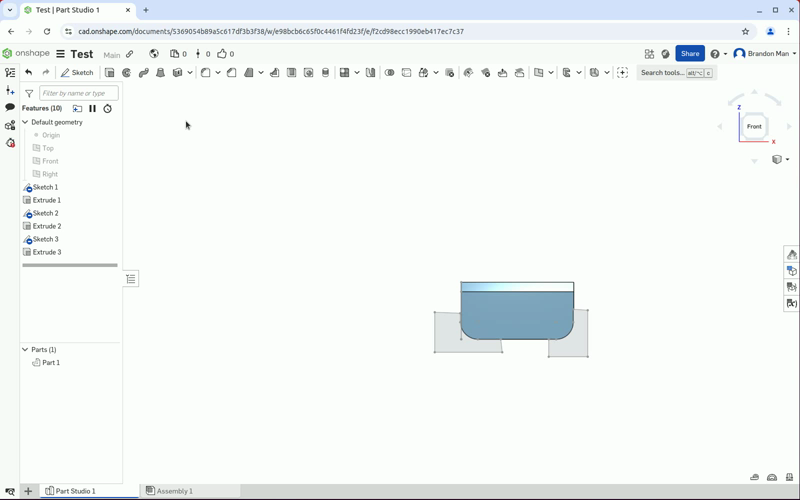
key(shift+7)
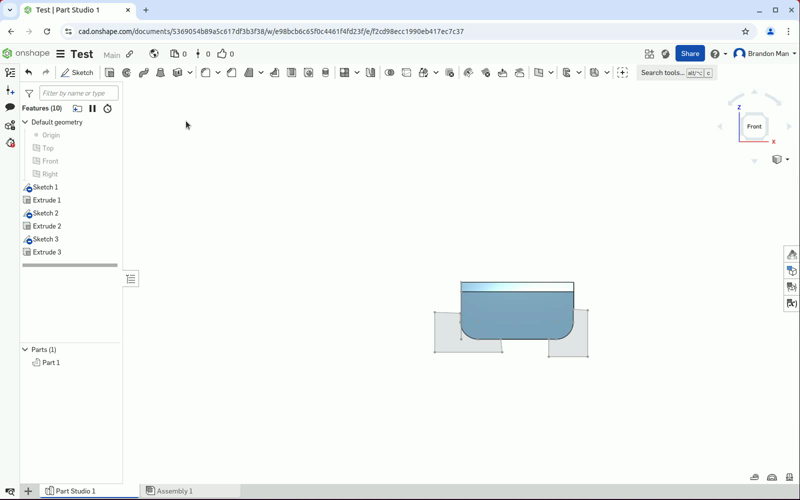
key(left, 2)
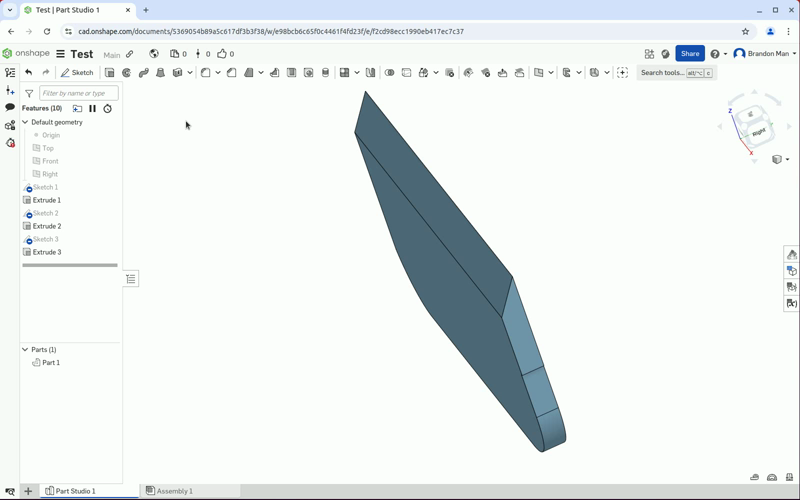
key(down, 2)
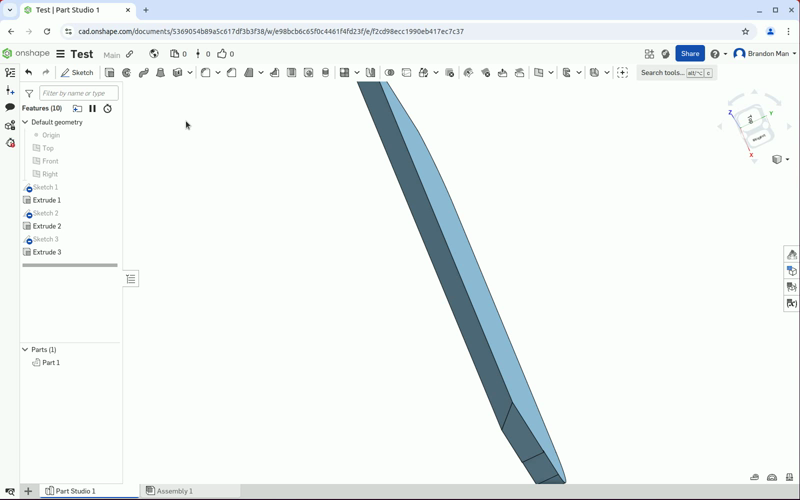
key(up, 2)
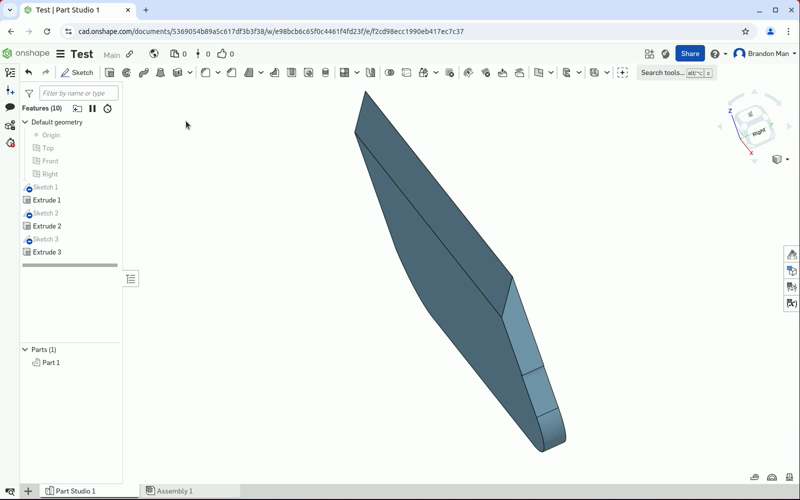
key(right, 2)
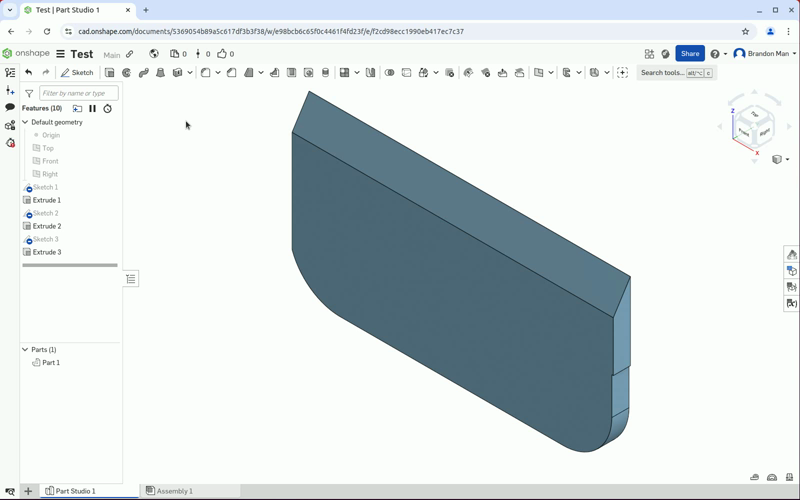
mouse_move(73, 189)
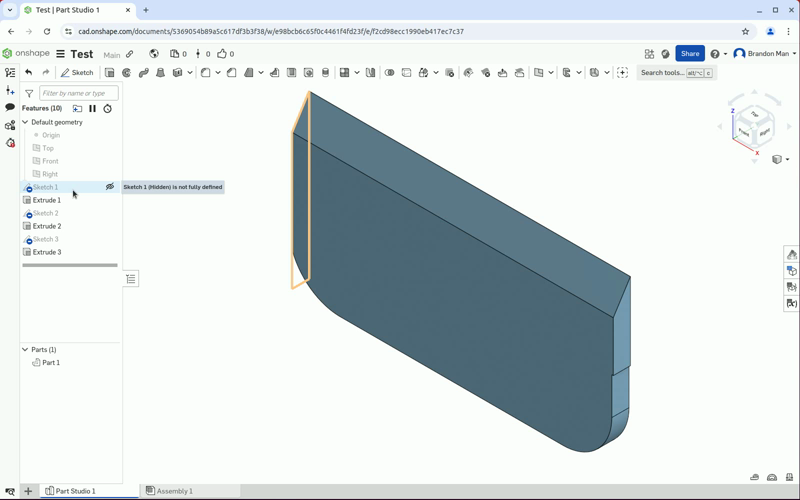
click(73, 189)